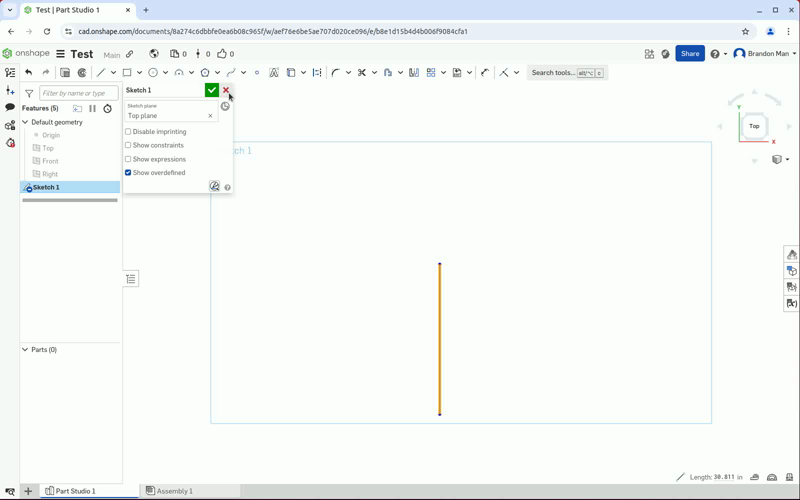
key(shift+h)
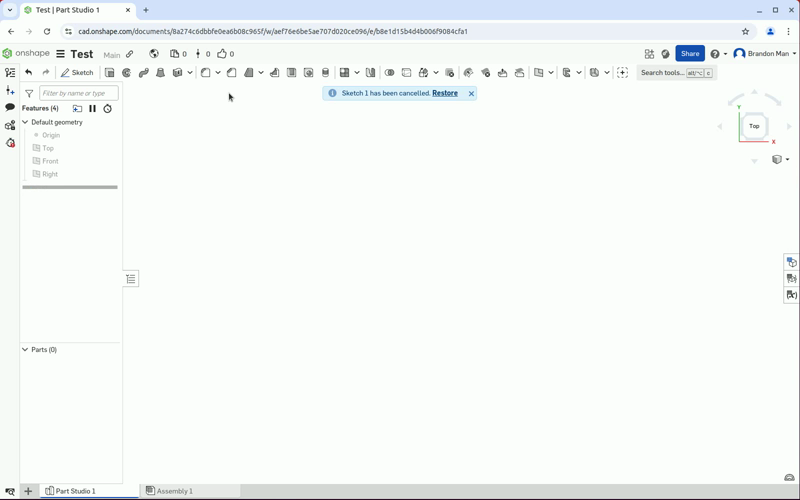
mouse_move(73, 352)
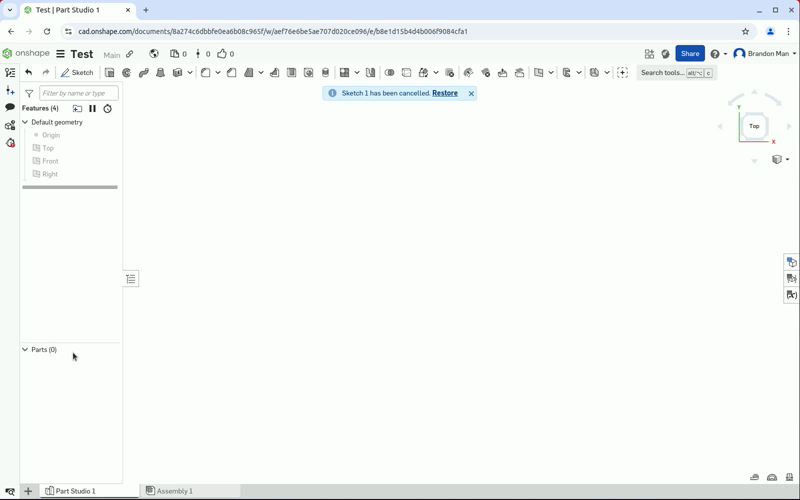
key(y)
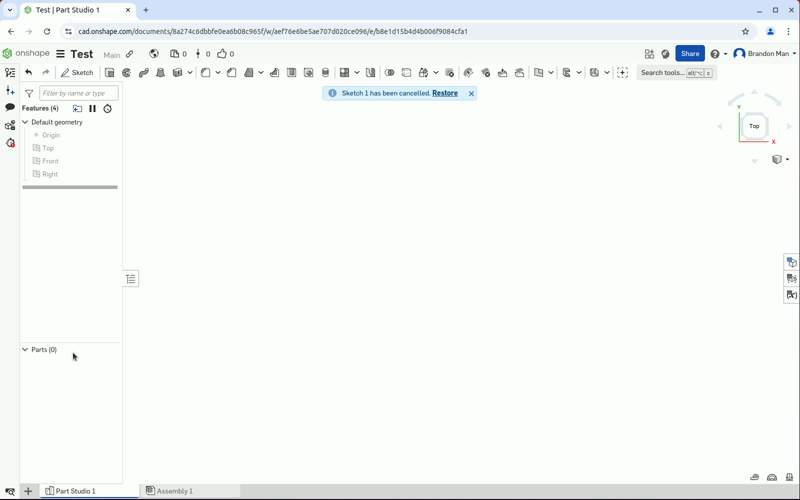
key(shift+p)
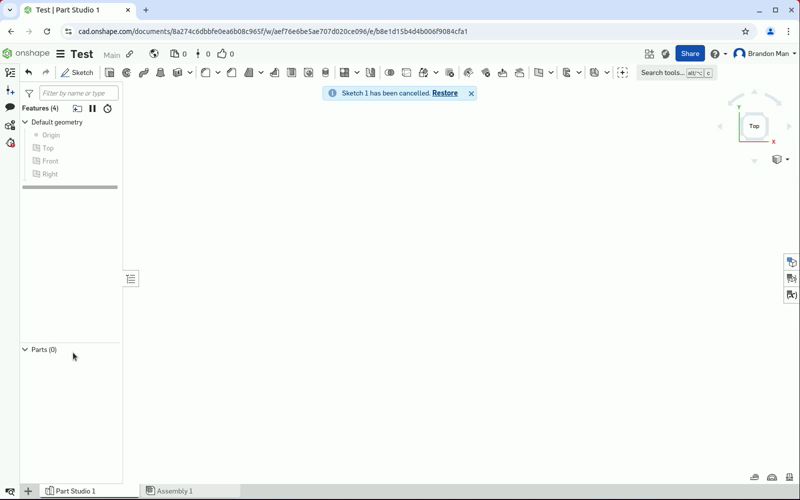
key(space)
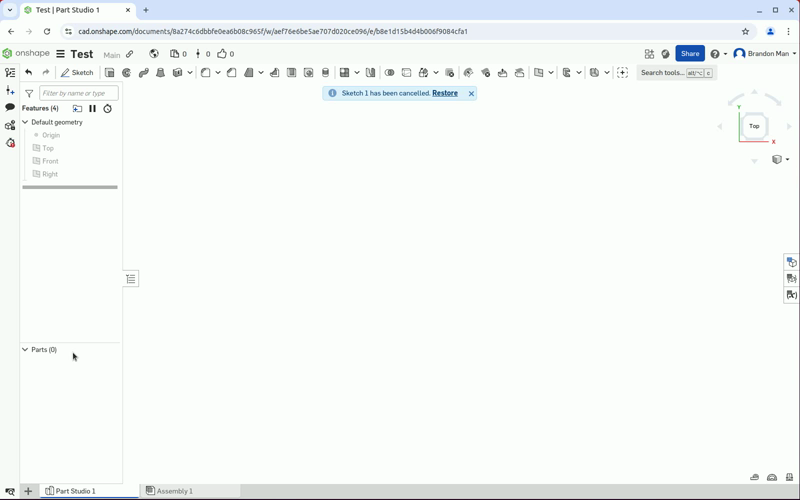
key_down(shift)
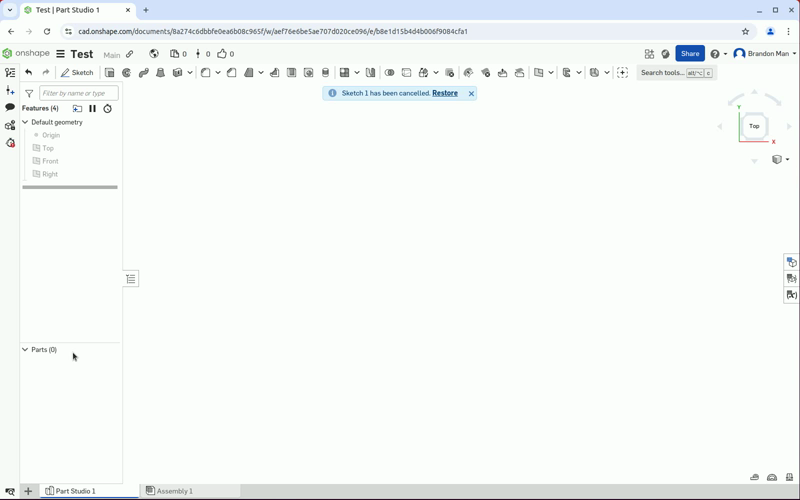
key(up)
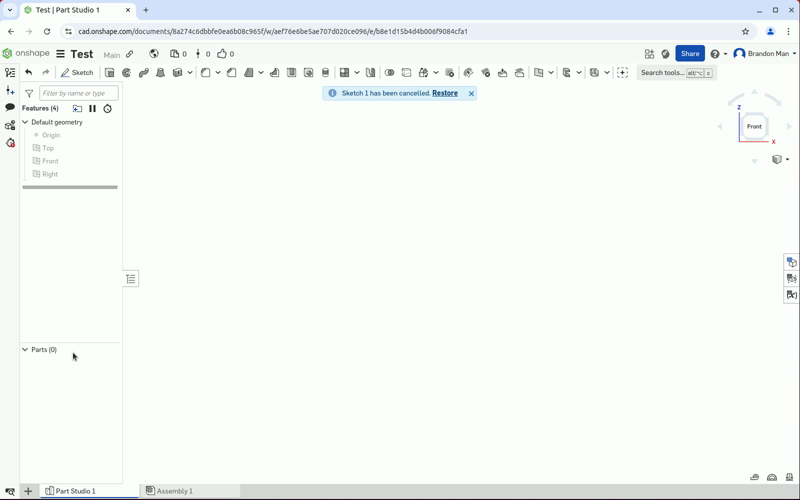
key_up(shift)
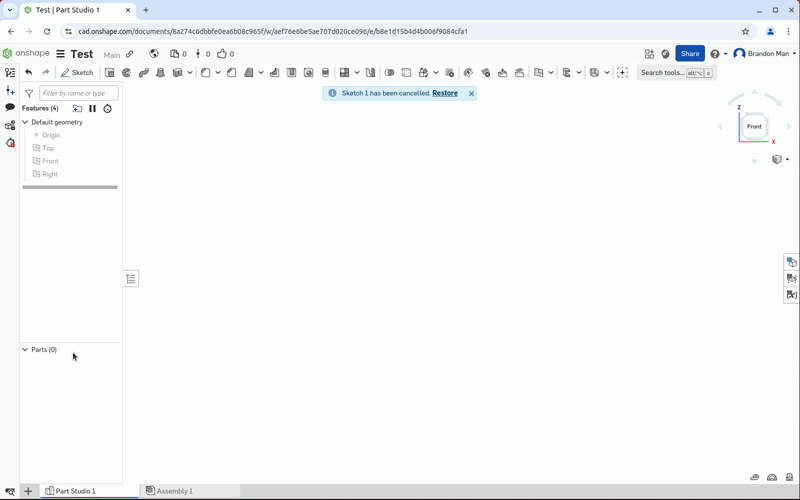
mouse_move(73, 352)
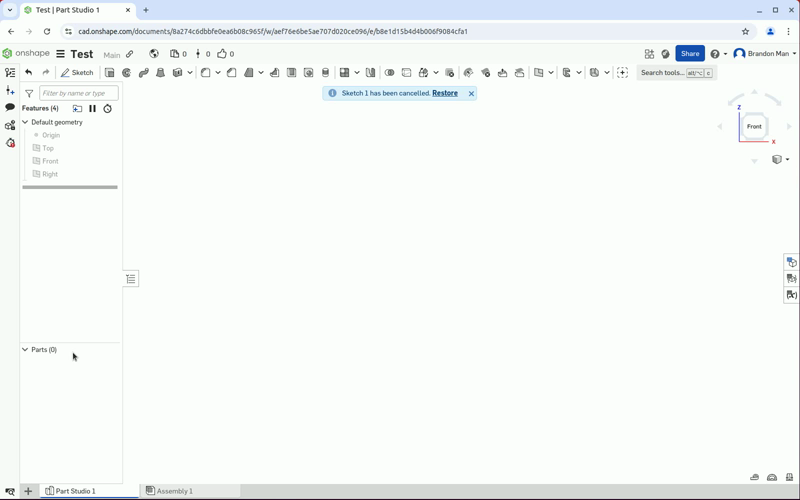
key(shift+y)
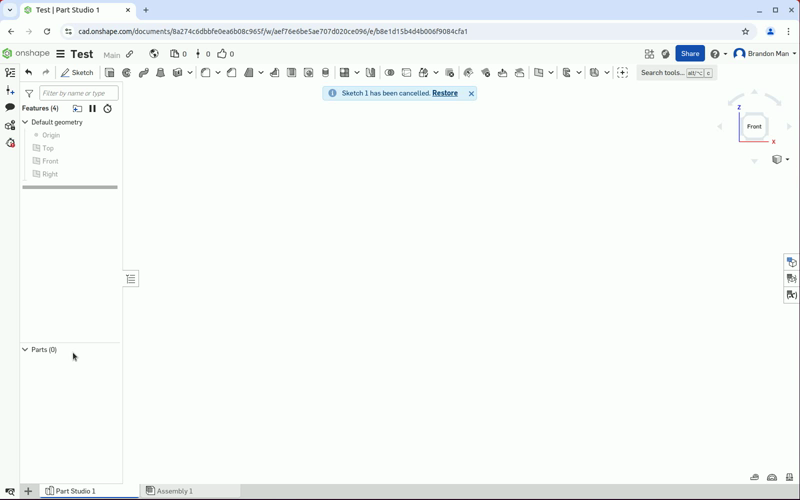
key(shift+s)
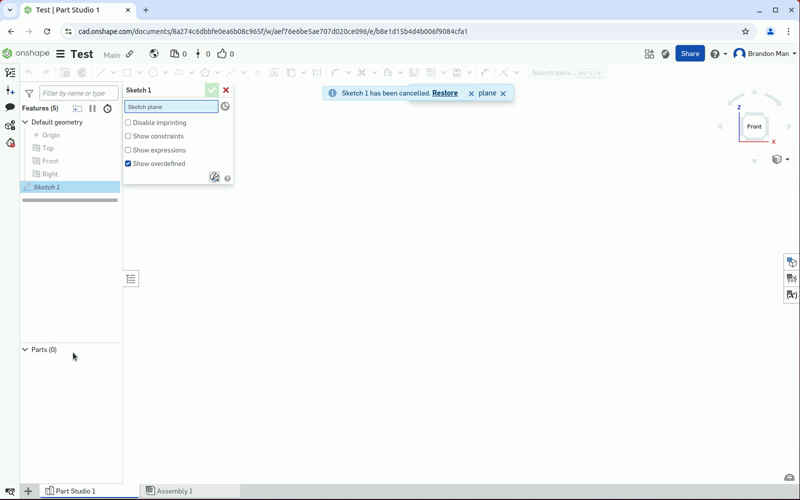
mouse_move(73, 163)
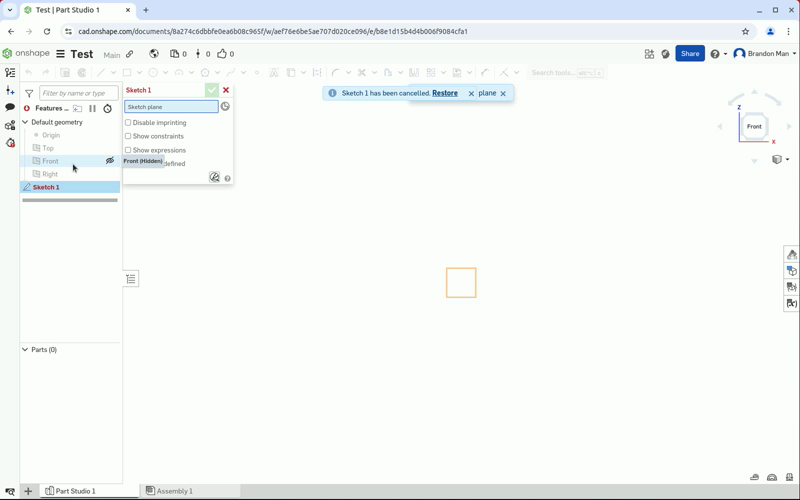
click(73, 163)
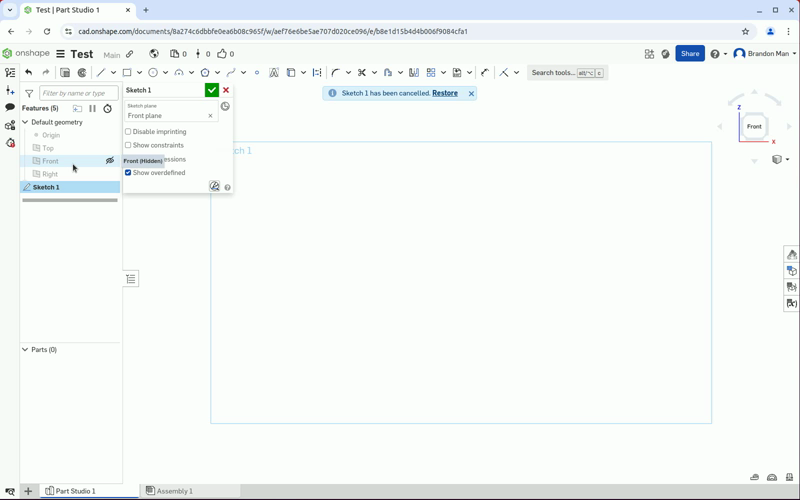
mouse_move(73, 352)
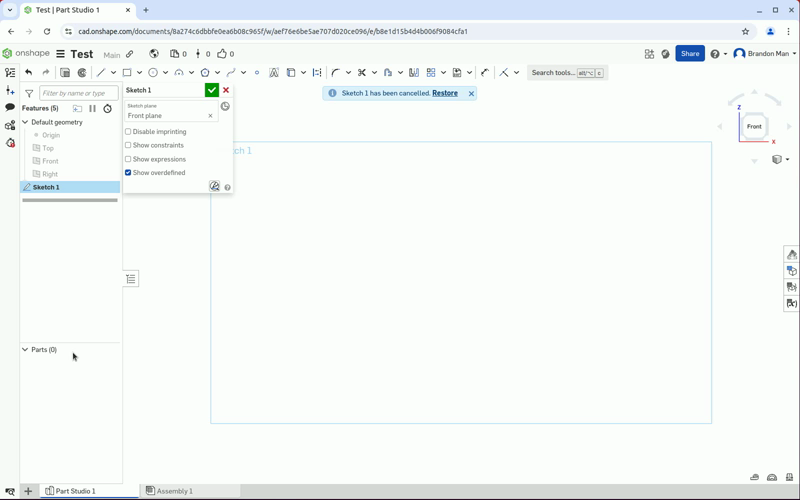
key(y)
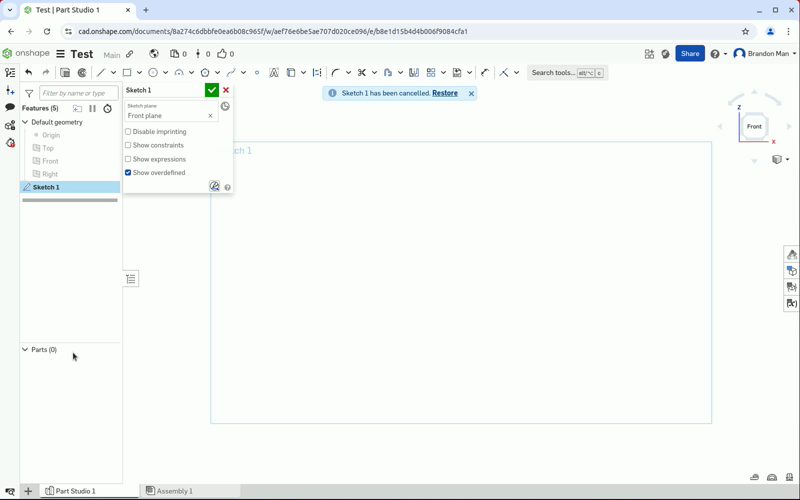
key(l)
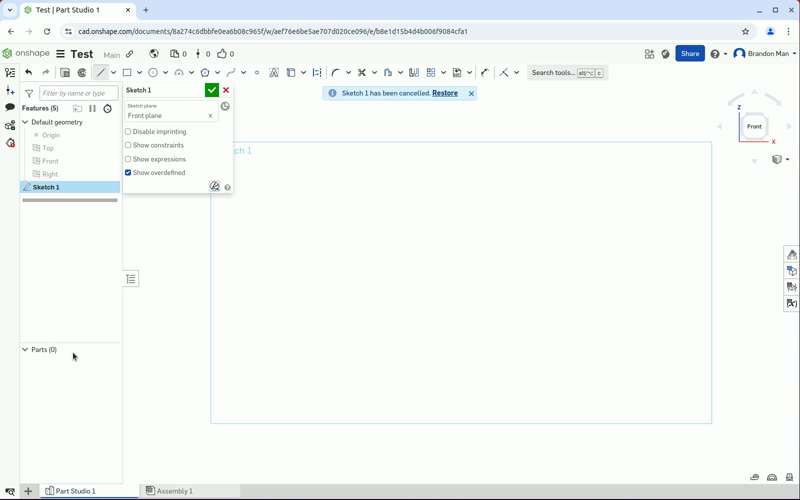
key_down(shift)
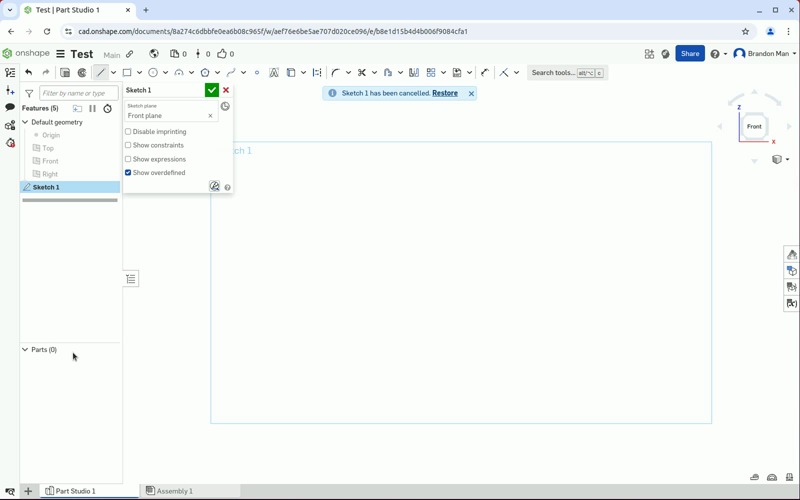
mouse_move(431, 395)
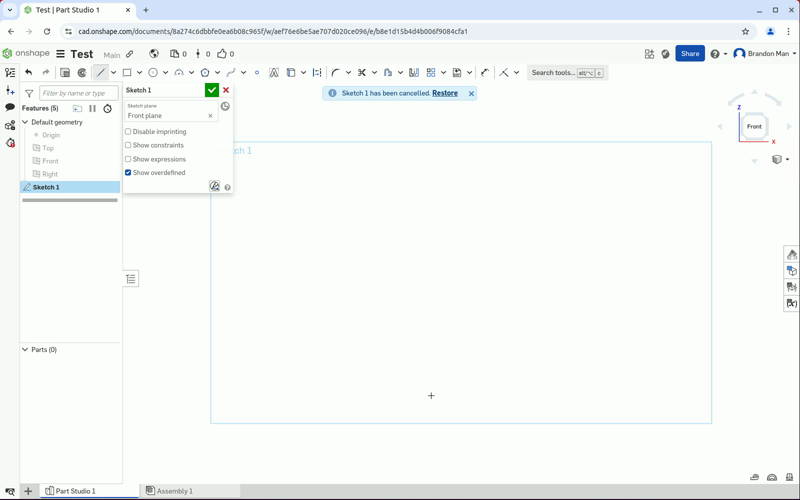
click(431, 395)
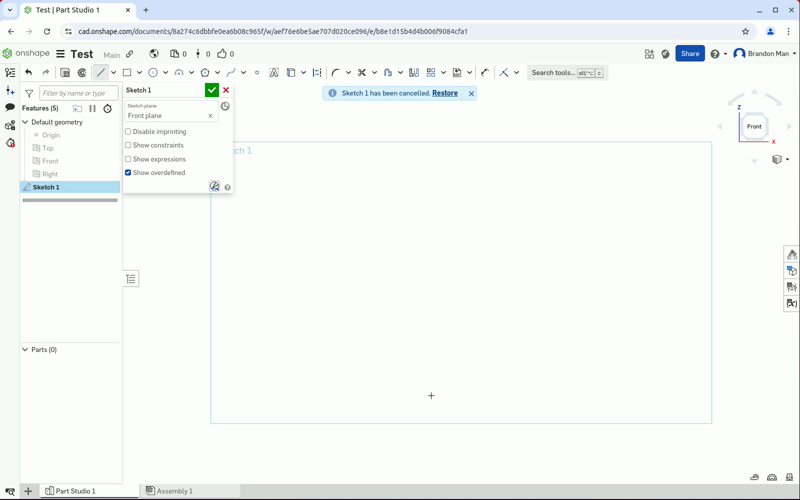
key_up(shift)
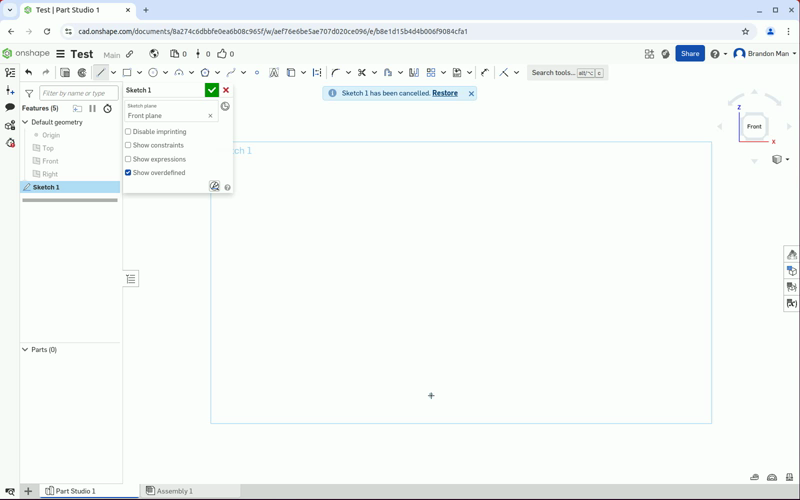
key_down(shift)
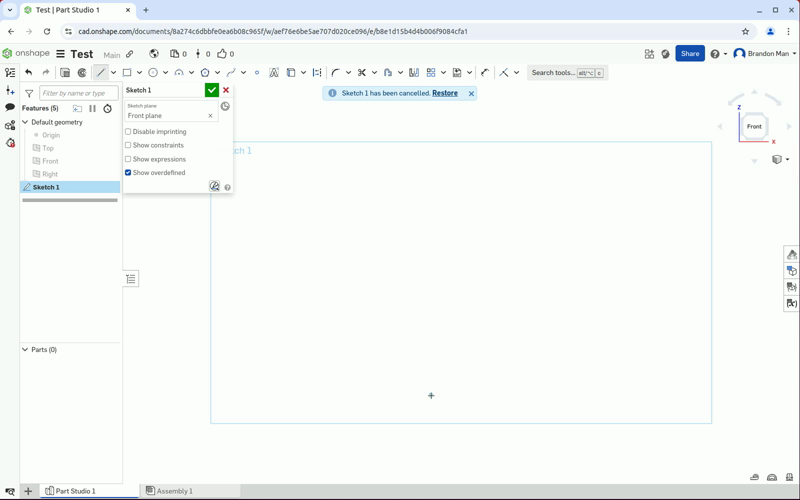
mouse_move(461, 395)
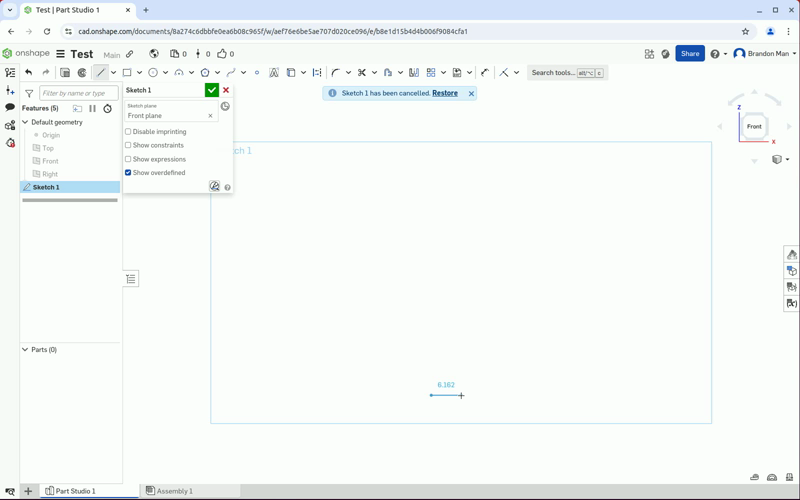
mouse_move(490, 395)
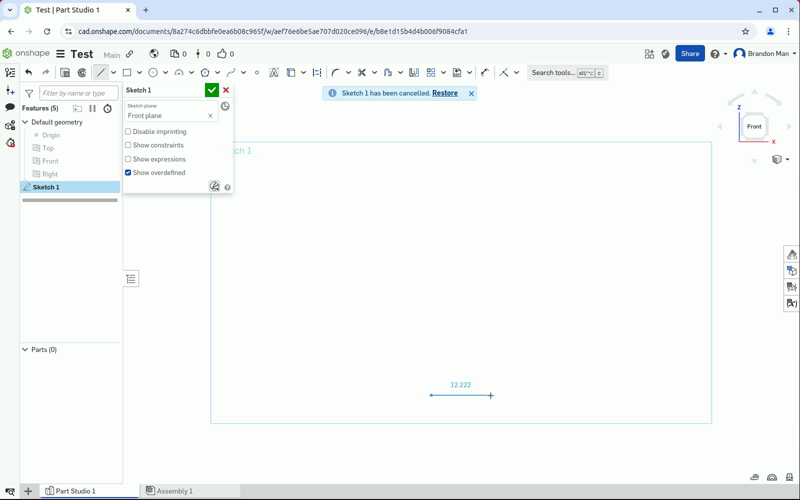
click(490, 395)
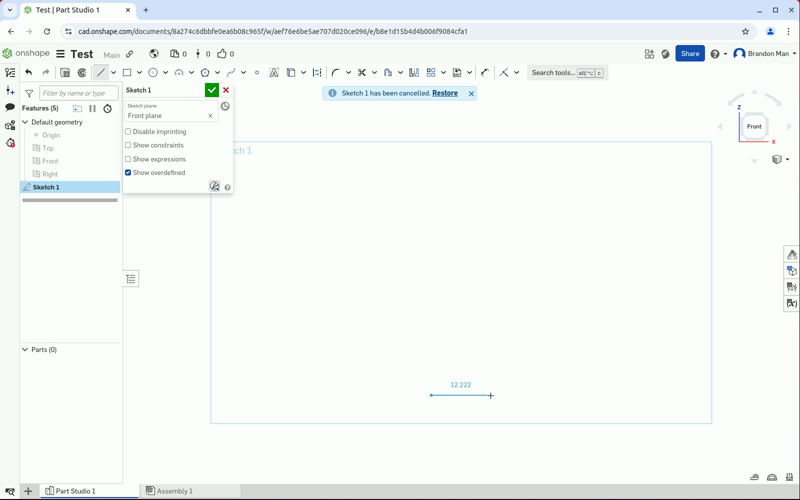
key_up(shift)
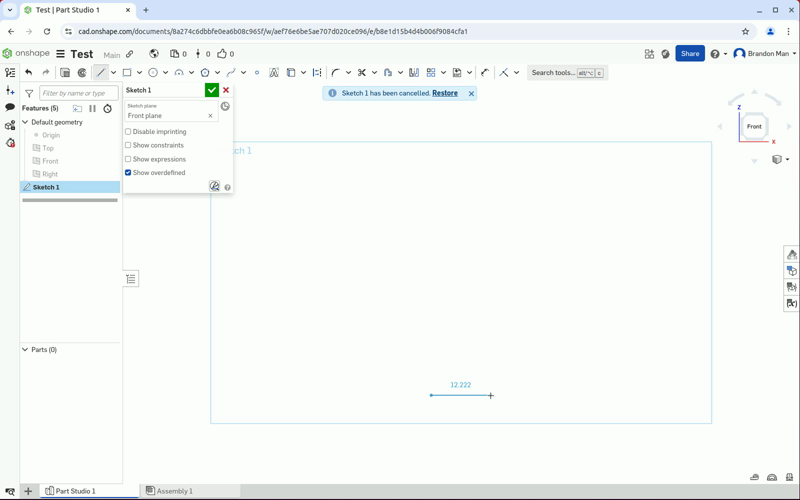
key_down(shift)
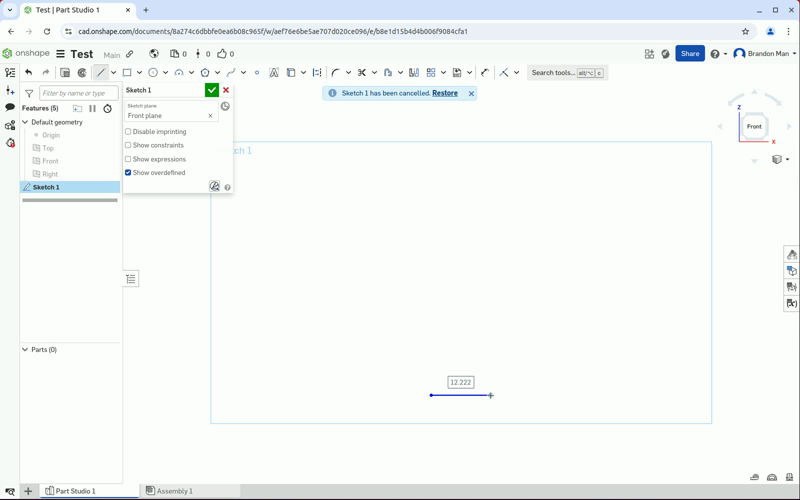
mouse_move(490, 171)
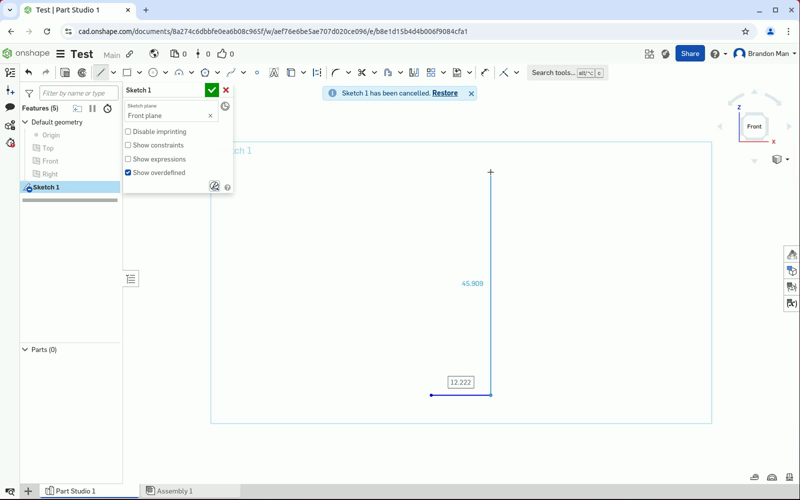
click(490, 171)
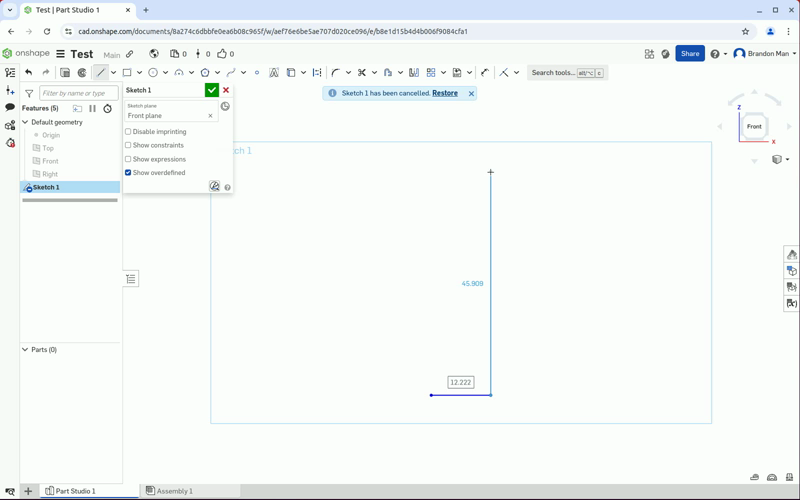
key_up(shift)
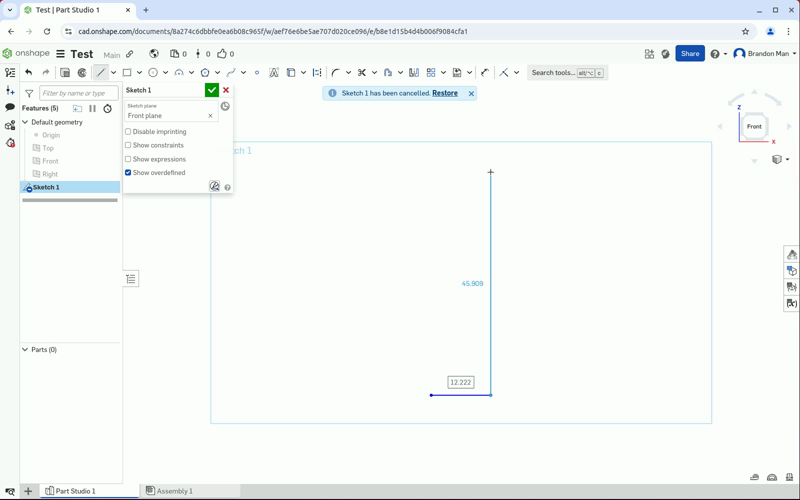
key_down(shift)
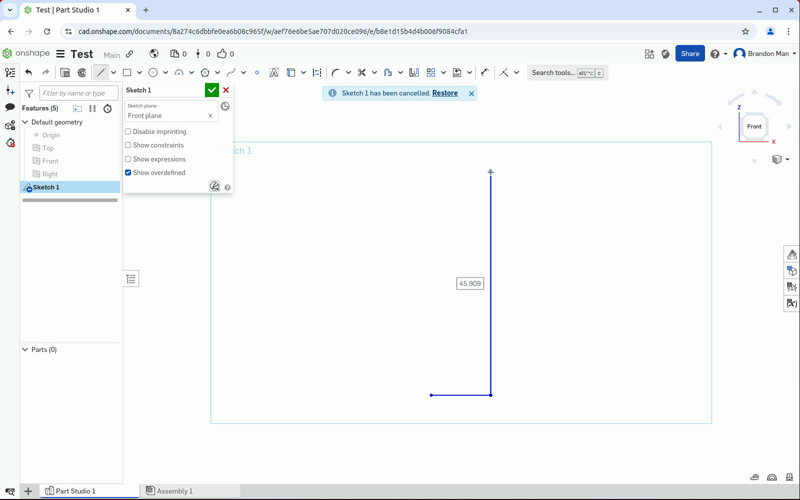
mouse_move(520, 171)
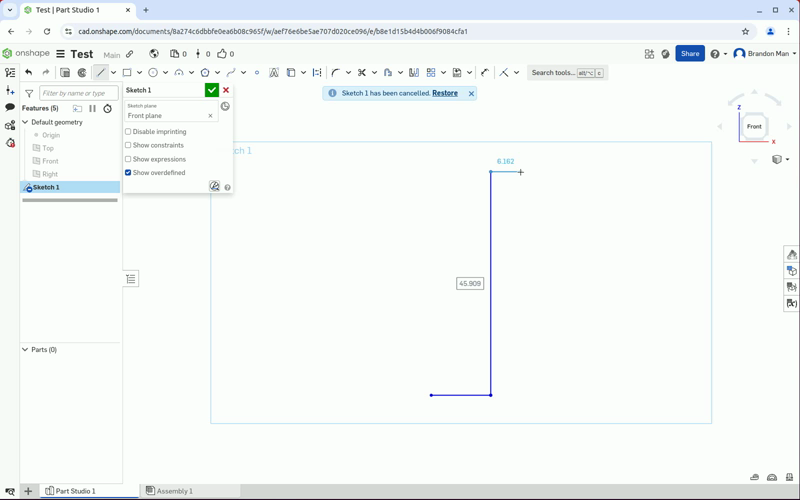
mouse_move(431, 171)
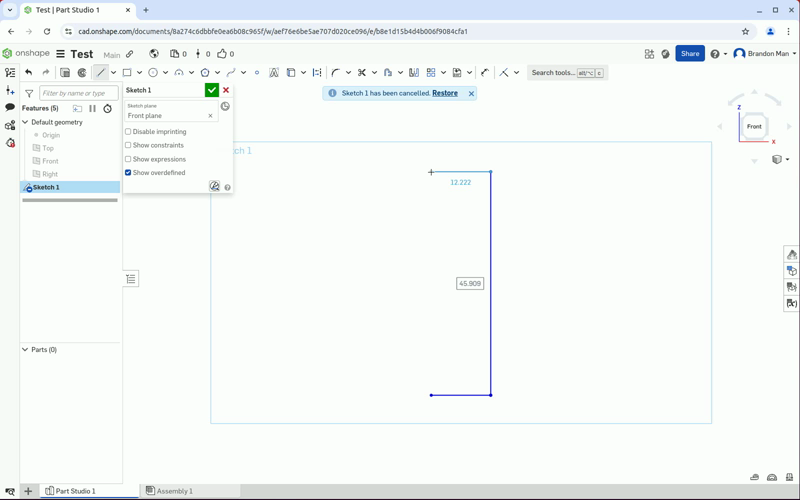
click(431, 171)
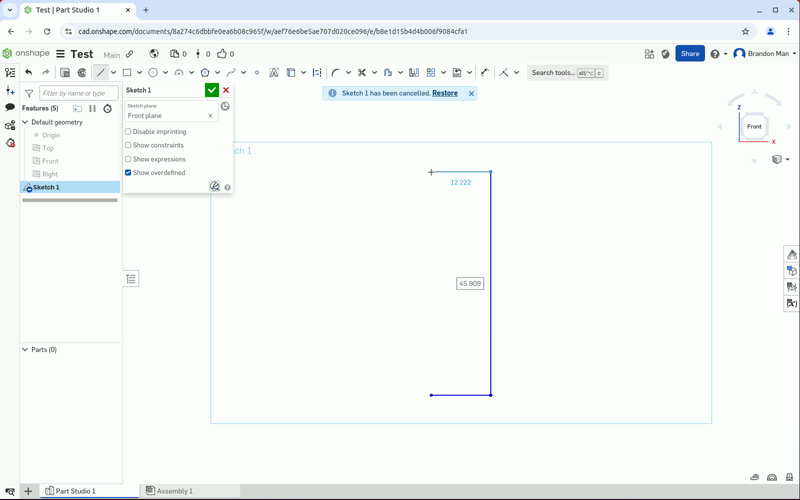
key_up(shift)
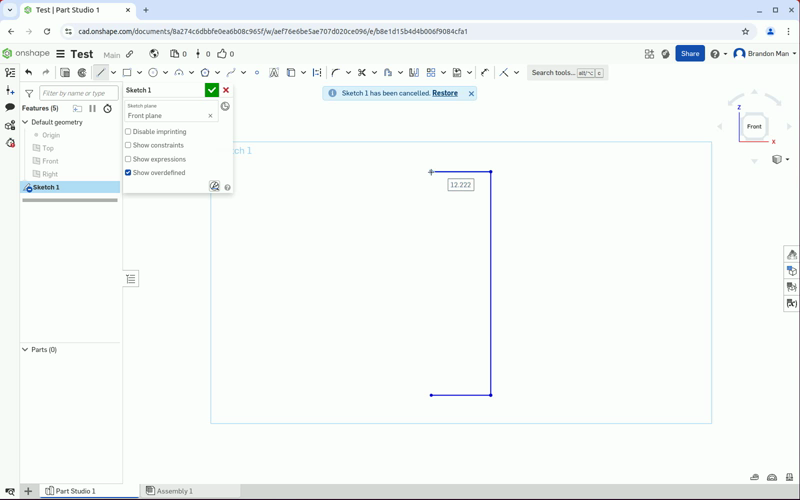
key_down(shift)
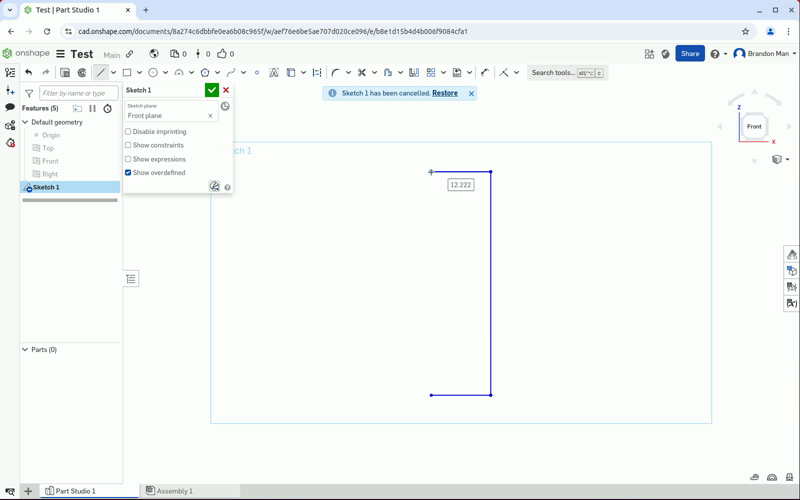
mouse_move(431, 395)
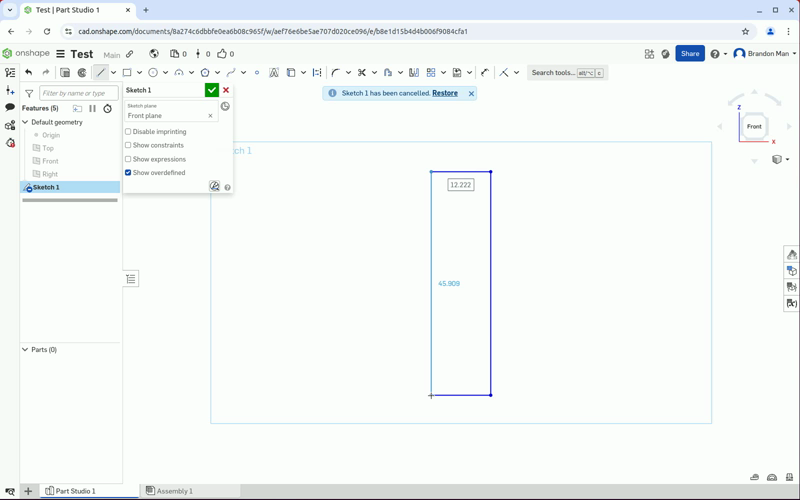
key_up(shift)
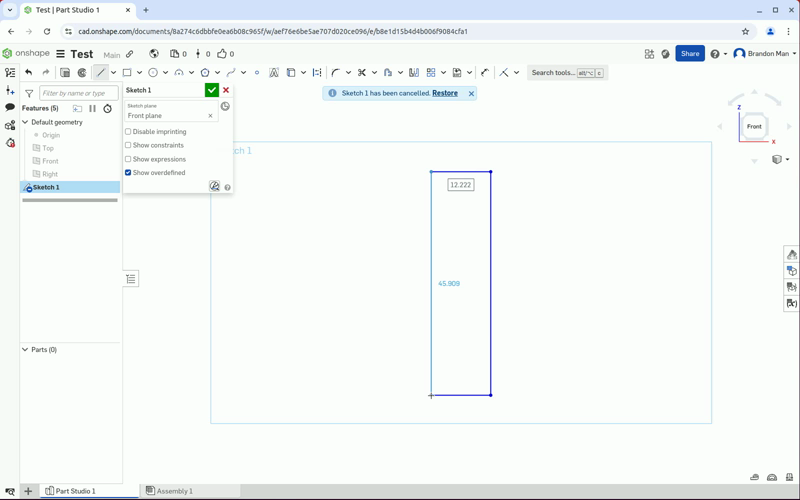
click(431, 395)
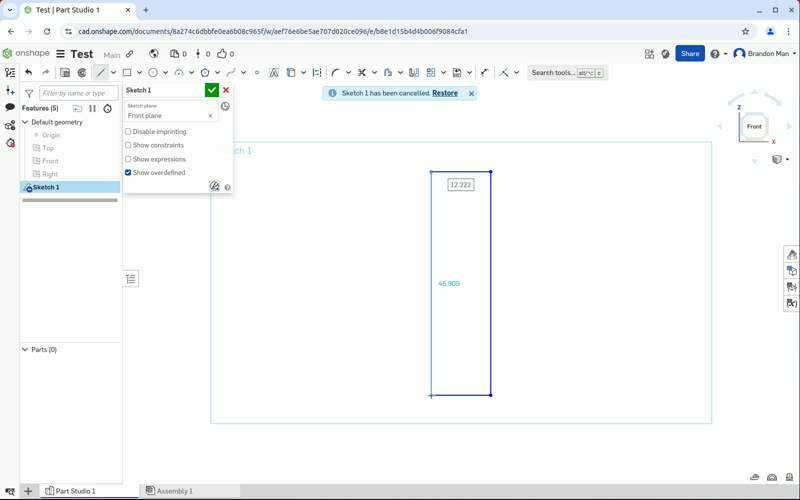
key(esc)
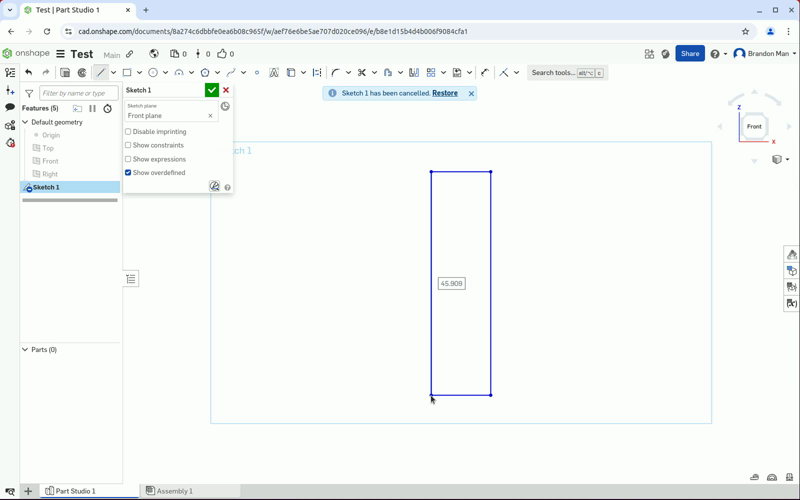
mouse_move(443, 249)
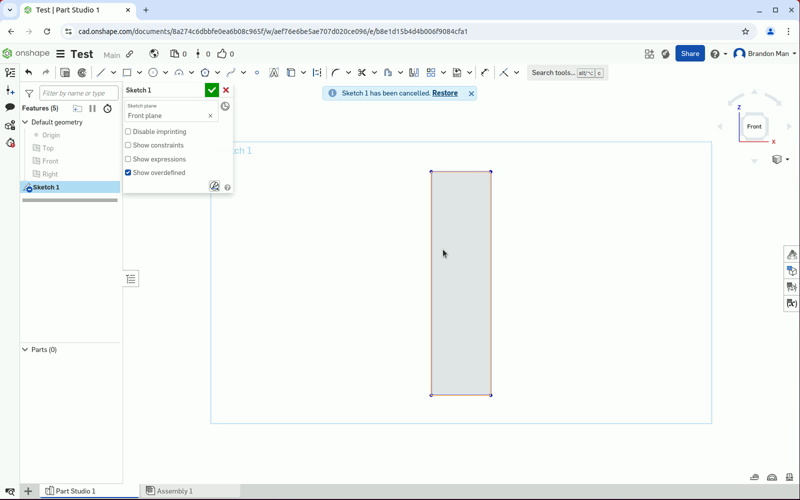
click(443, 249)
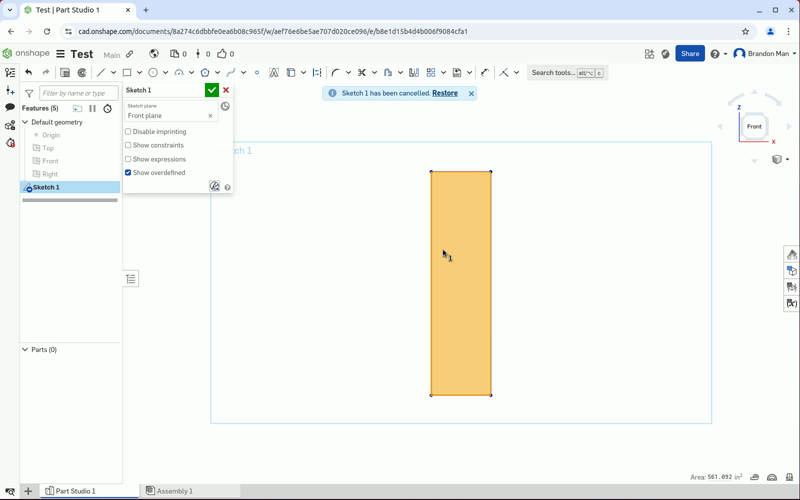
mouse_move(73, 352)
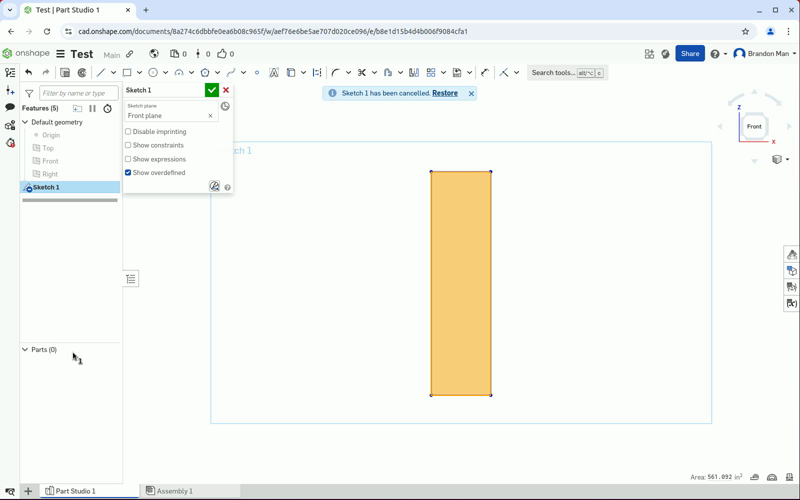
key(shift+y)
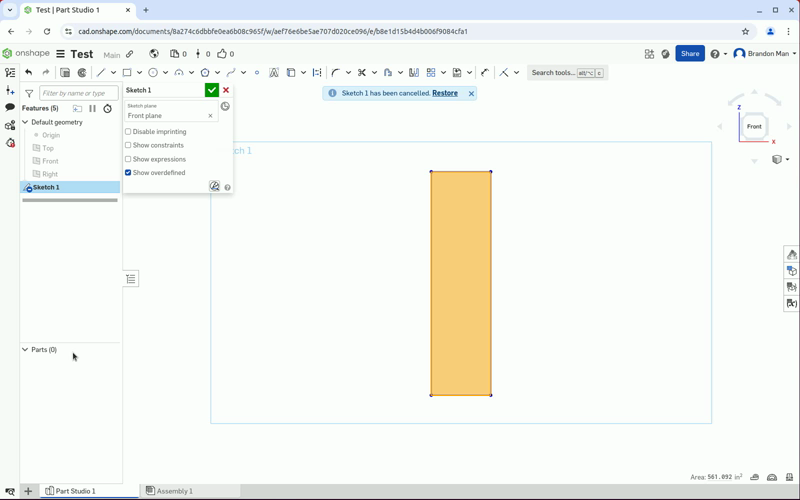
key(shift+e)
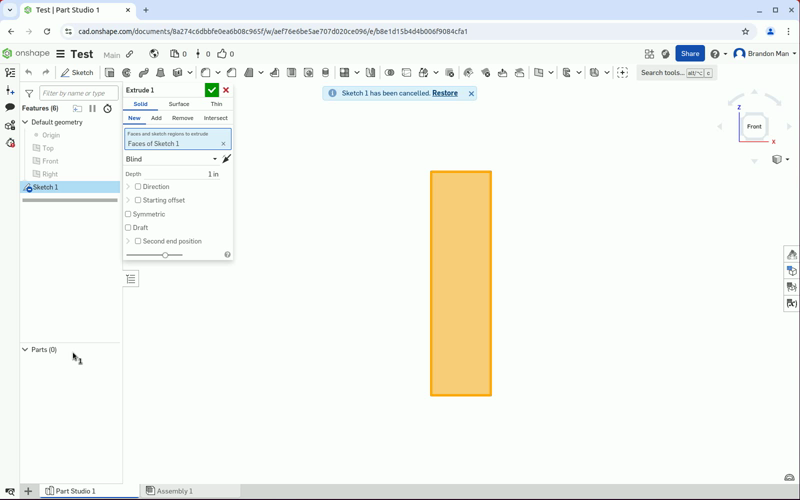
mouse_move(143, 106)
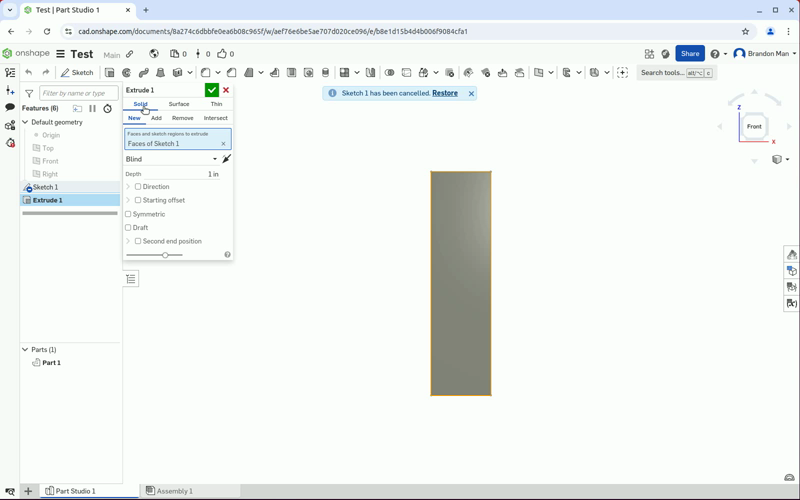
click(143, 106)
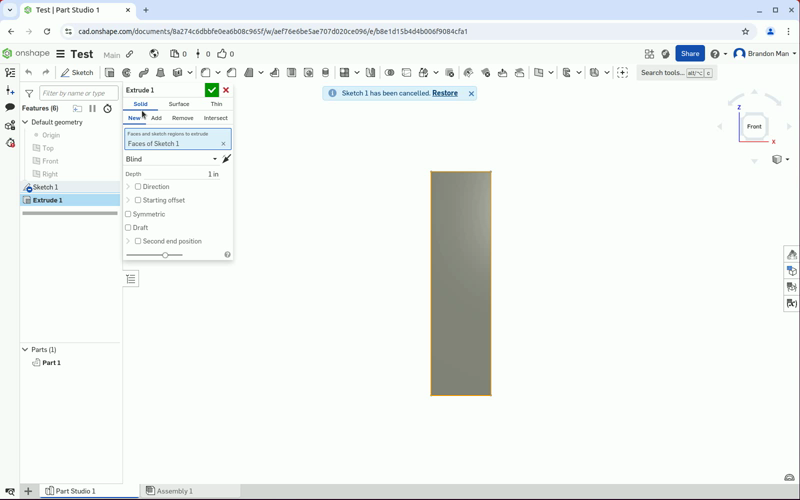
mouse_move(137, 120)
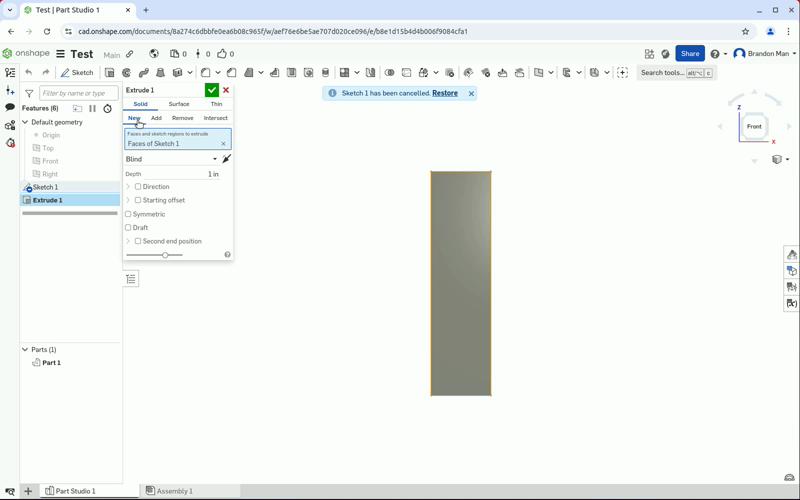
click(137, 120)
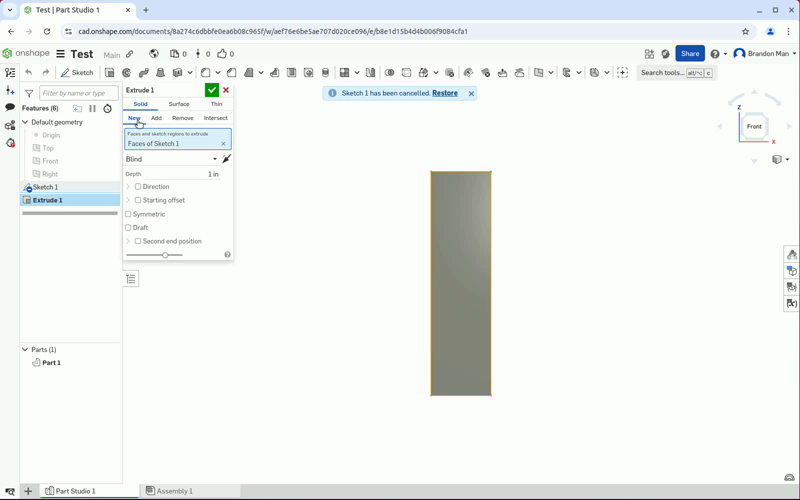
key(tab, 4)
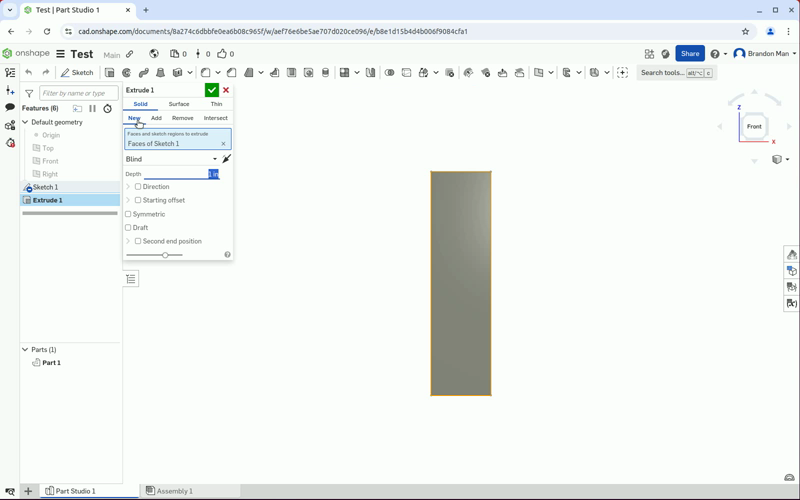
text(-3.37)
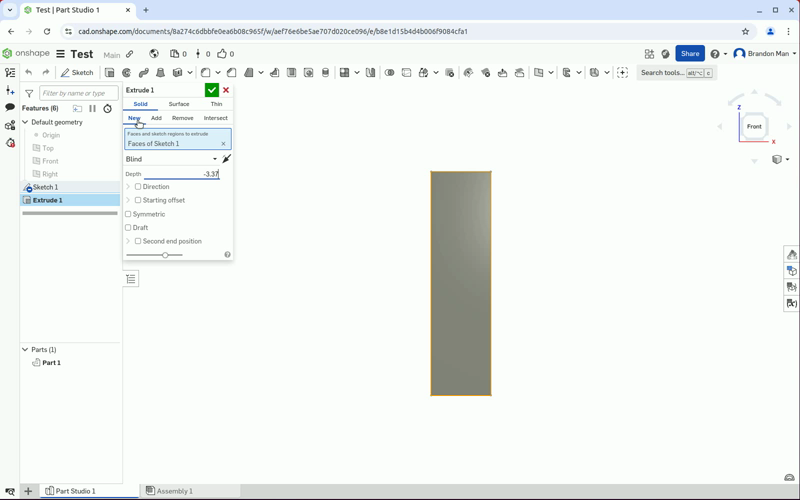
key(enter)
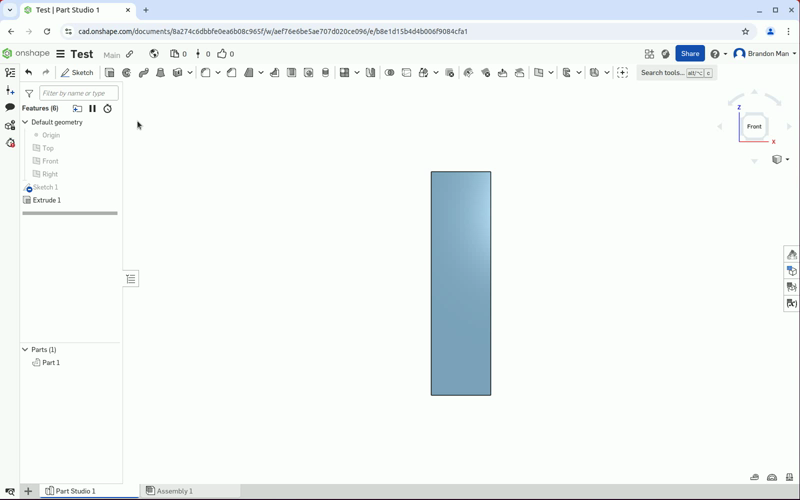
key(shift+h)
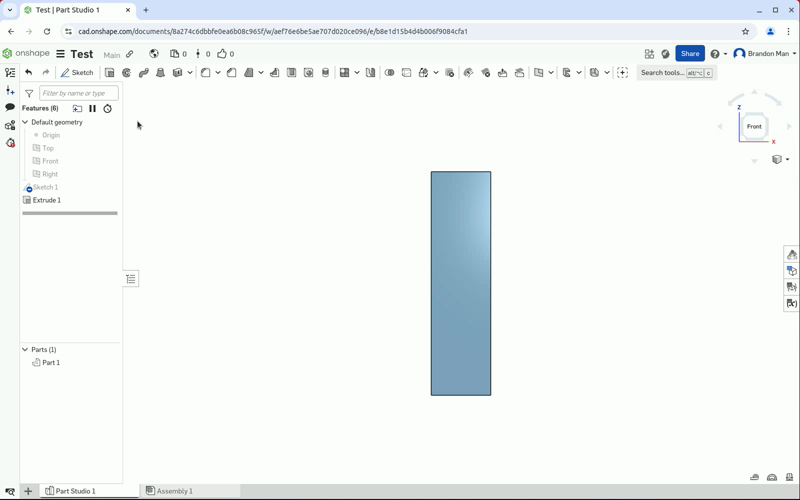
key(shift+h)
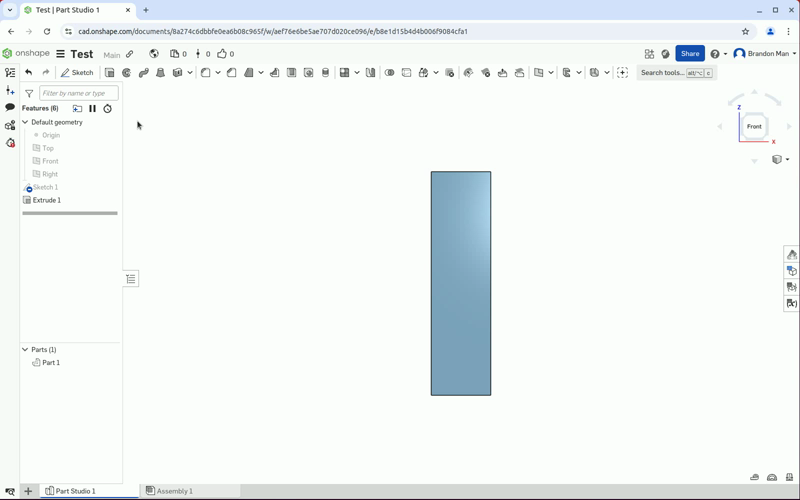
mouse_move(73, 189)
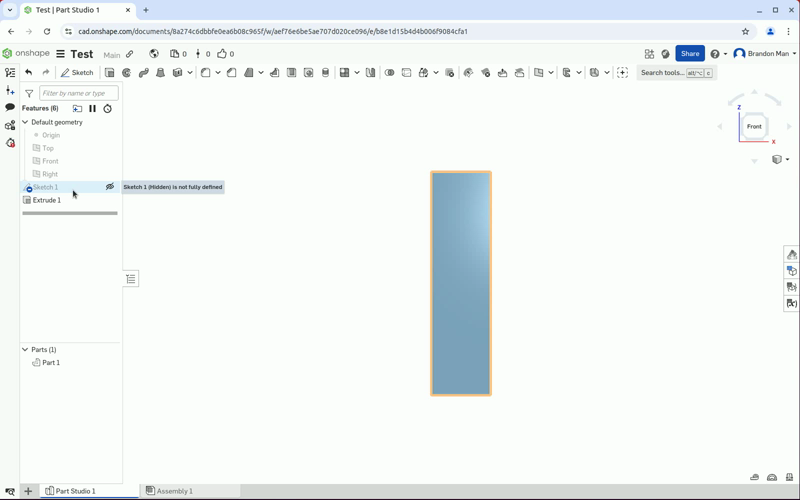
click(73, 189)
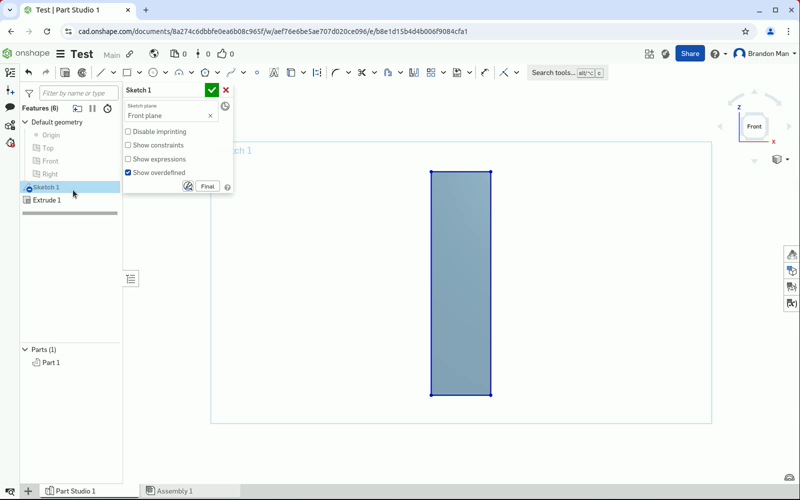
mouse_move(229, 92)
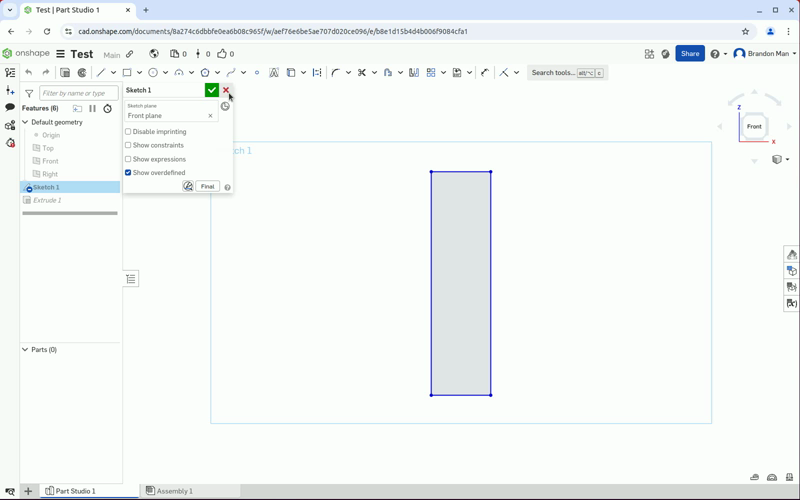
click(229, 92)
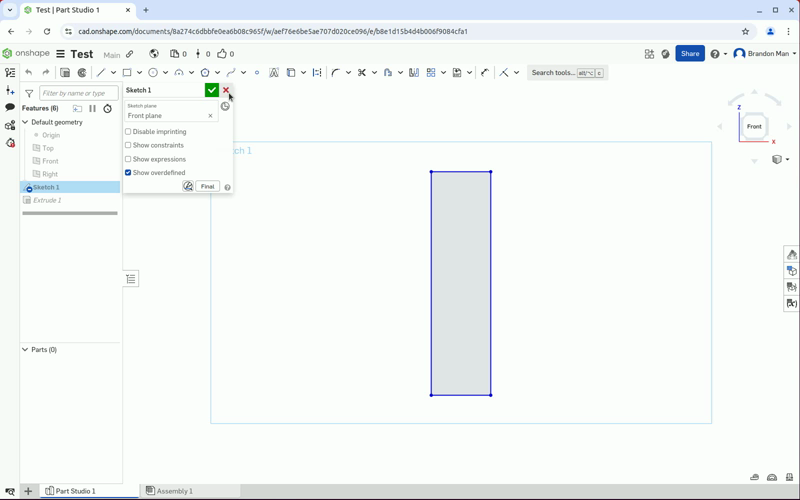
key(shift+s)
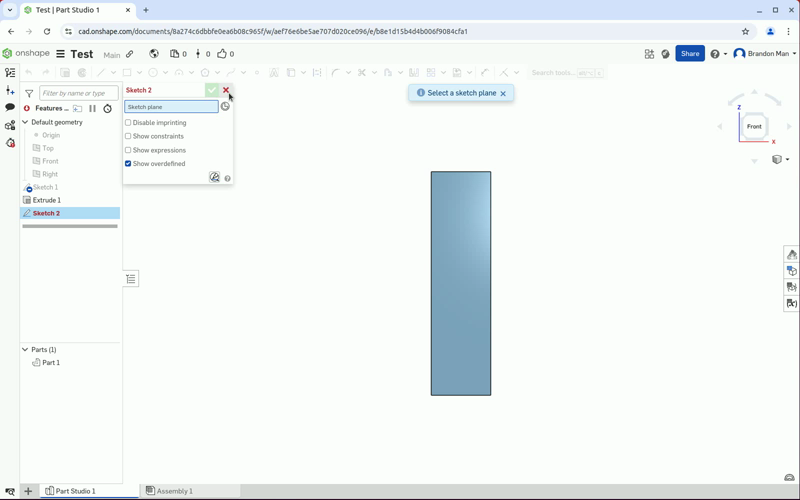
mouse_move(73, 163)
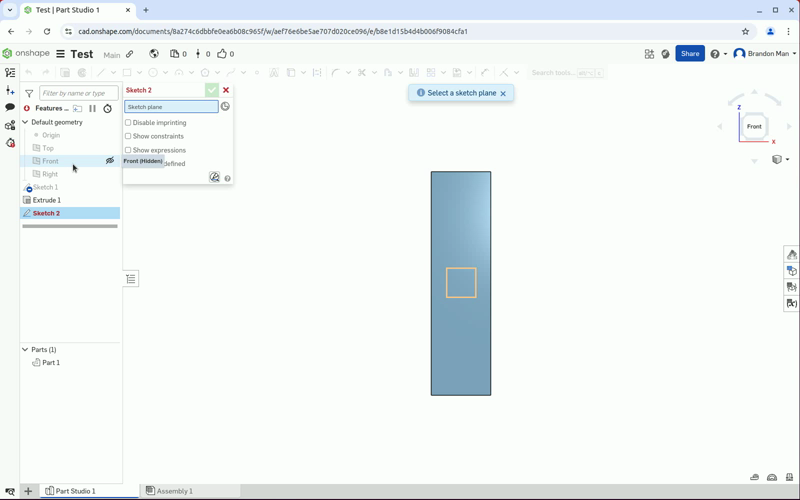
click(73, 163)
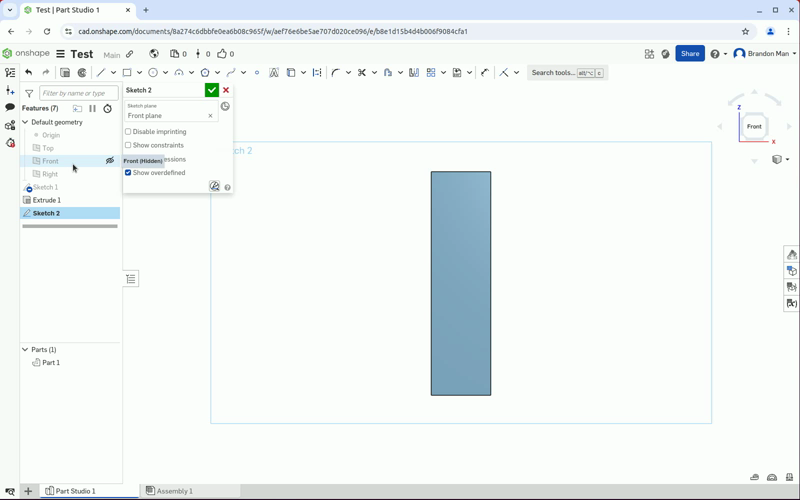
mouse_move(73, 352)
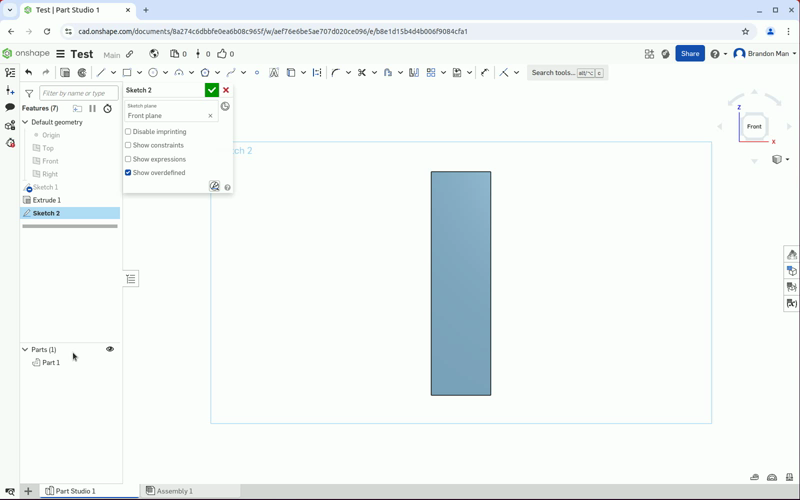
key(y)
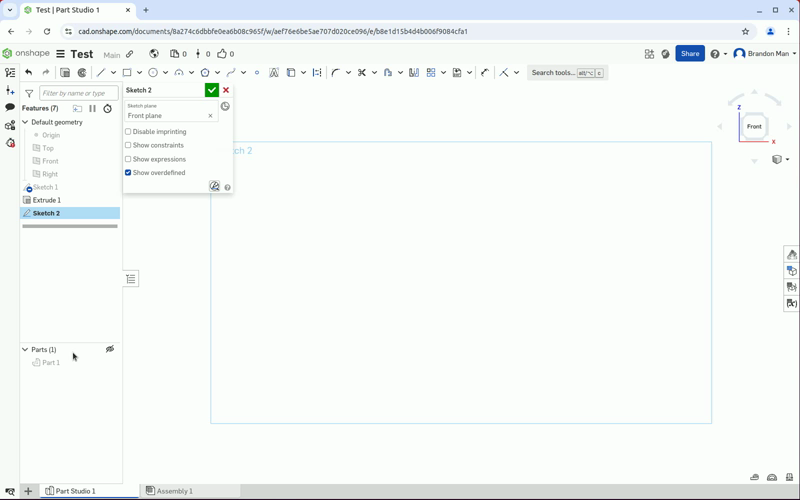
key(l)
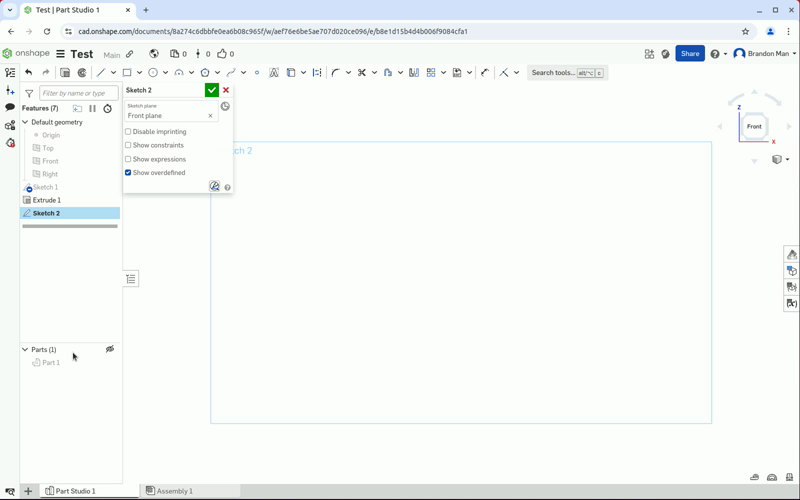
key_down(shift)
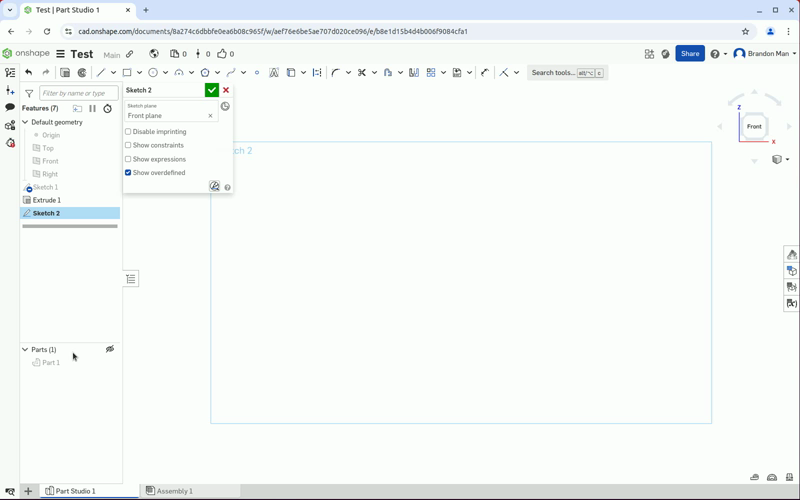
mouse_move(449, 374)
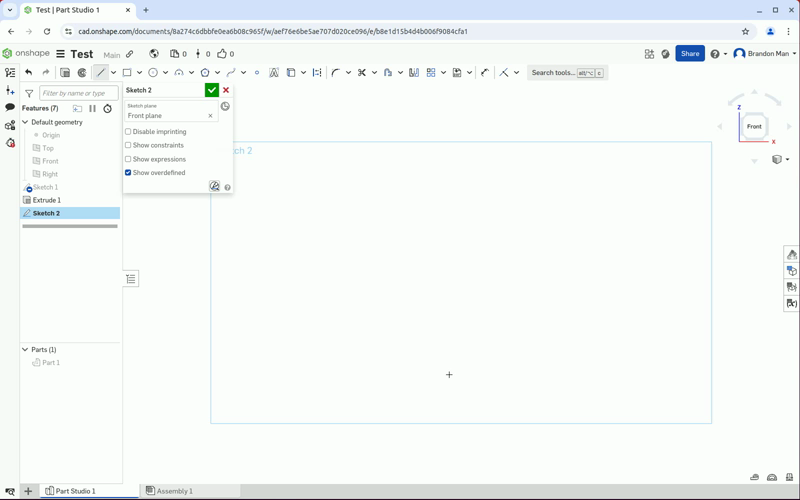
click(449, 374)
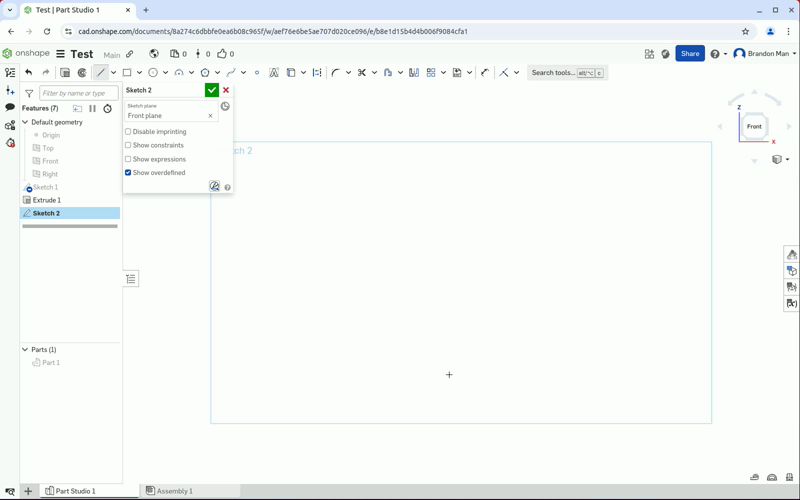
key_up(shift)
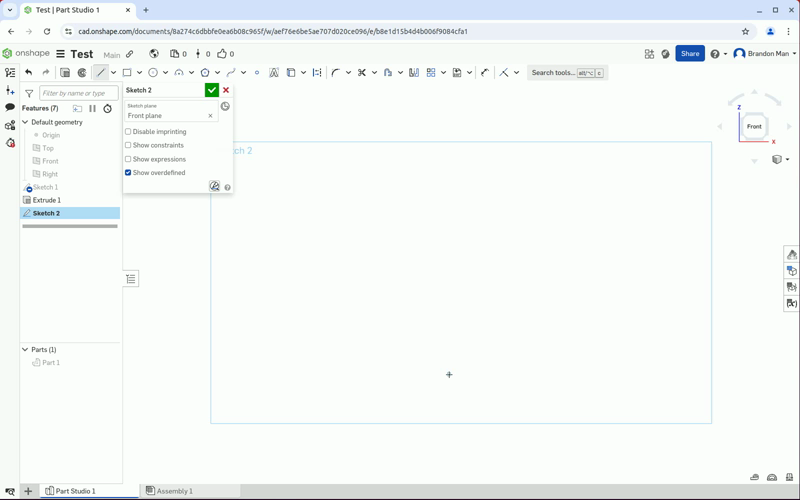
key_down(shift)
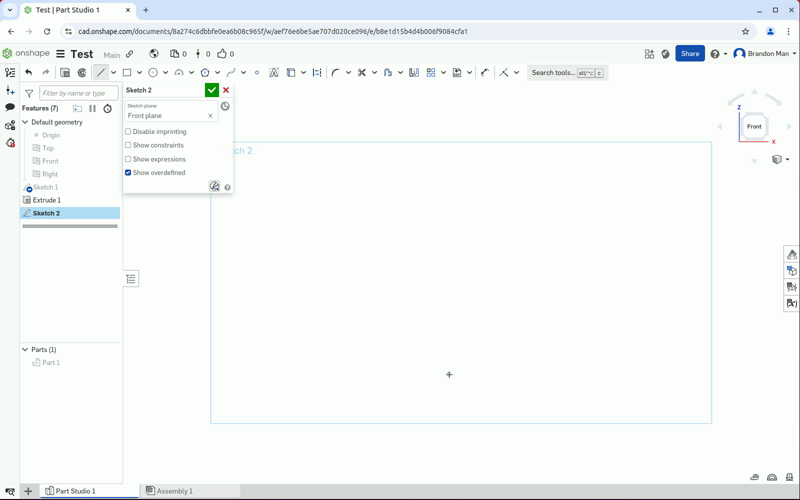
mouse_move(479, 374)
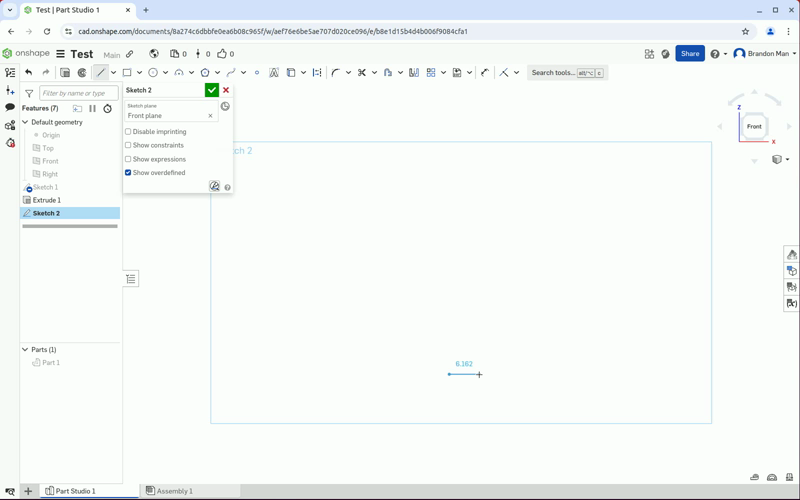
mouse_move(474, 374)
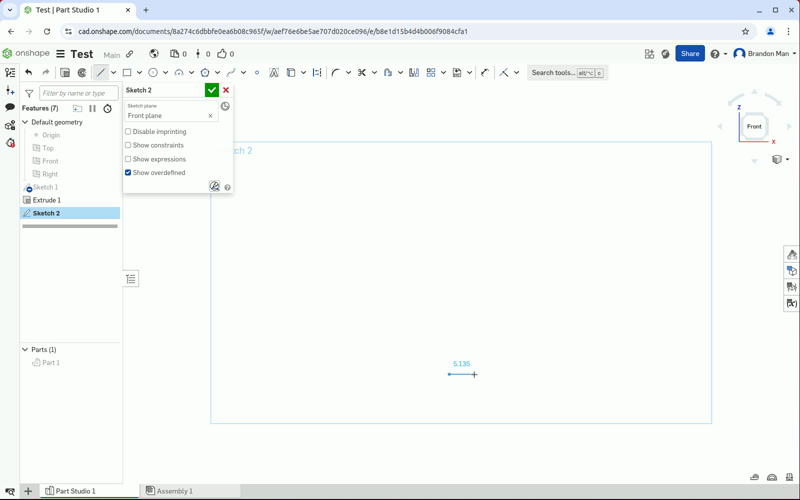
click(474, 374)
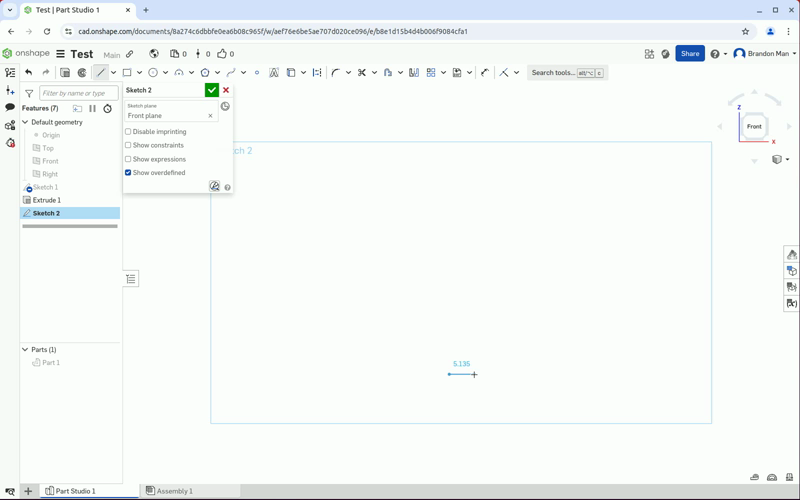
key_up(shift)
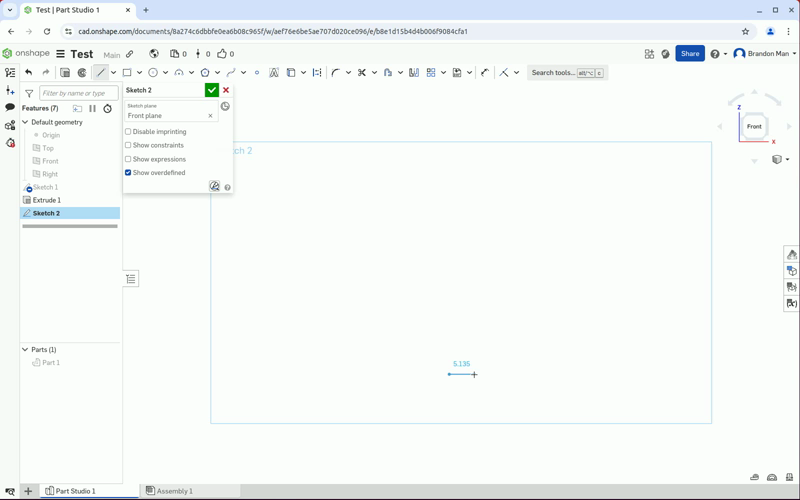
key_down(shift)
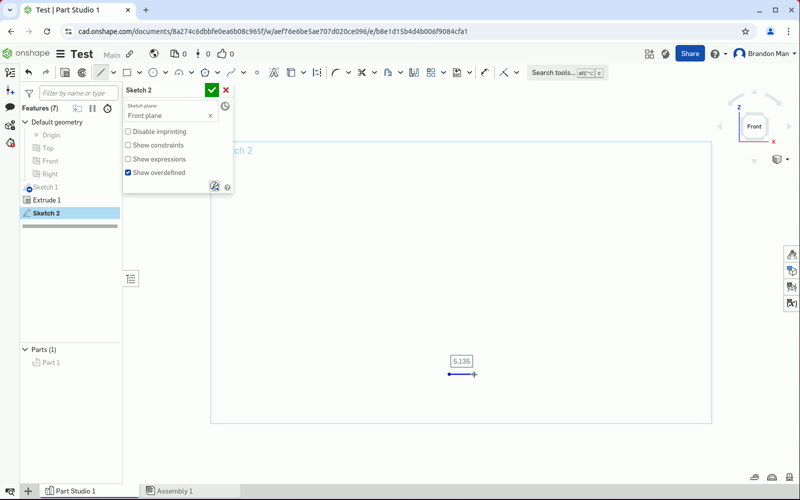
mouse_move(504, 374)
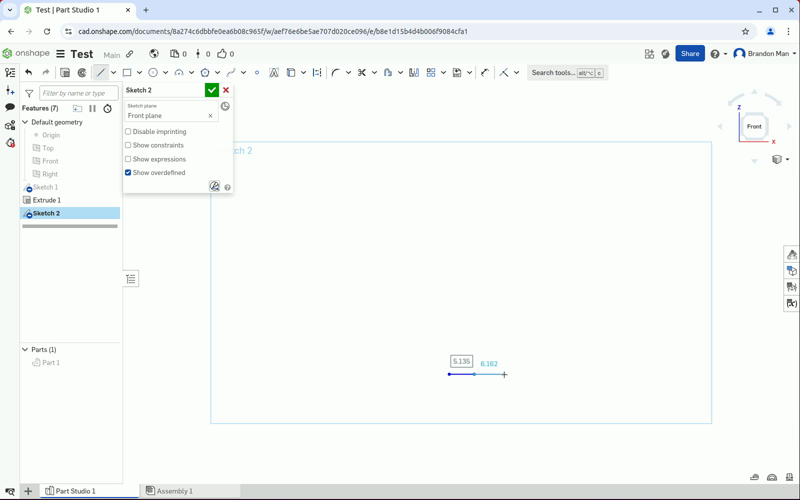
mouse_move(474, 334)
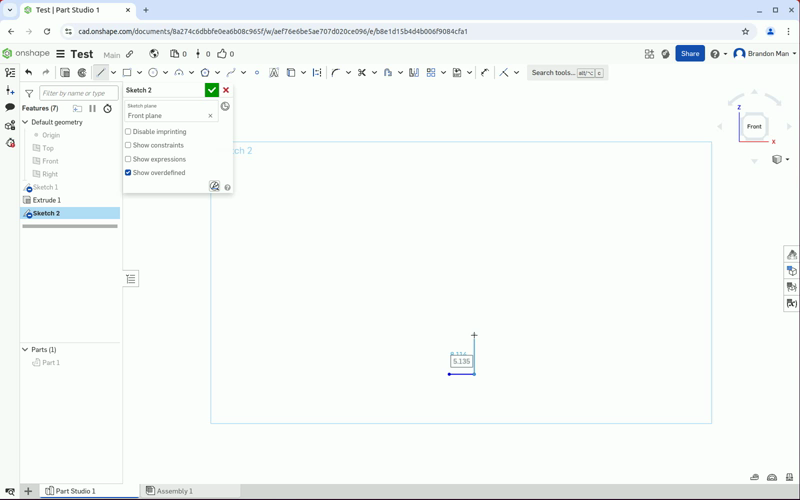
click(474, 334)
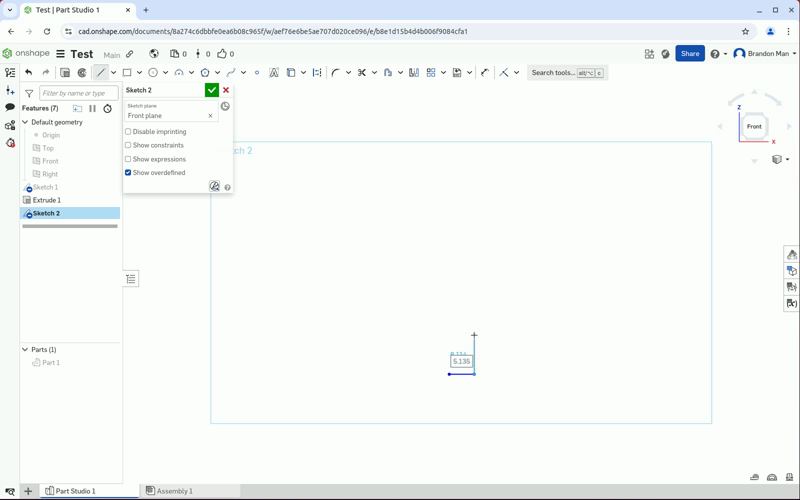
key_up(shift)
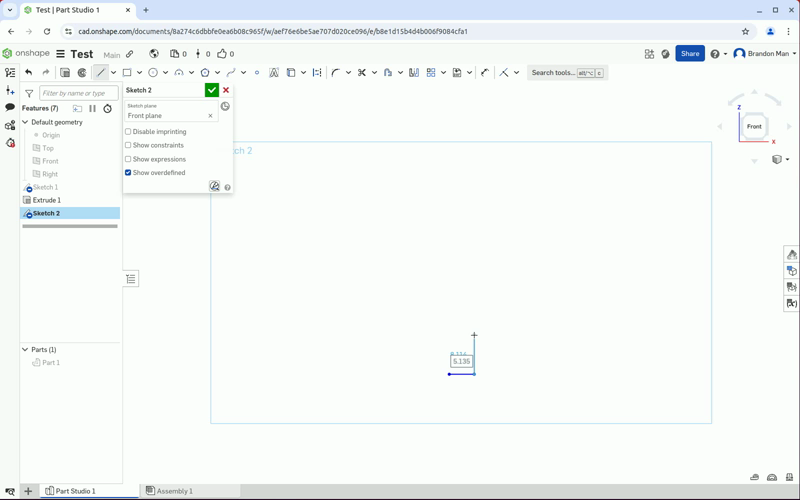
key_down(shift)
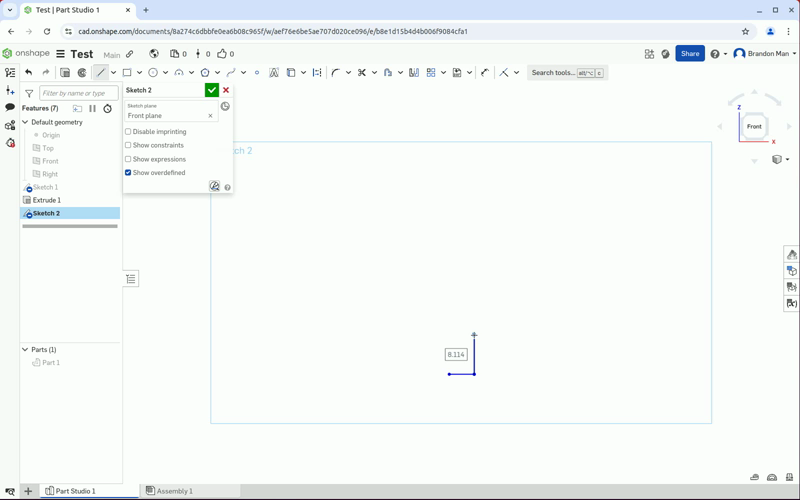
mouse_move(504, 334)
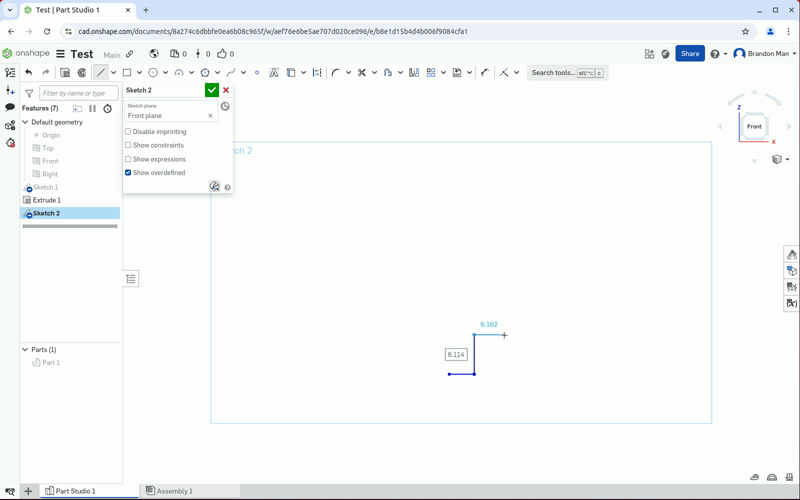
mouse_move(449, 334)
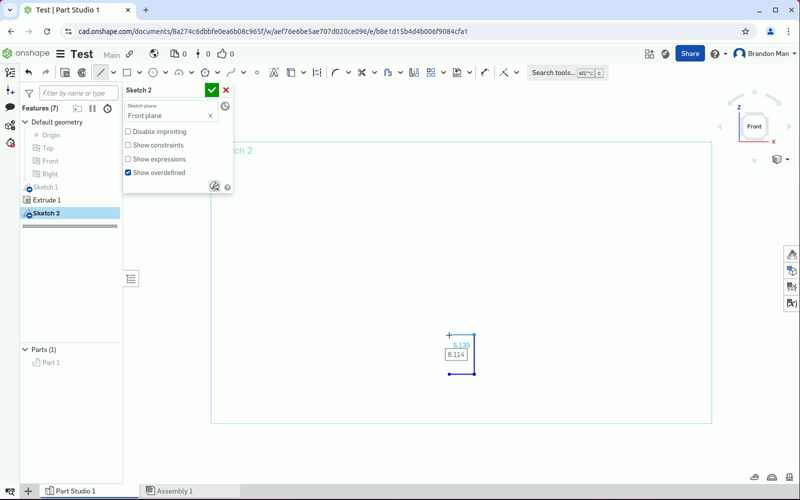
click(449, 334)
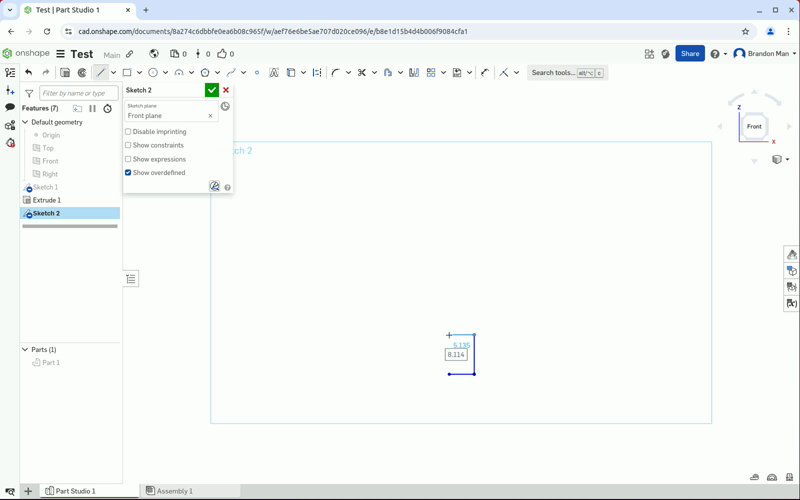
key_up(shift)
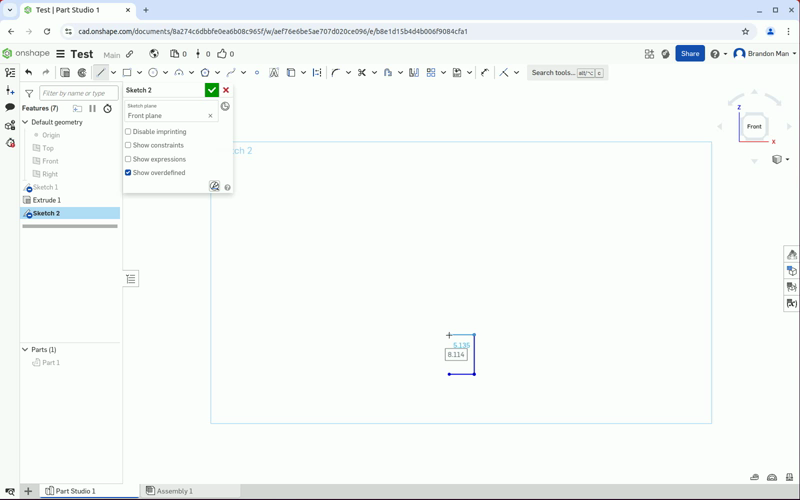
mouse_move(479, 334)
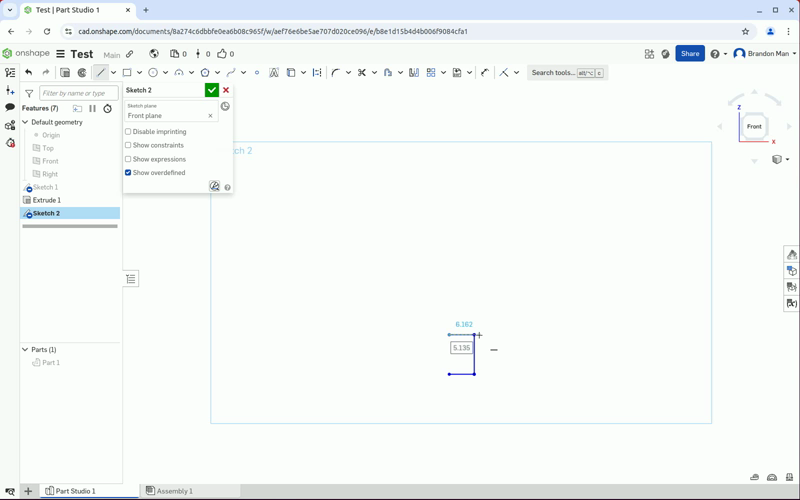
key_down(shift)
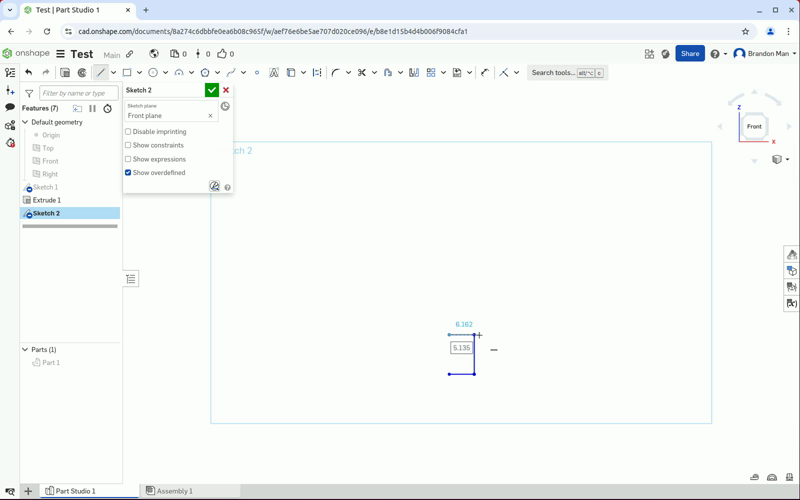
mouse_move(449, 374)
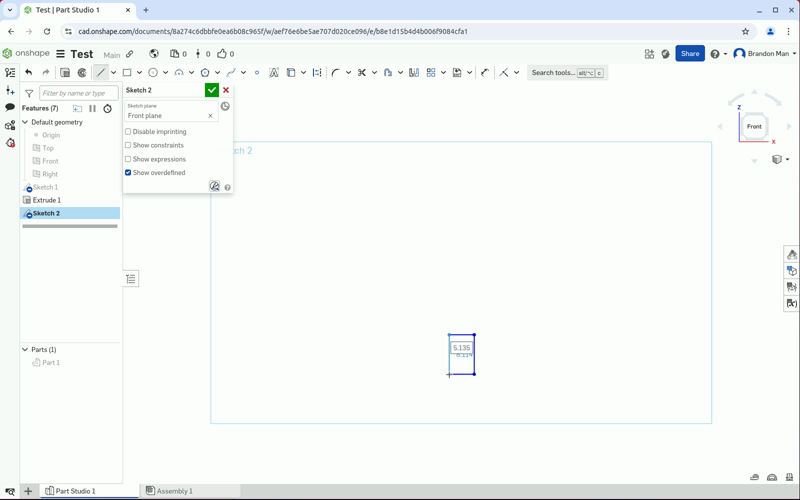
key_up(shift)
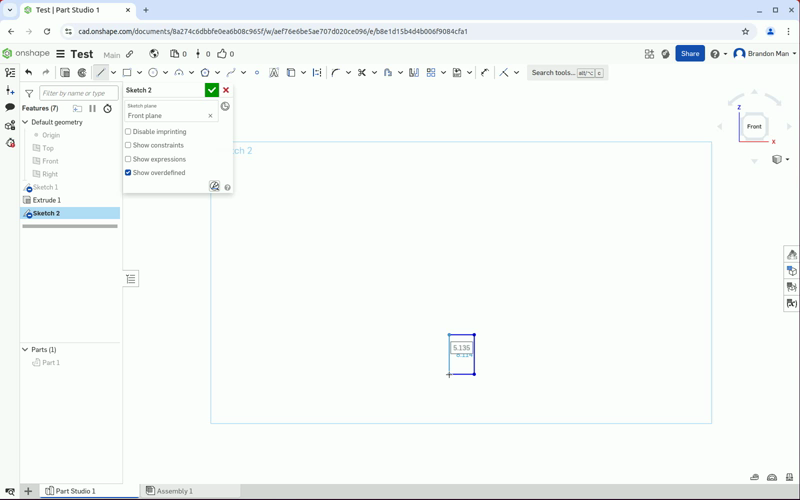
click(449, 374)
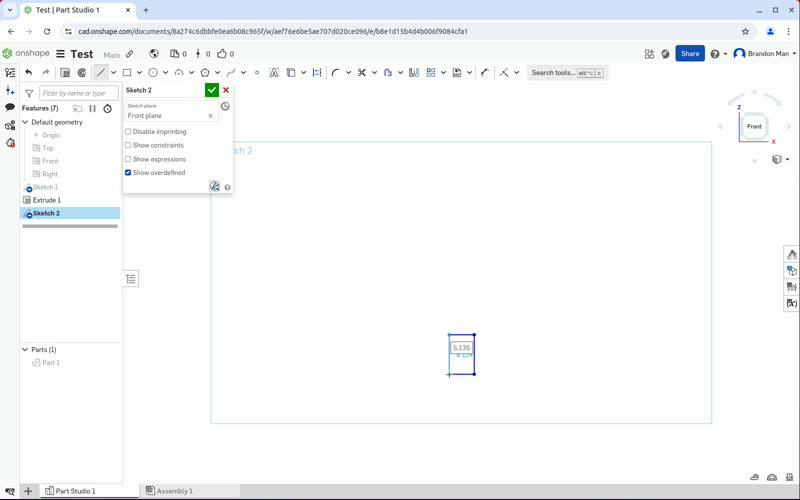
key(esc)
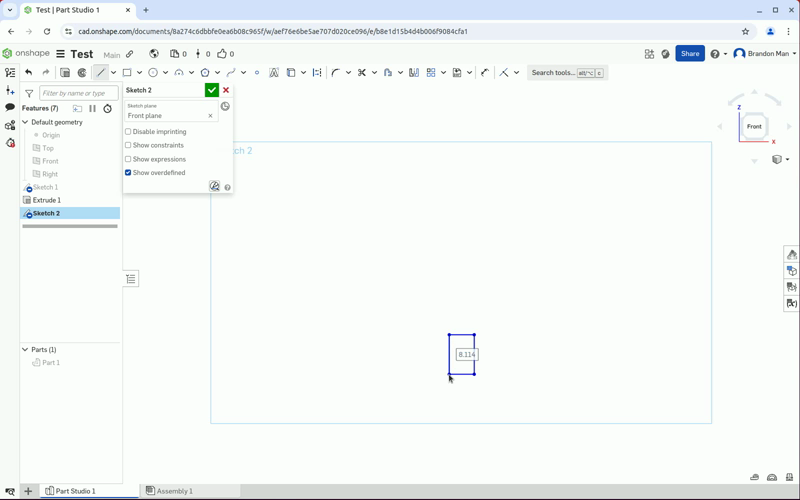
mouse_move(456, 357)
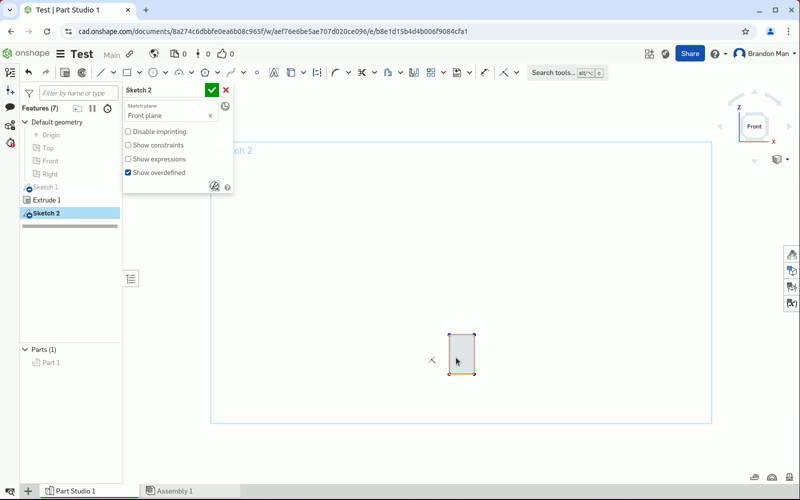
scroll(6)
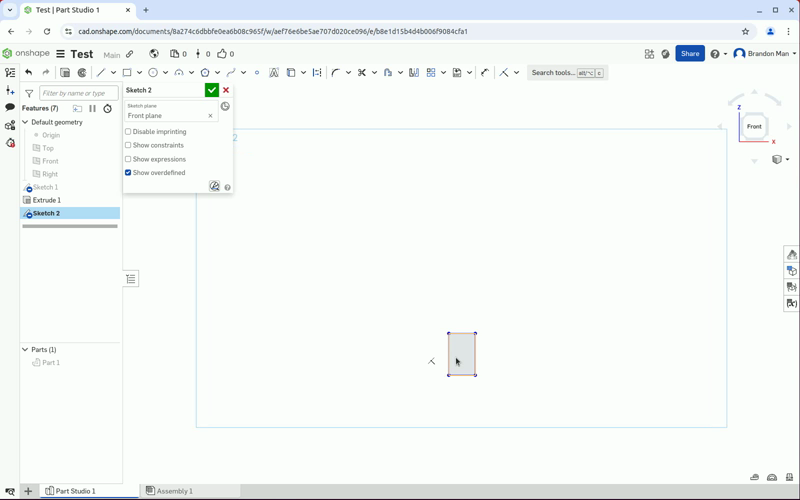
scroll(6)
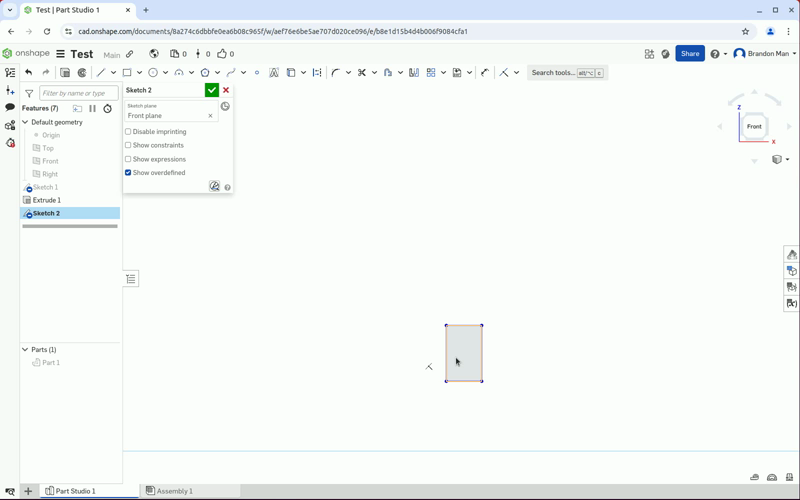
scroll(6)
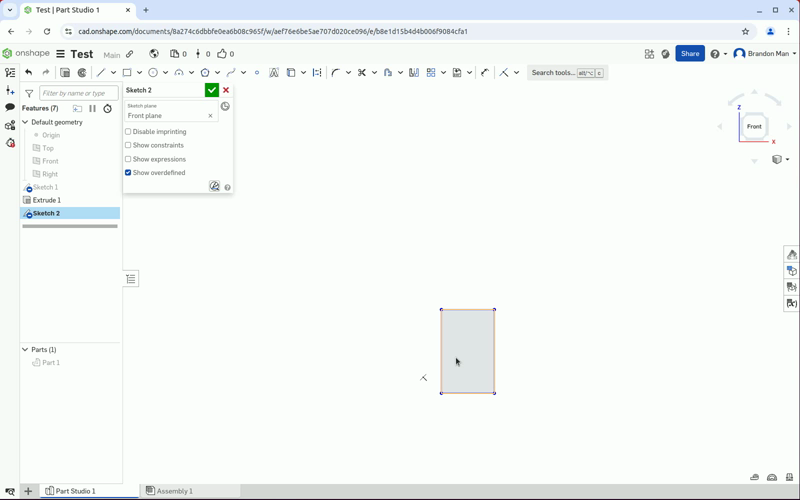
scroll(6)
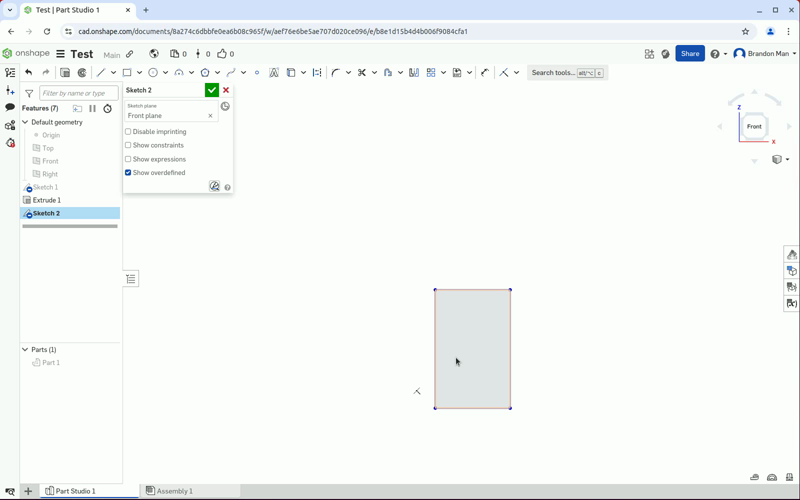
scroll(6)
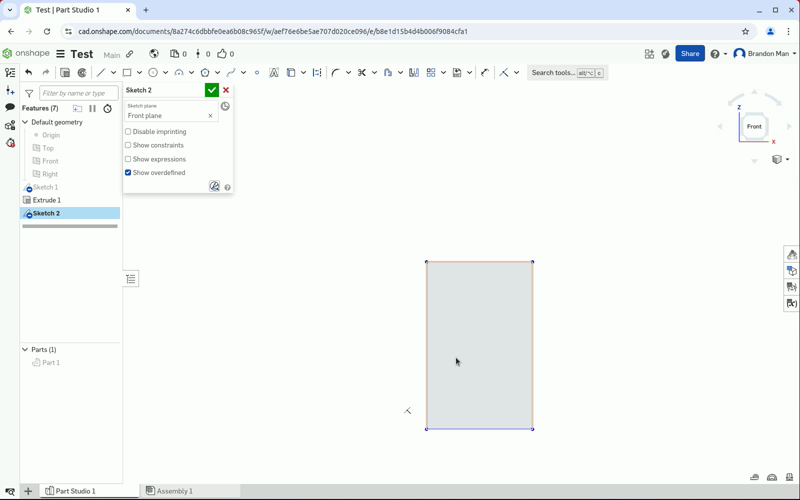
scroll(6)
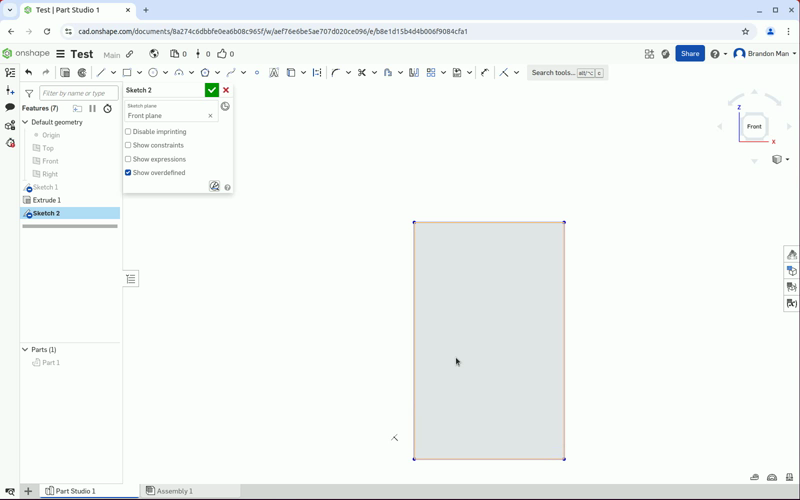
scroll(6)
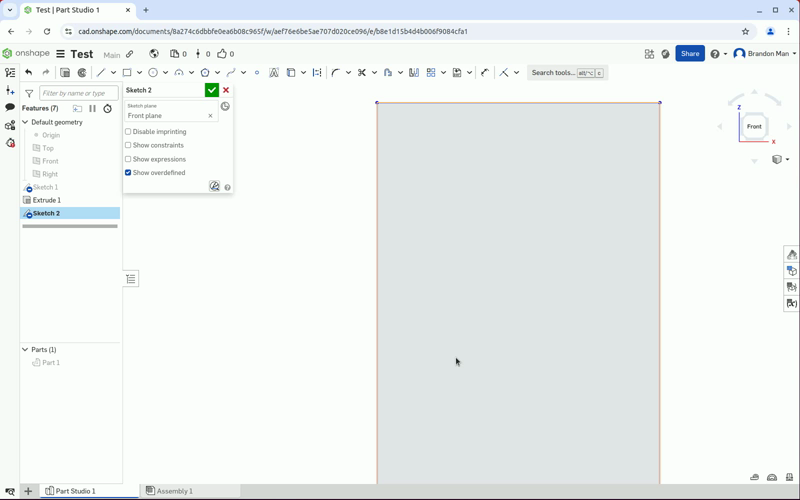
click(456, 357)
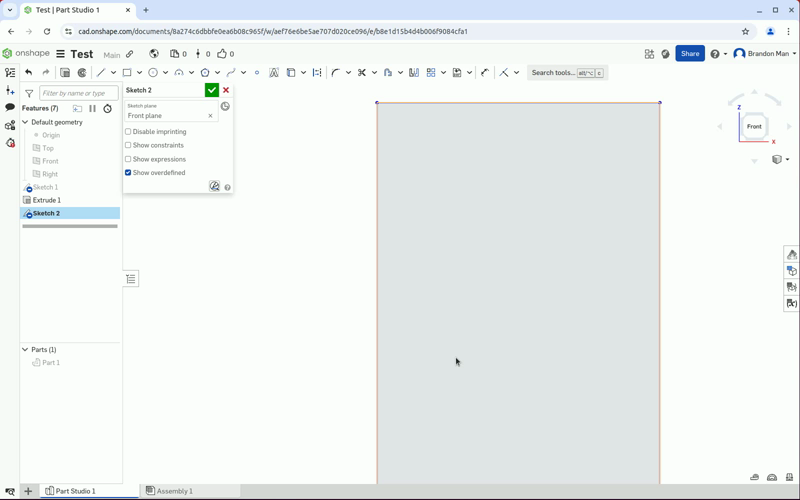
scroll(-6)
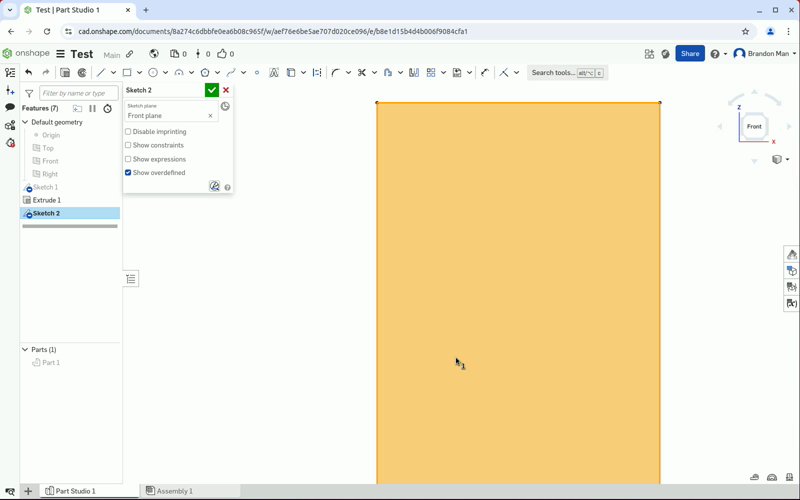
scroll(-6)
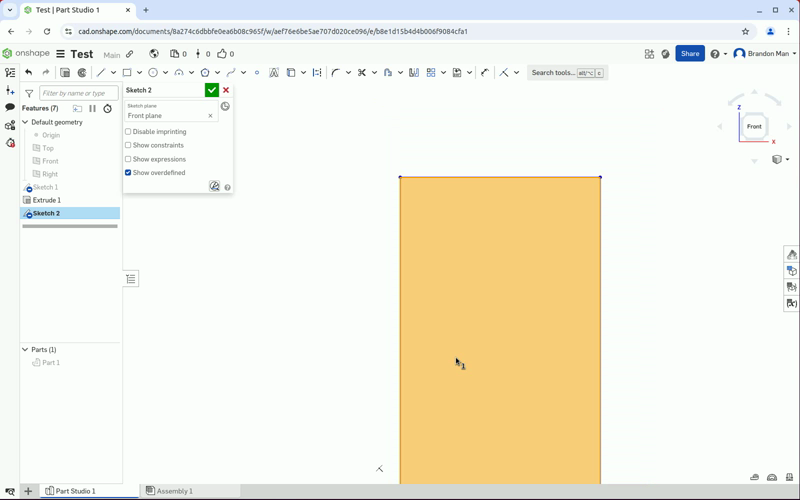
scroll(-6)
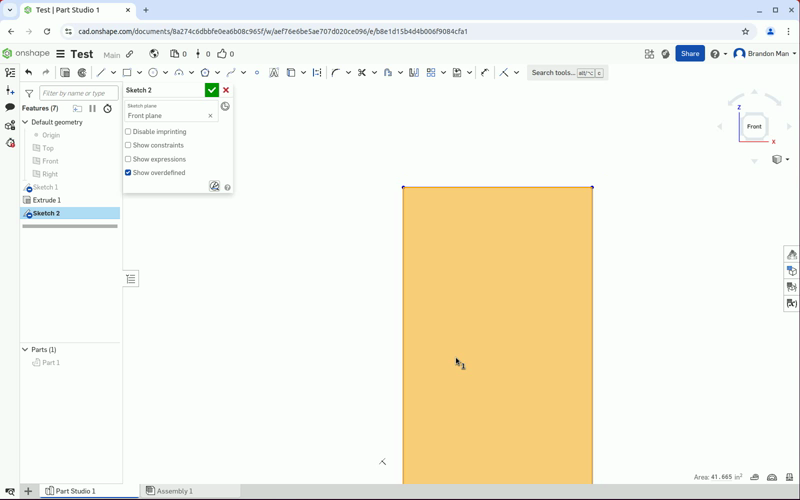
scroll(-6)
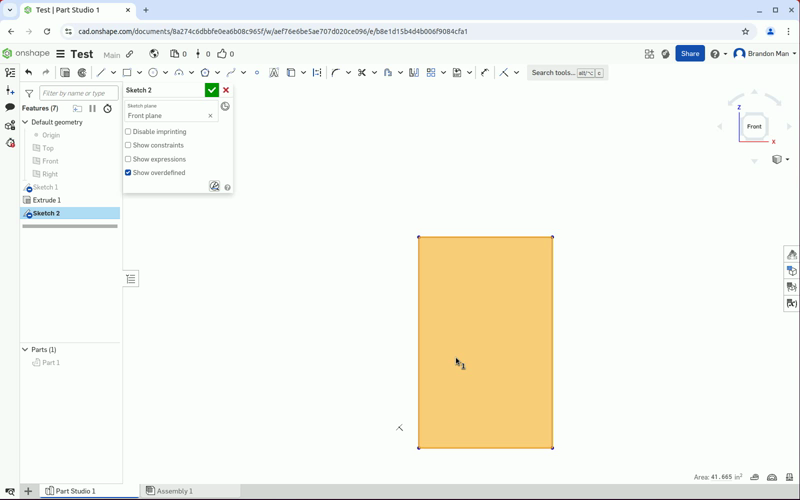
scroll(-6)
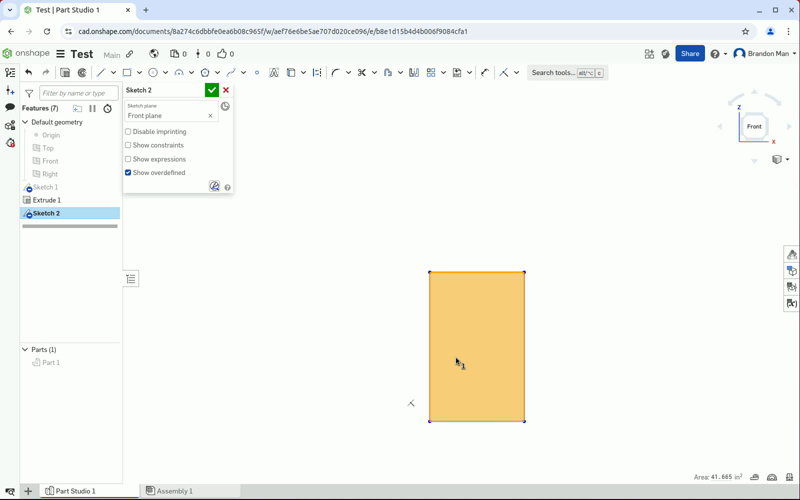
scroll(-6)
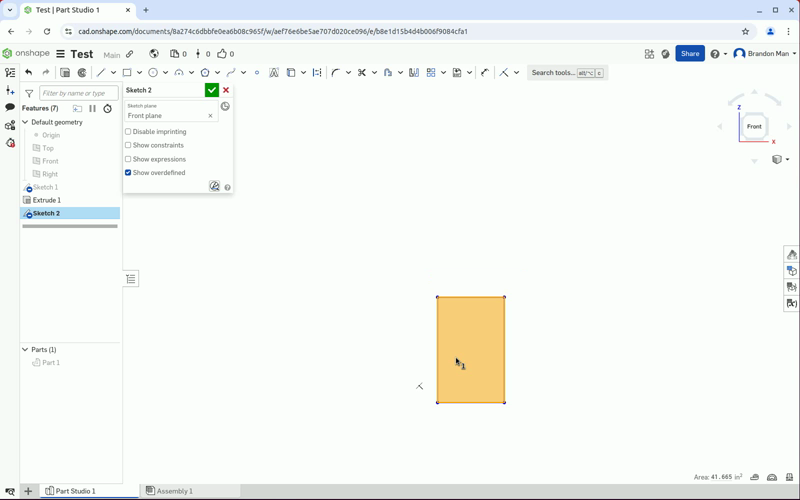
scroll(-6)
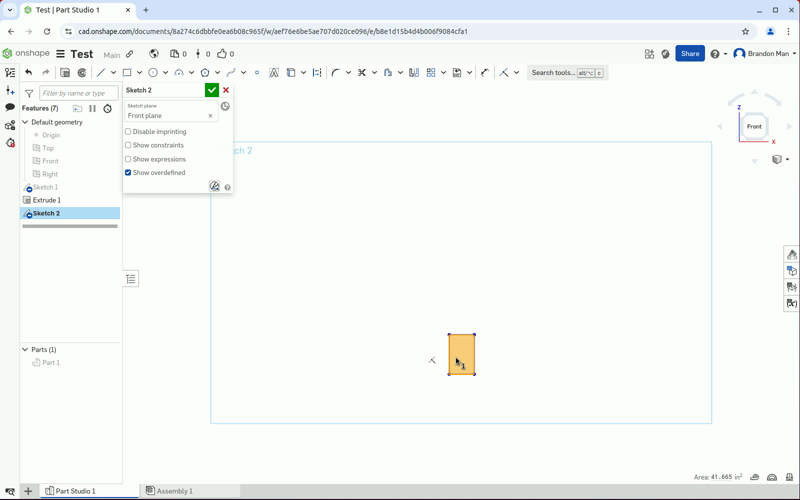
mouse_move(73, 352)
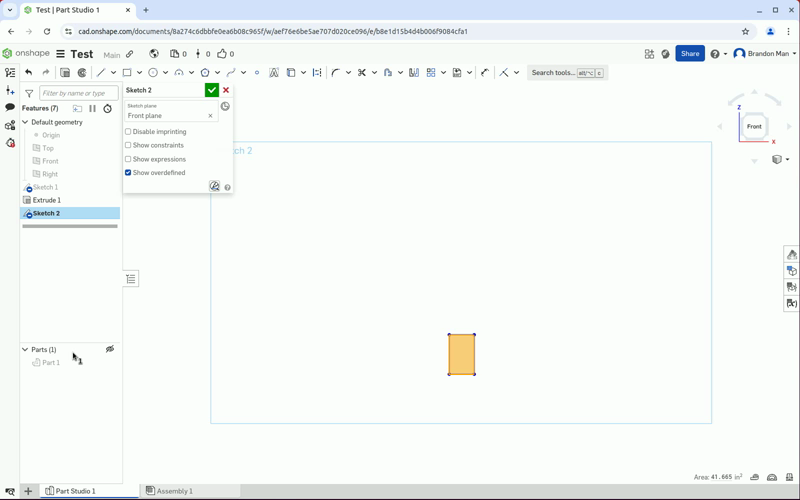
key(shift+y)
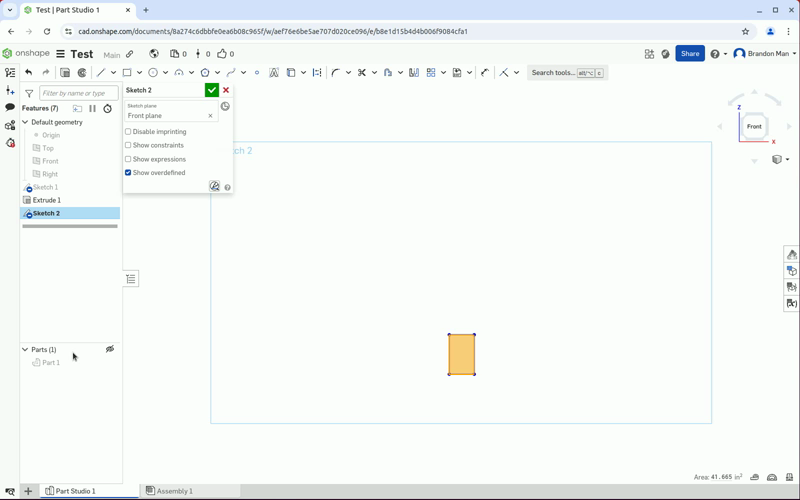
key(shift+e)
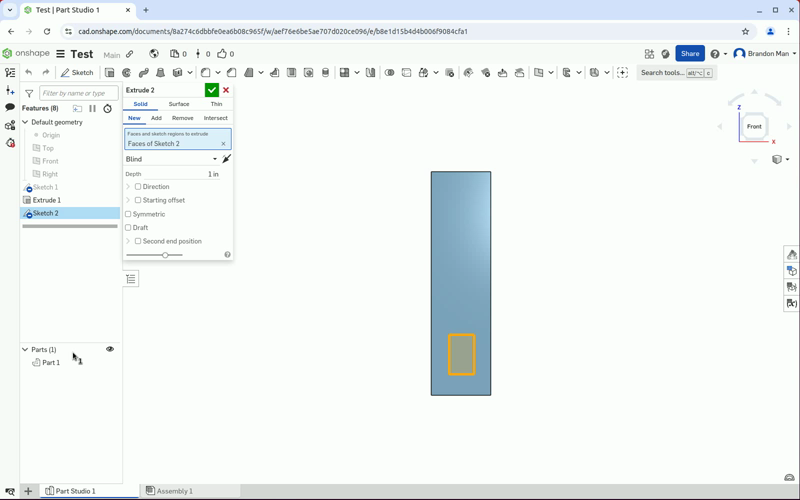
mouse_move(143, 106)
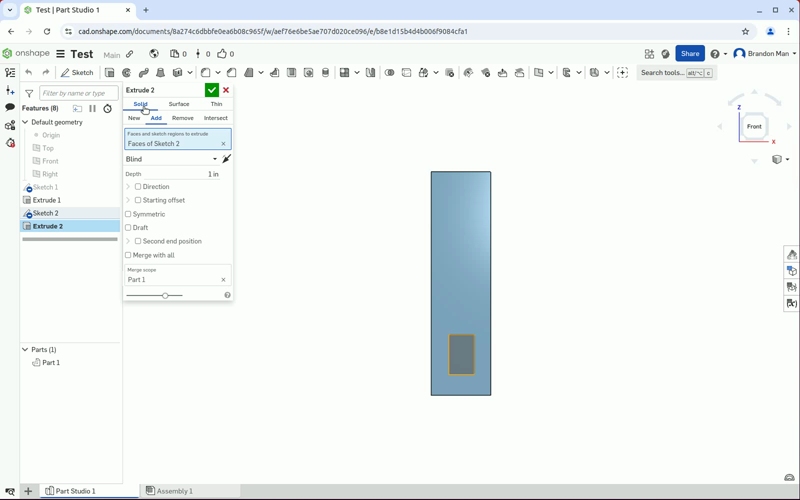
click(143, 106)
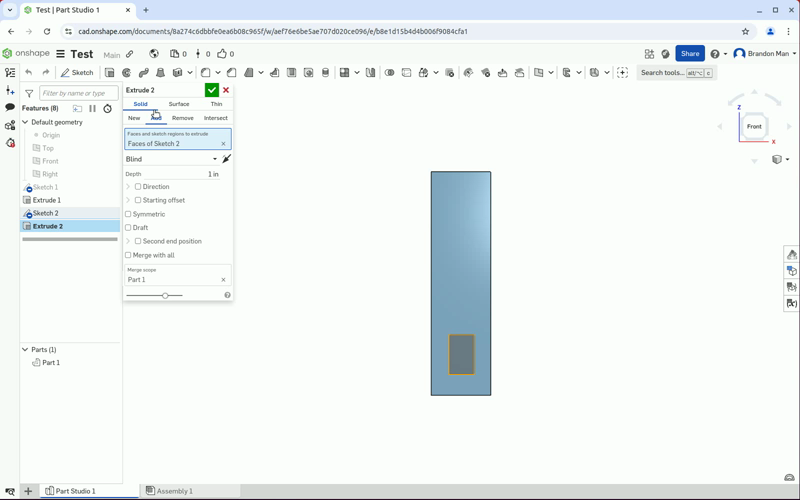
mouse_move(186, 120)
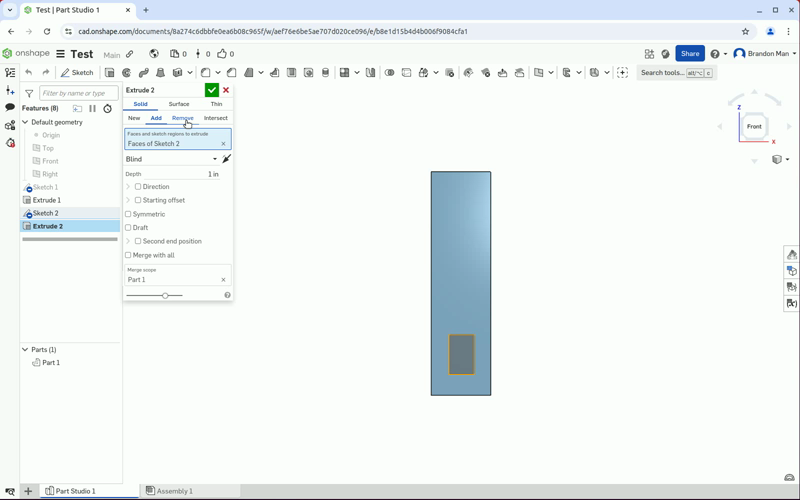
click(186, 120)
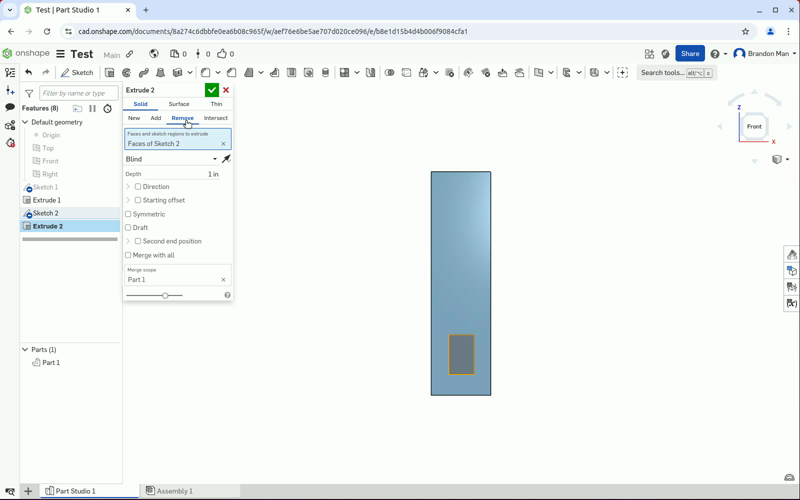
key(tab, 4)
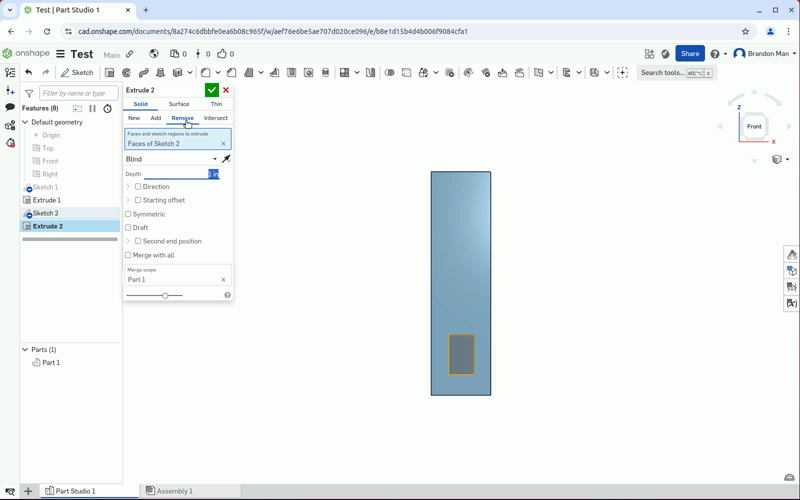
text(2.166)
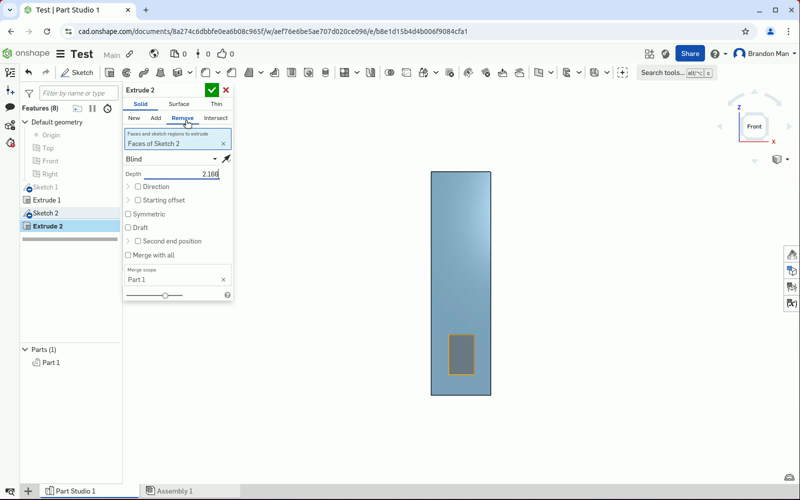
key(tab, 6)
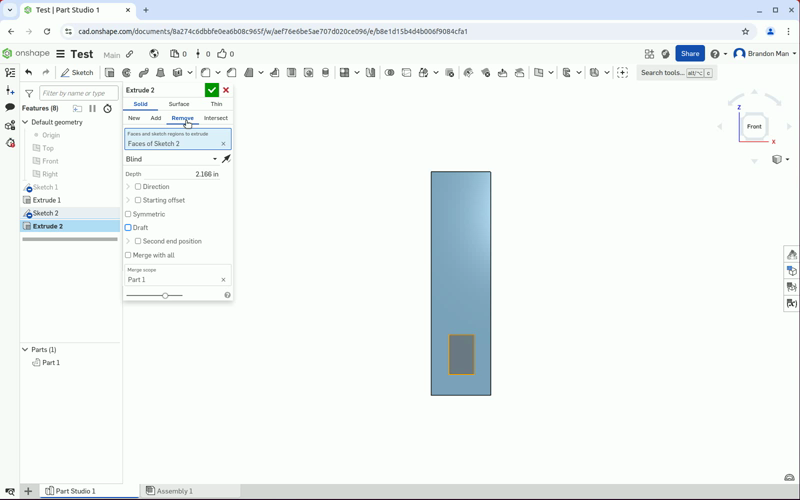
key(space)
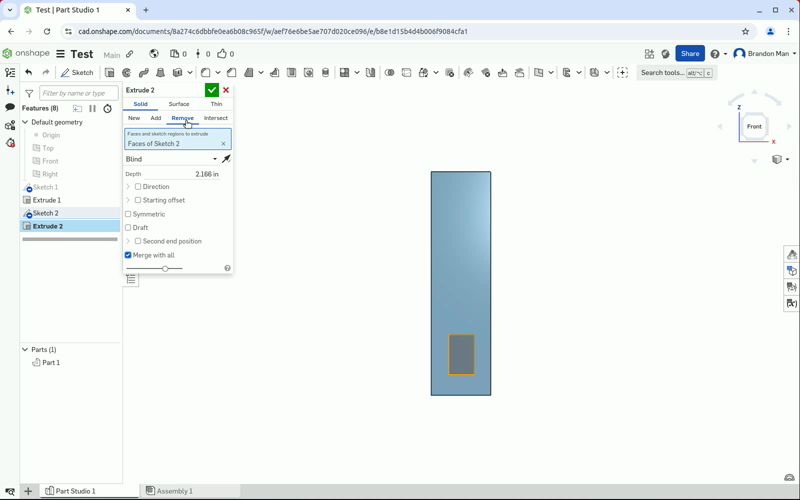
key(enter)
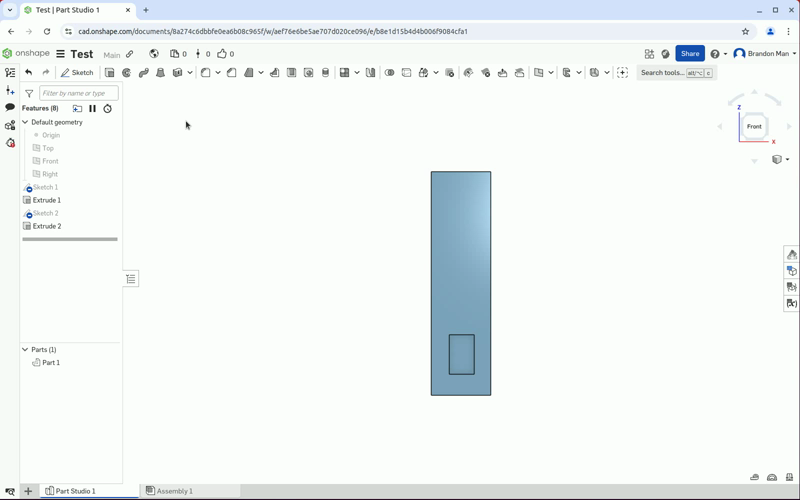
key(shift+h)
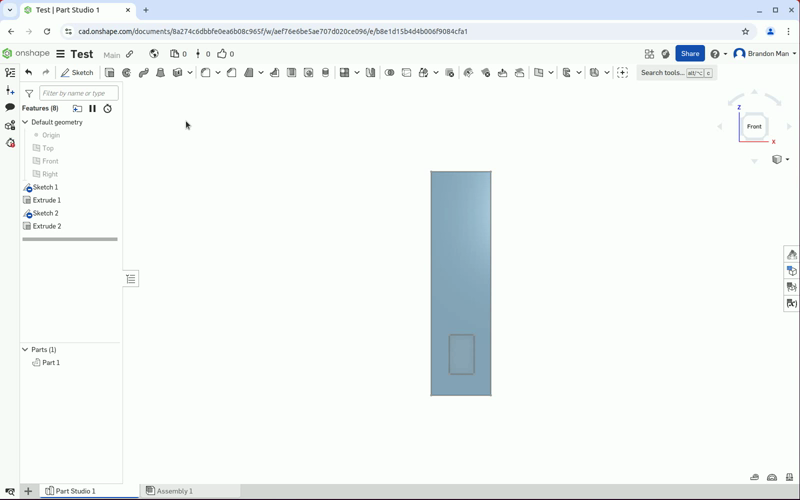
key(shift+h)
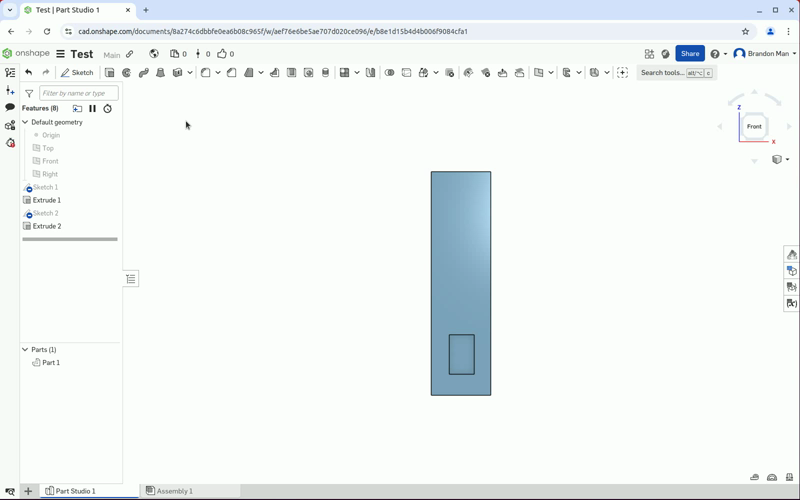
mouse_move(73, 189)
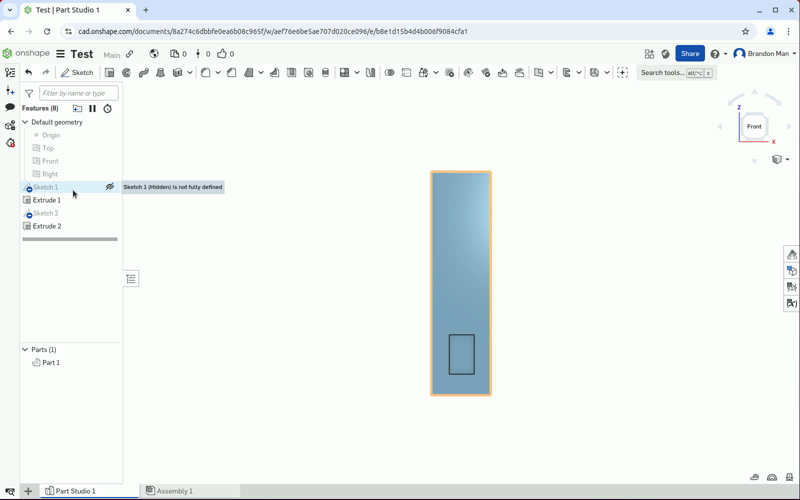
click(73, 189)
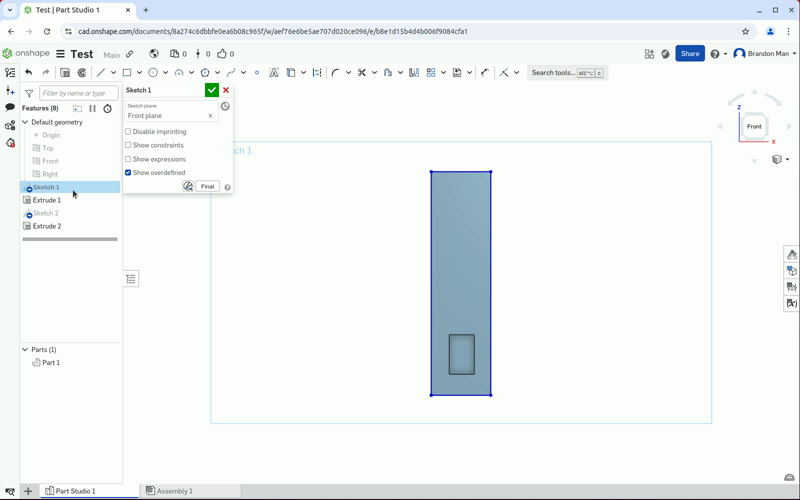
mouse_move(229, 92)
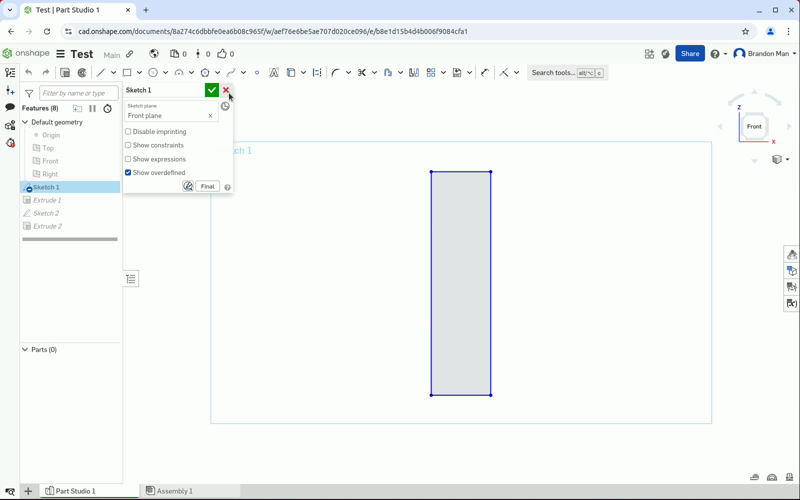
click(229, 92)
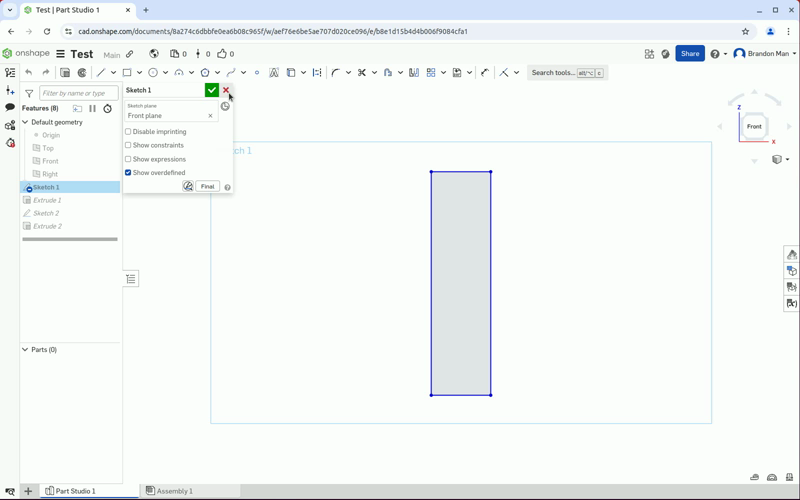
key(shift+s)
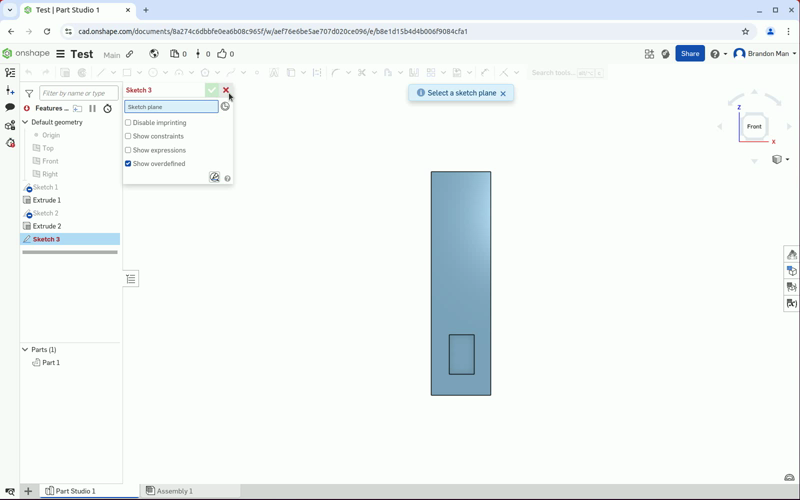
mouse_move(73, 163)
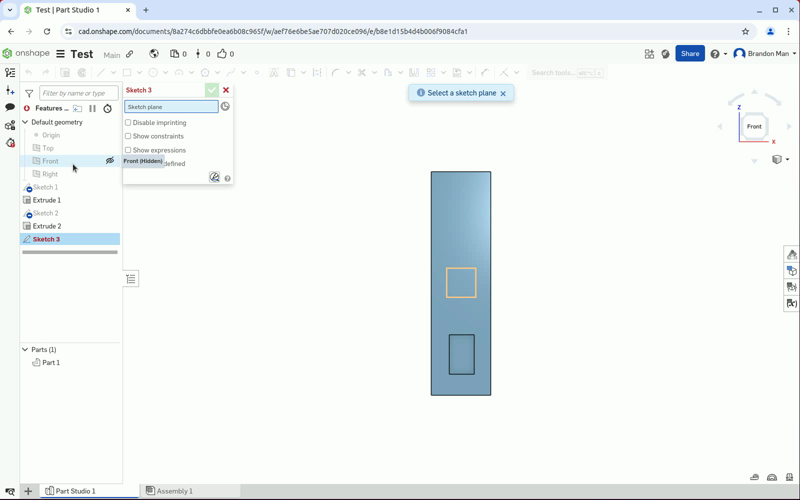
click(73, 163)
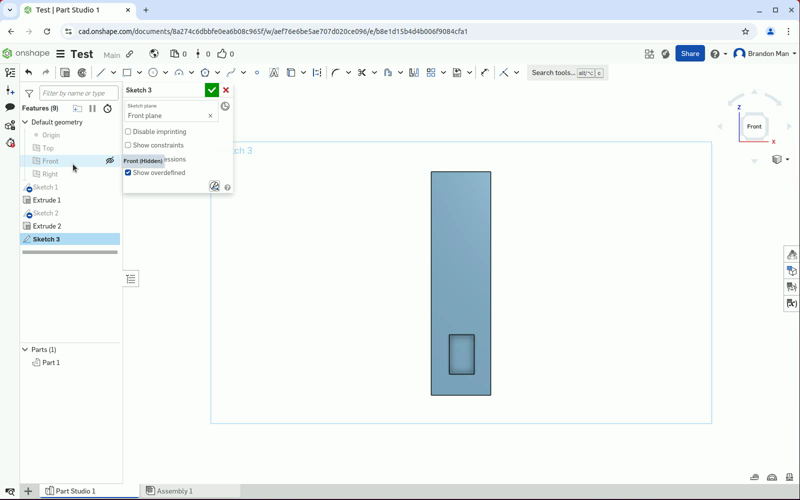
mouse_move(73, 352)
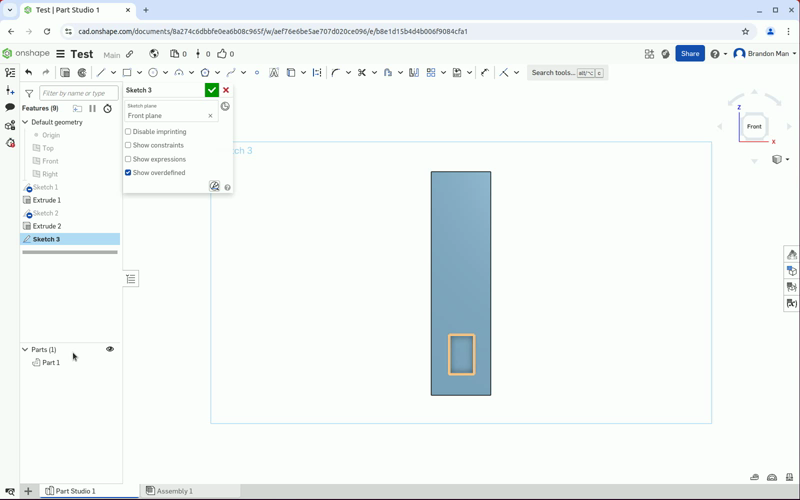
key(y)
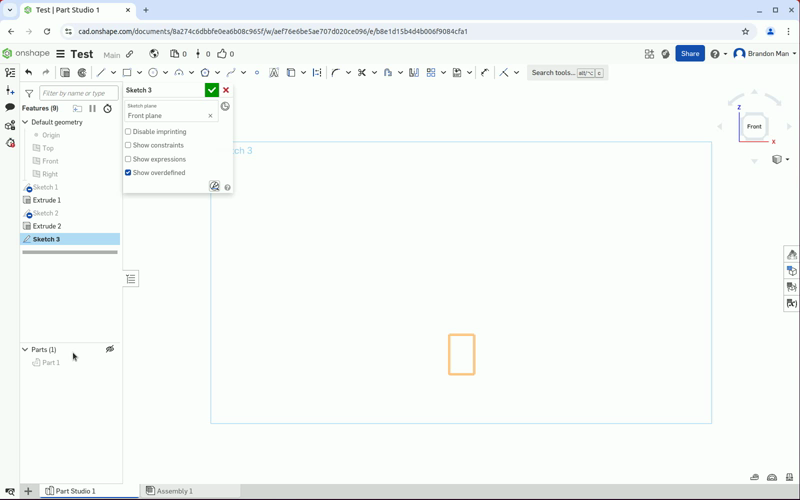
key(l)
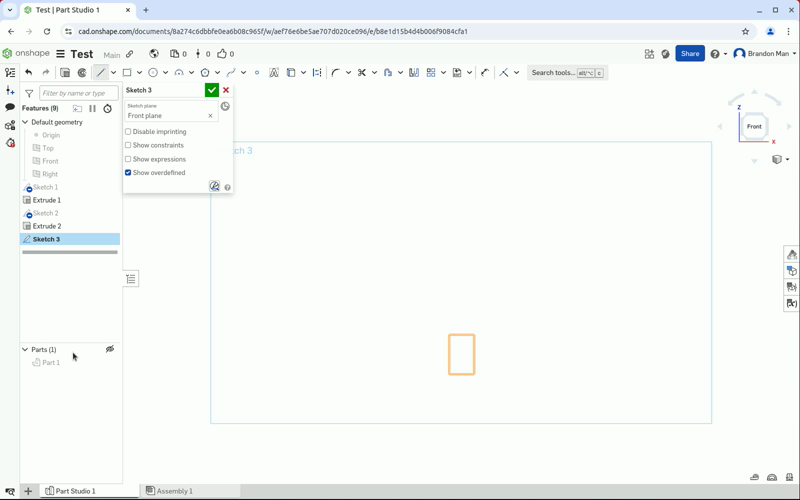
key_down(shift)
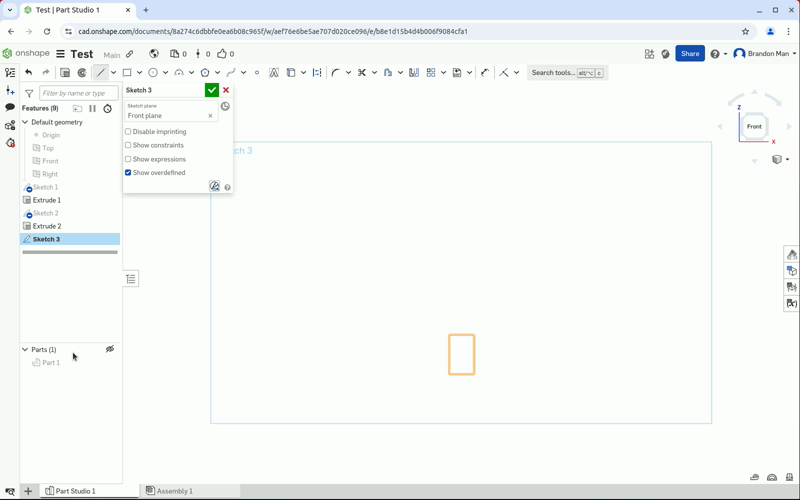
mouse_move(456, 368)
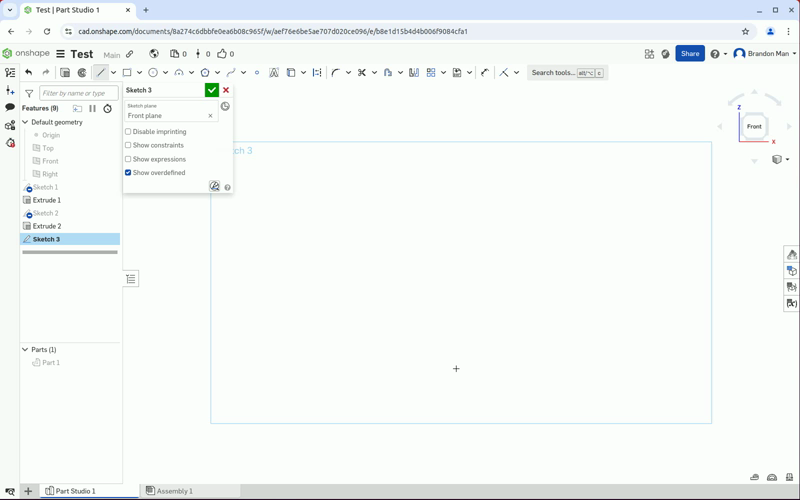
click(456, 368)
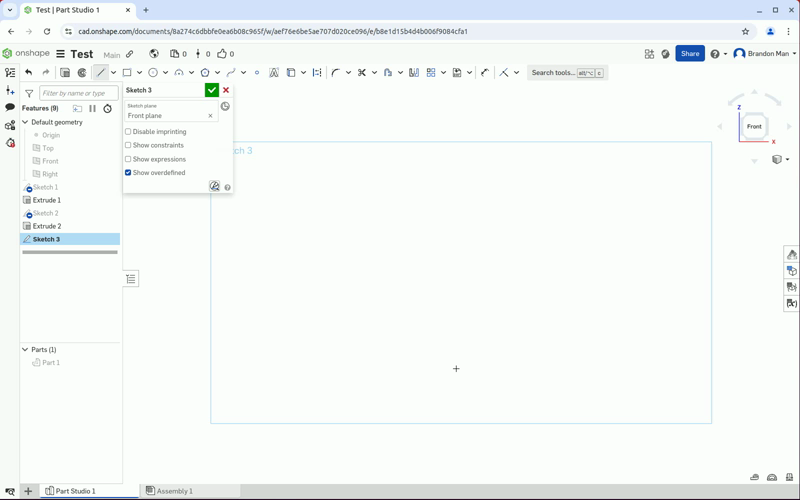
key_up(shift)
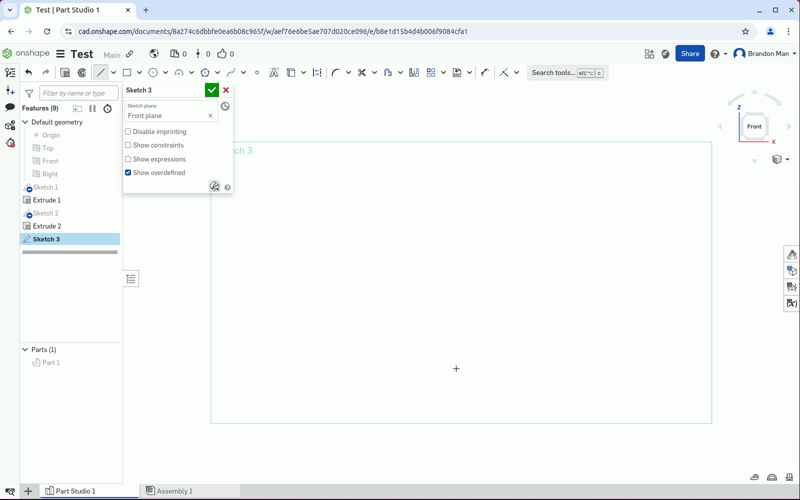
key_down(shift)
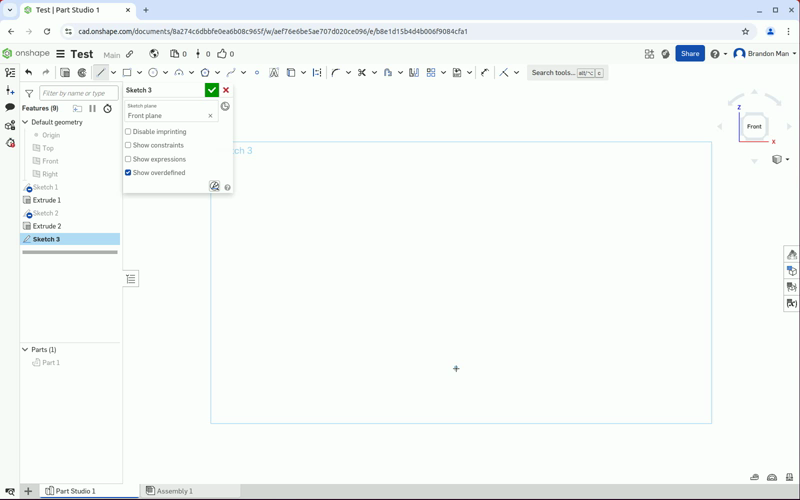
mouse_move(486, 368)
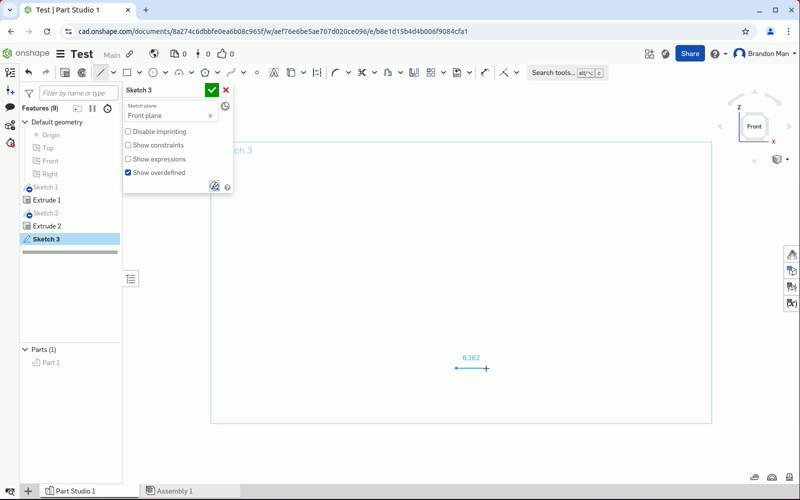
mouse_move(465, 368)
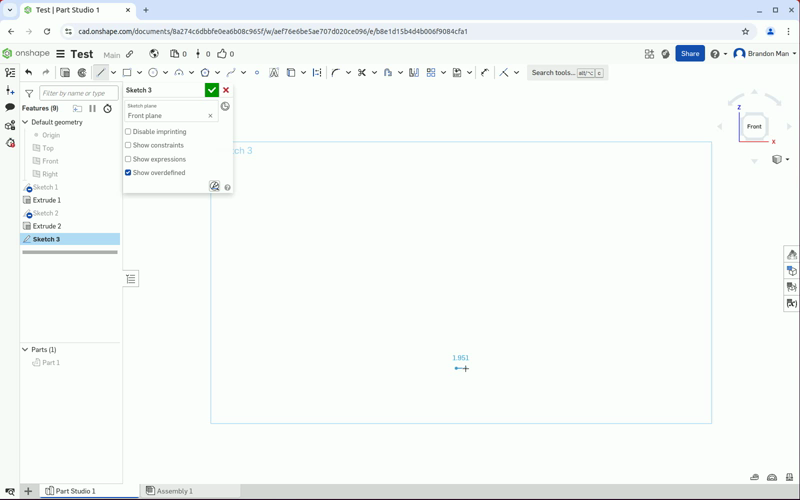
click(465, 368)
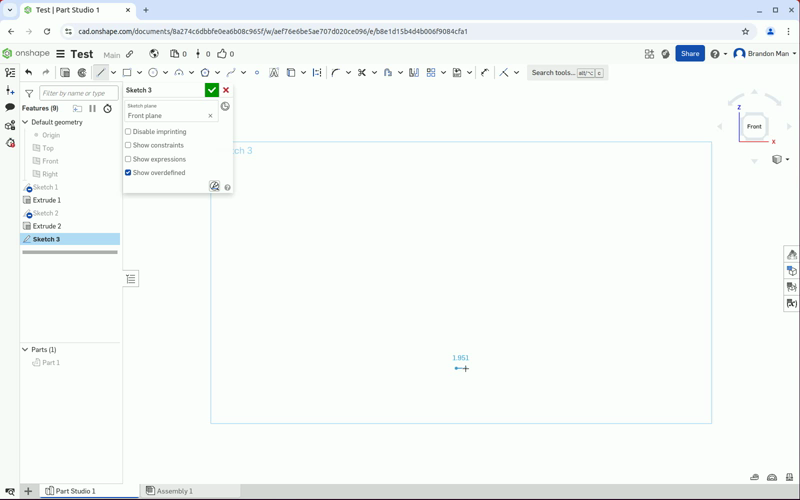
key_up(shift)
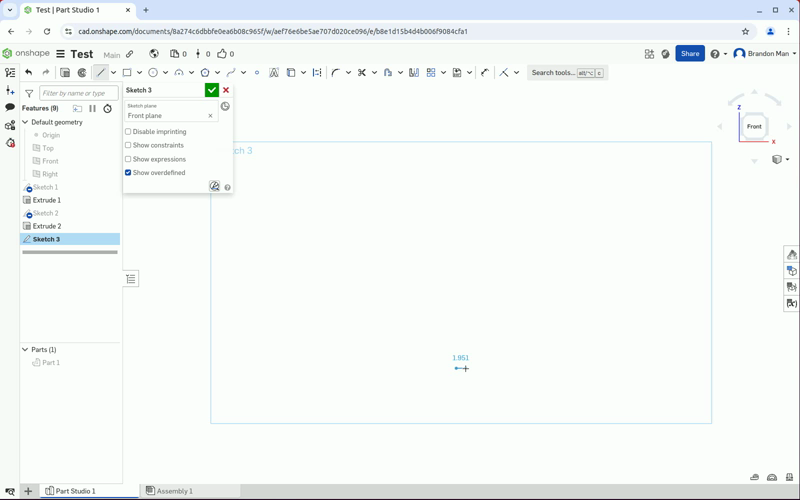
key_down(shift)
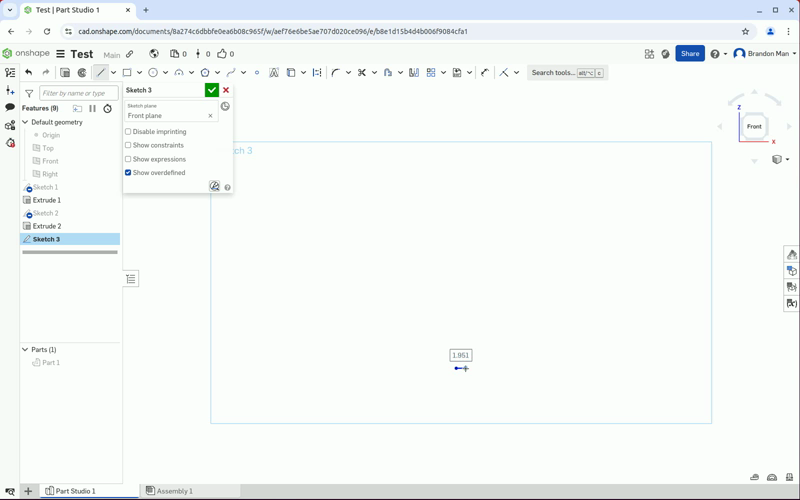
mouse_move(495, 368)
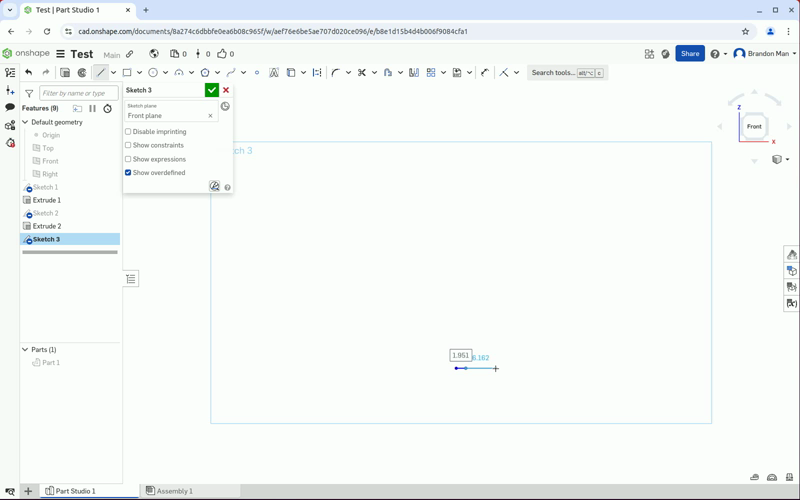
mouse_move(465, 341)
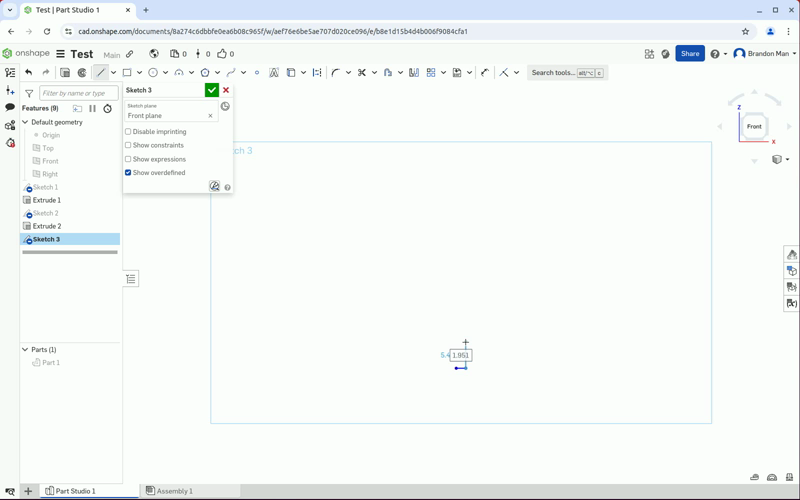
click(465, 341)
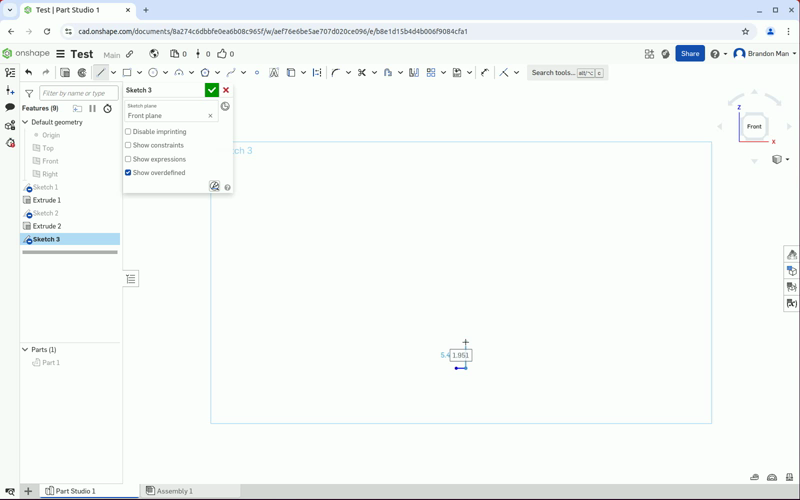
key_up(shift)
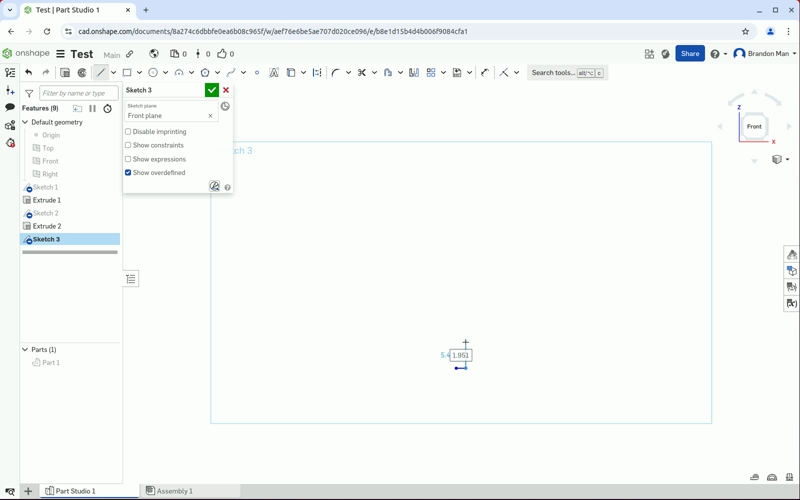
key_down(shift)
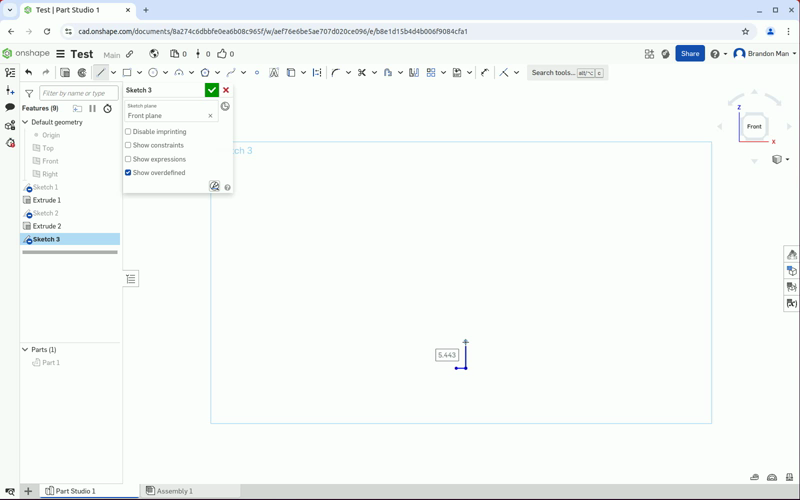
mouse_move(495, 341)
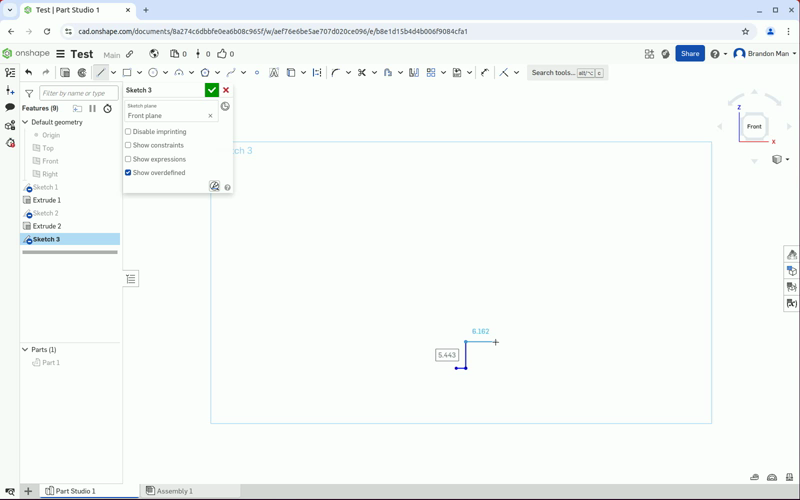
mouse_move(456, 341)
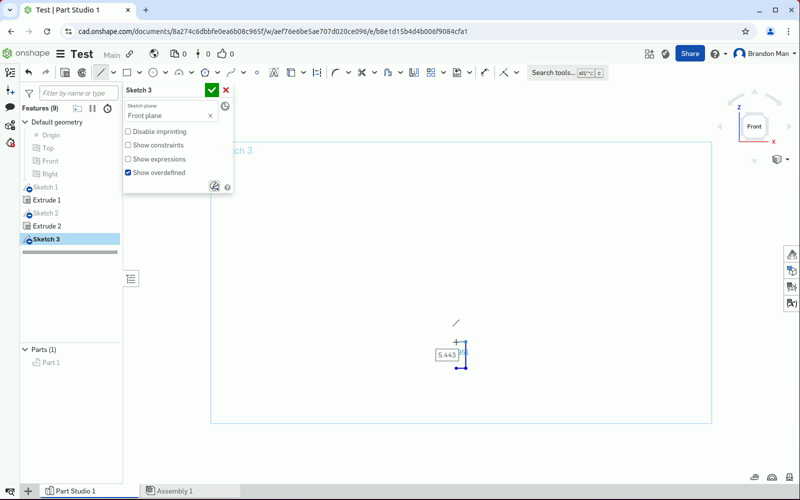
click(456, 341)
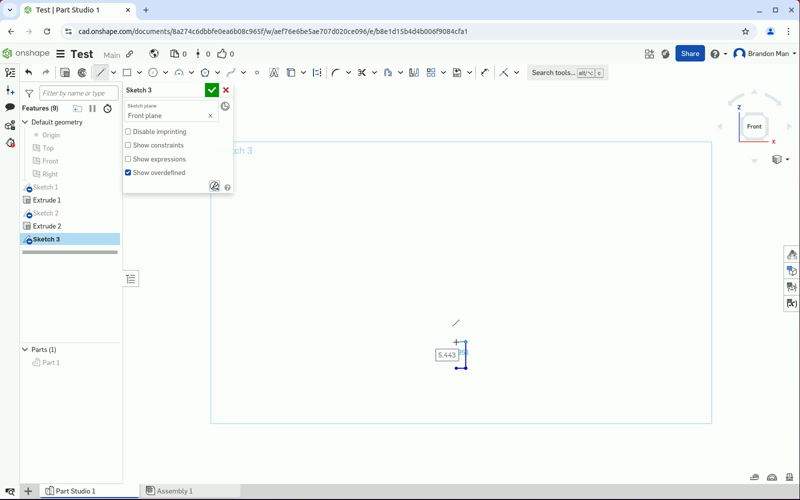
key_up(shift)
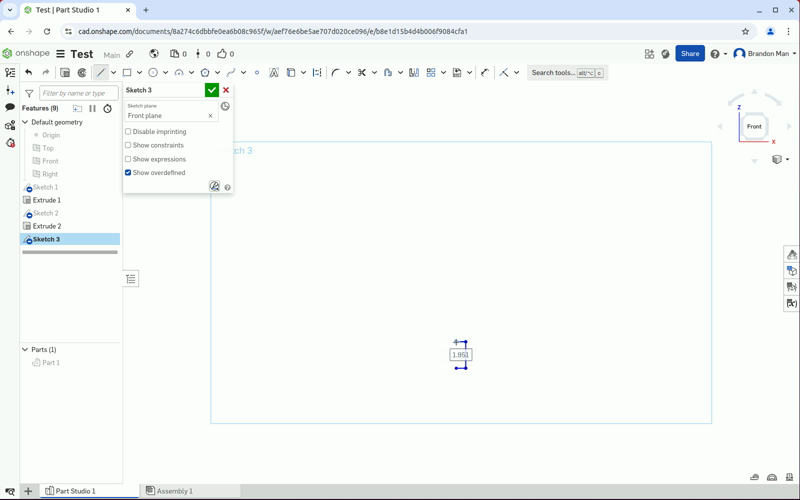
mouse_move(486, 341)
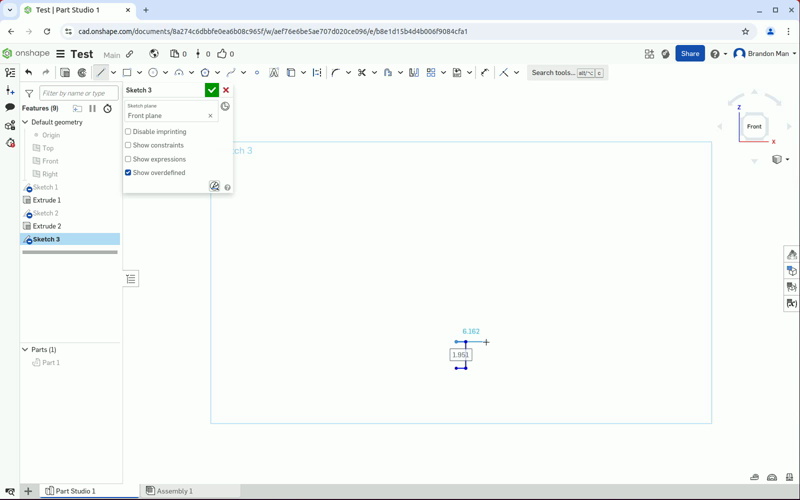
key_down(shift)
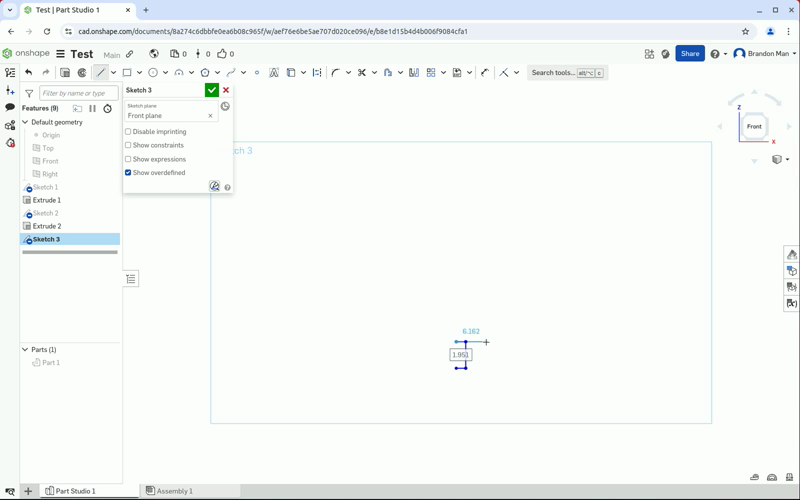
mouse_move(456, 368)
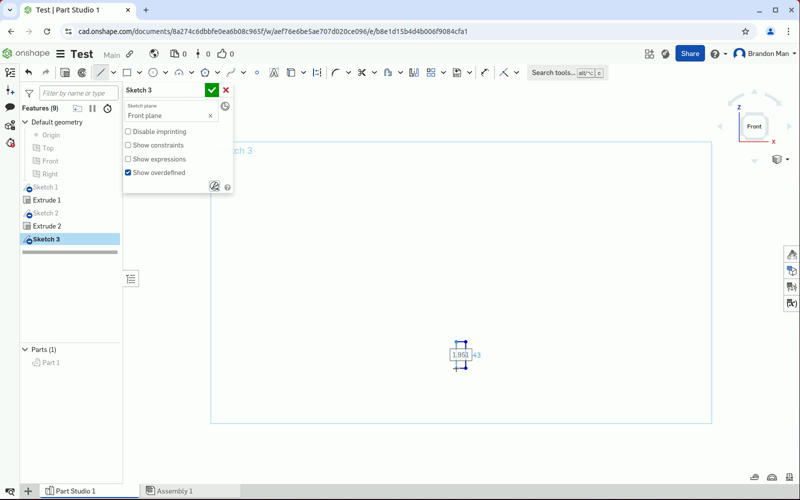
key_up(shift)
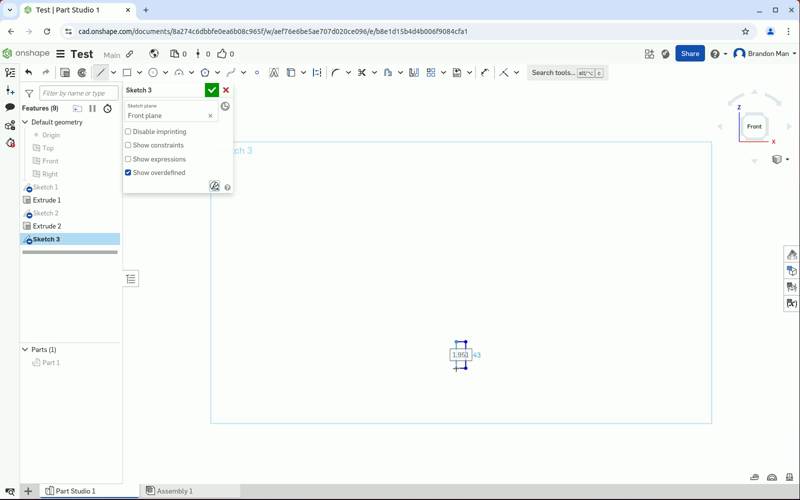
click(456, 368)
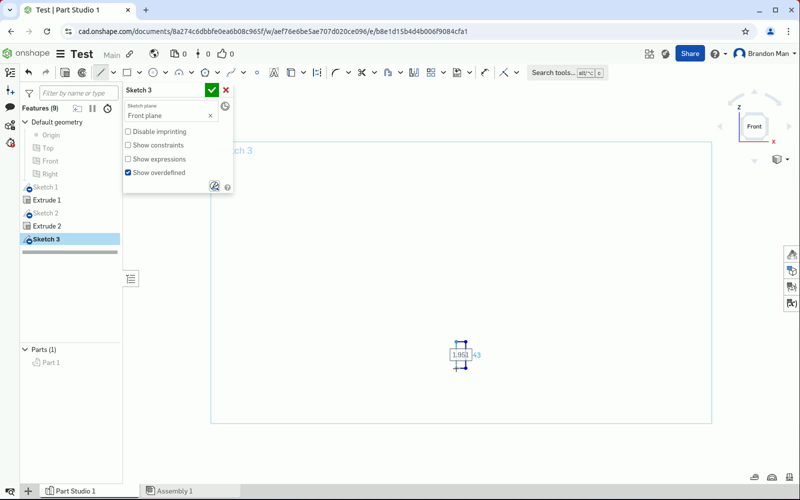
key(esc)
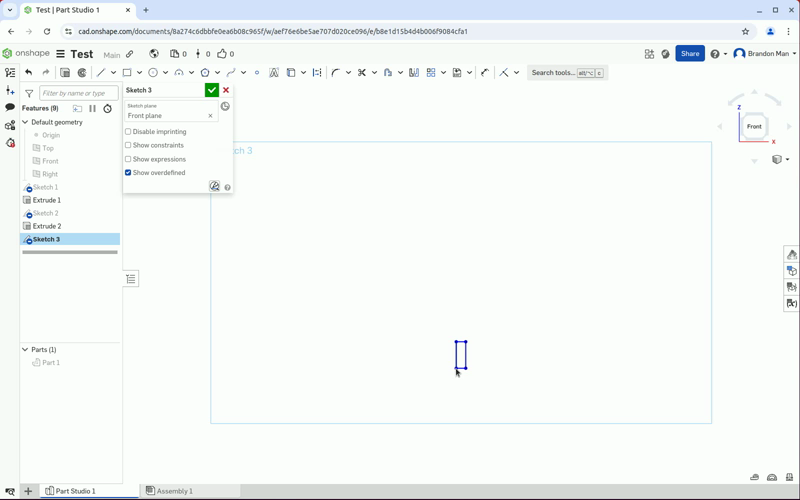
mouse_move(464, 351)
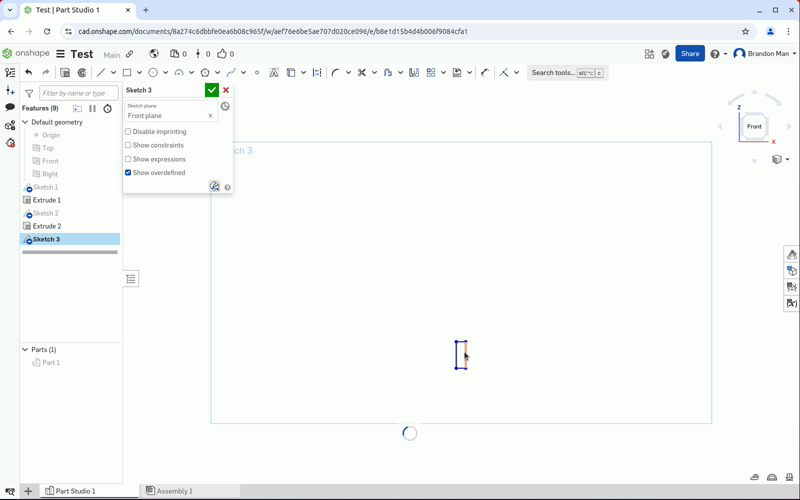
scroll(6)
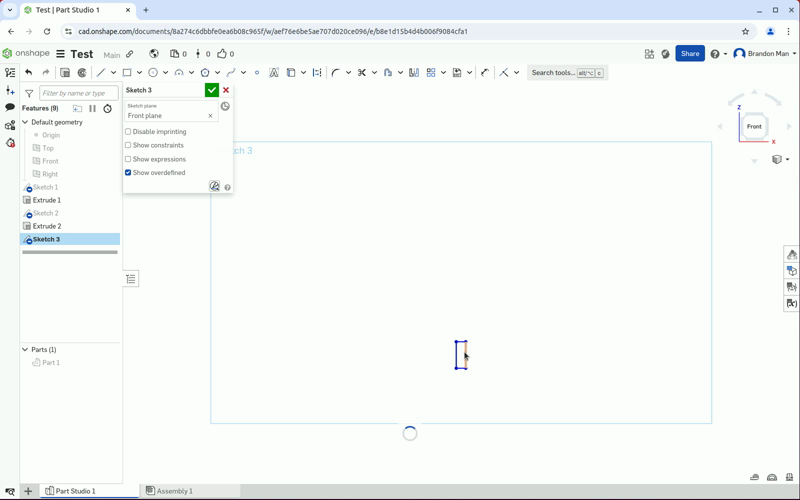
scroll(6)
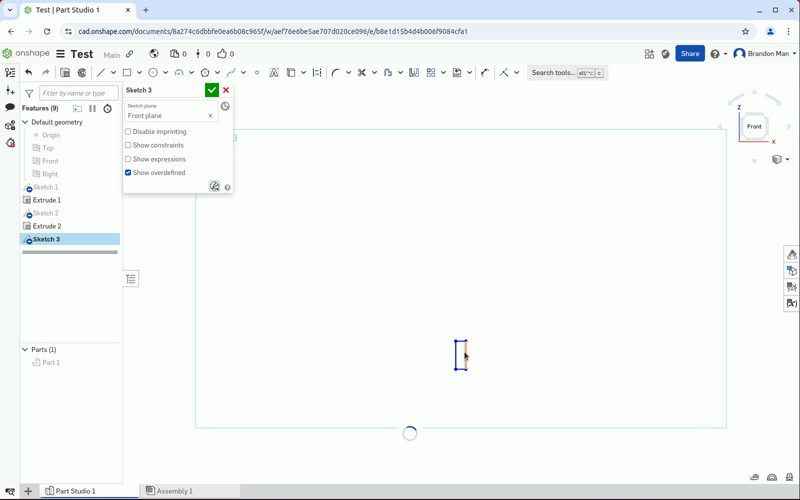
scroll(6)
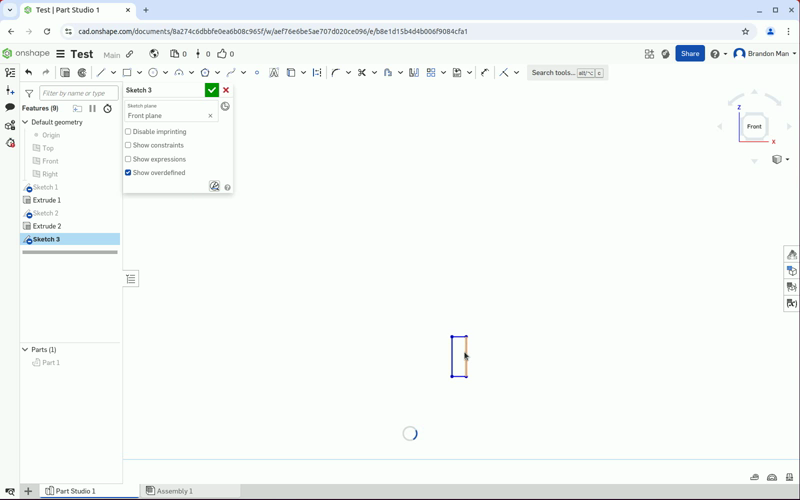
scroll(6)
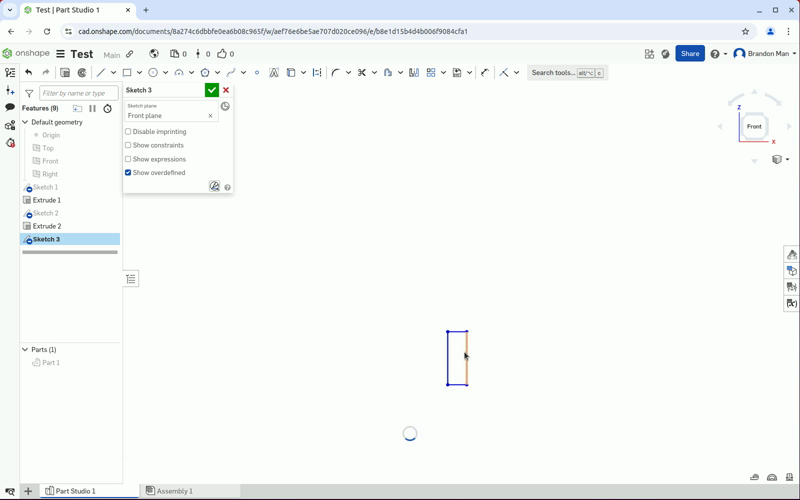
scroll(6)
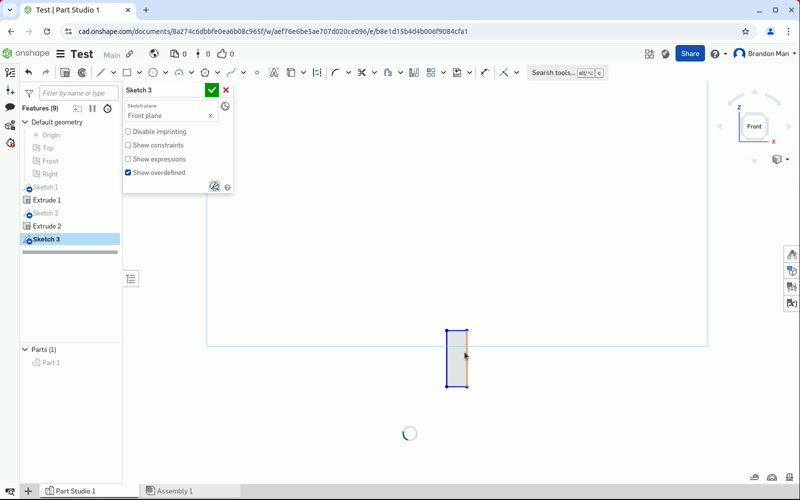
scroll(6)
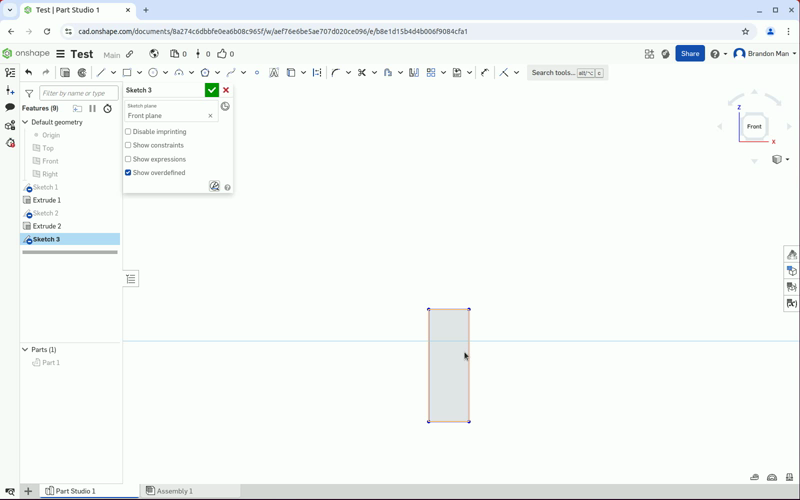
scroll(6)
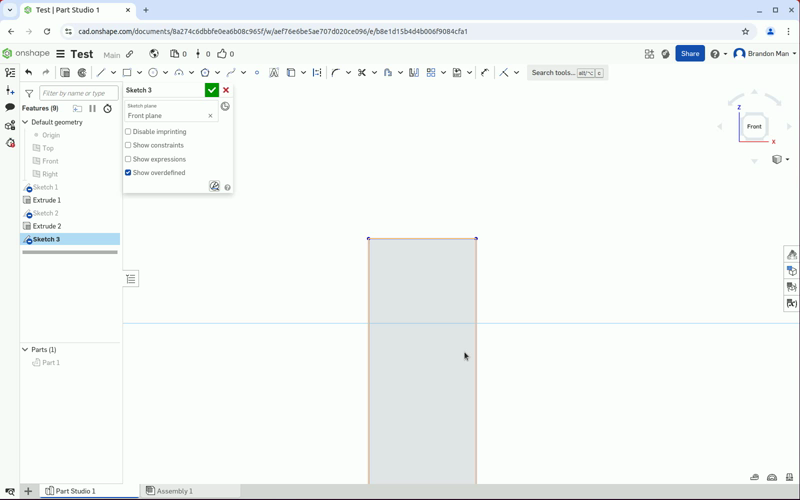
click(464, 351)
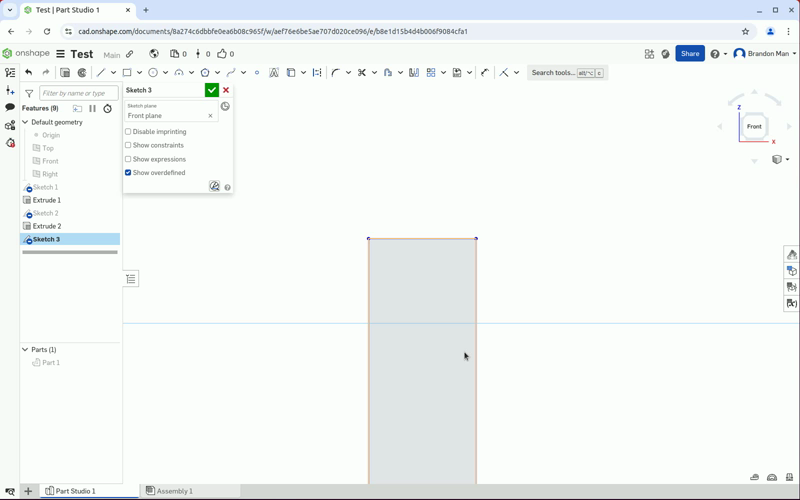
scroll(-6)
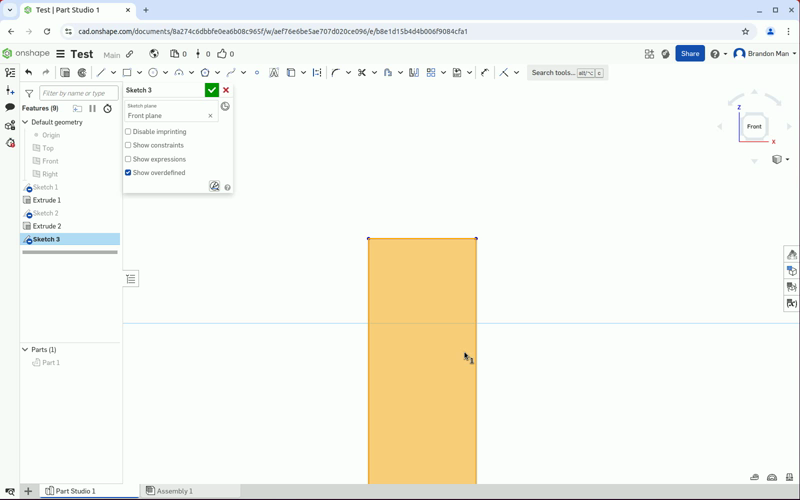
scroll(-6)
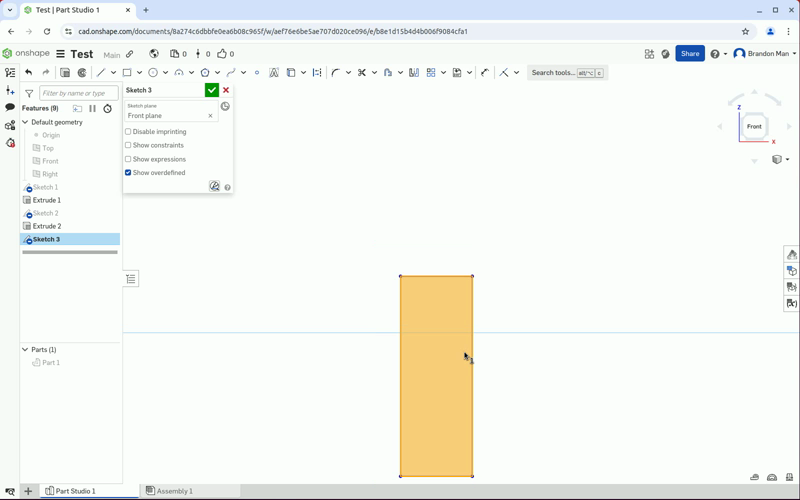
scroll(-6)
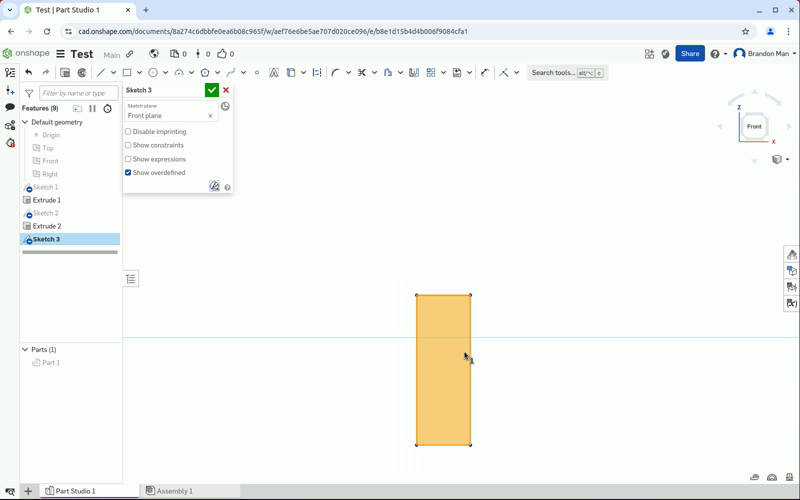
scroll(-6)
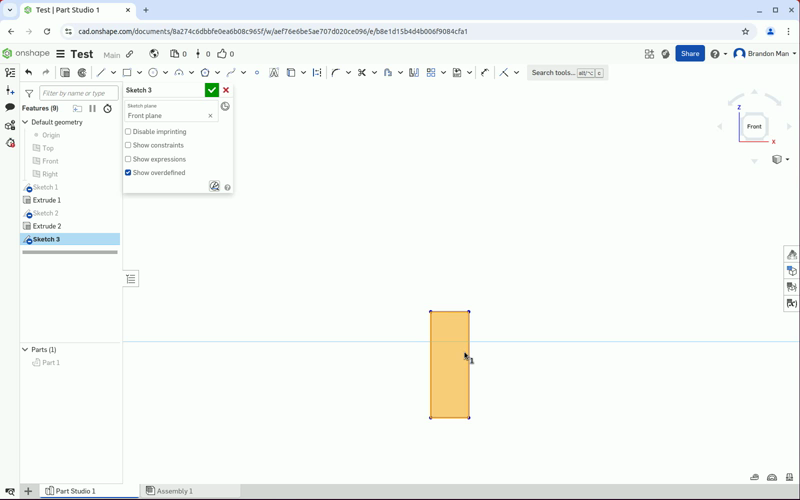
scroll(-6)
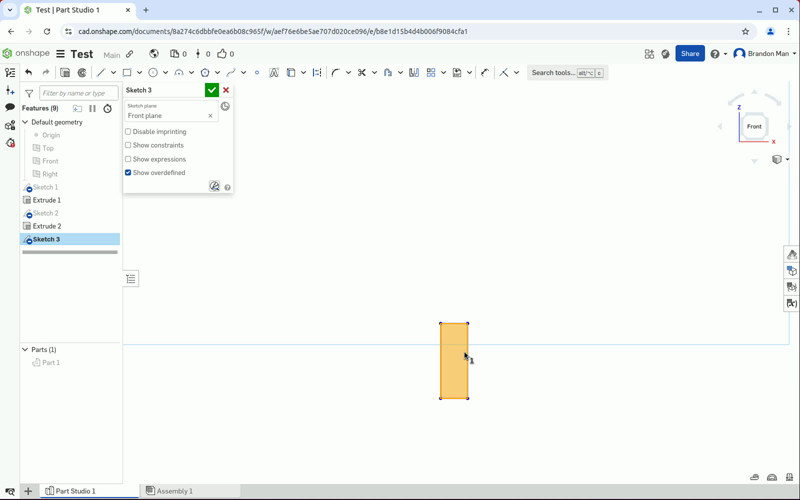
scroll(-6)
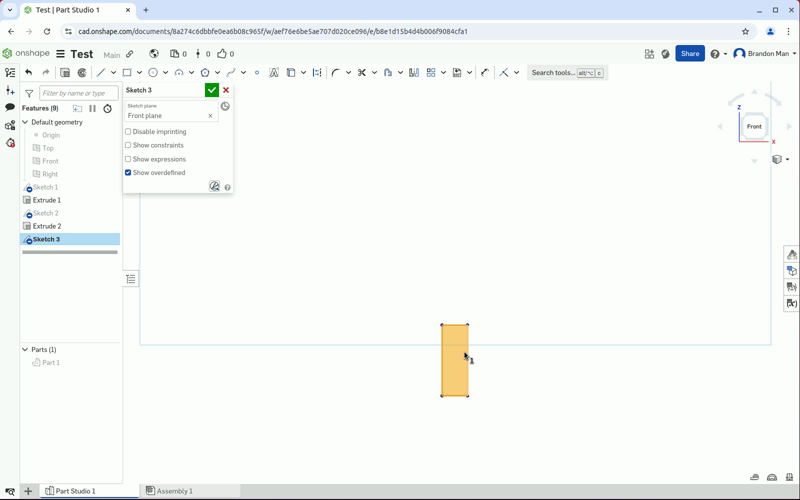
scroll(-6)
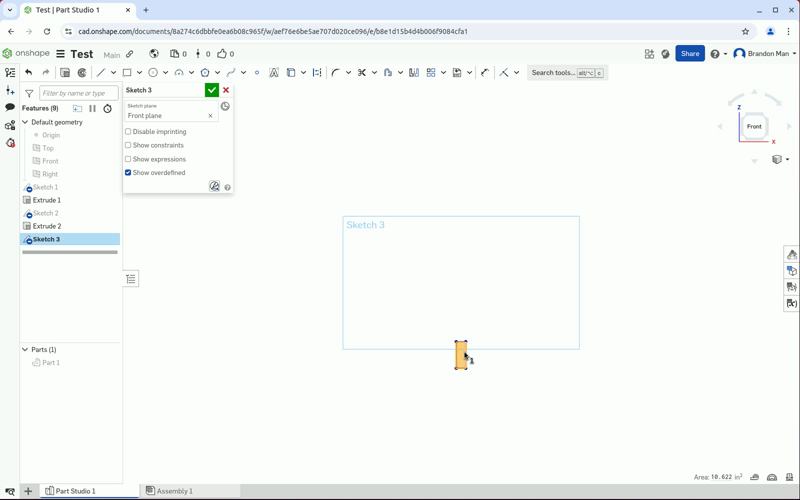
mouse_move(73, 352)
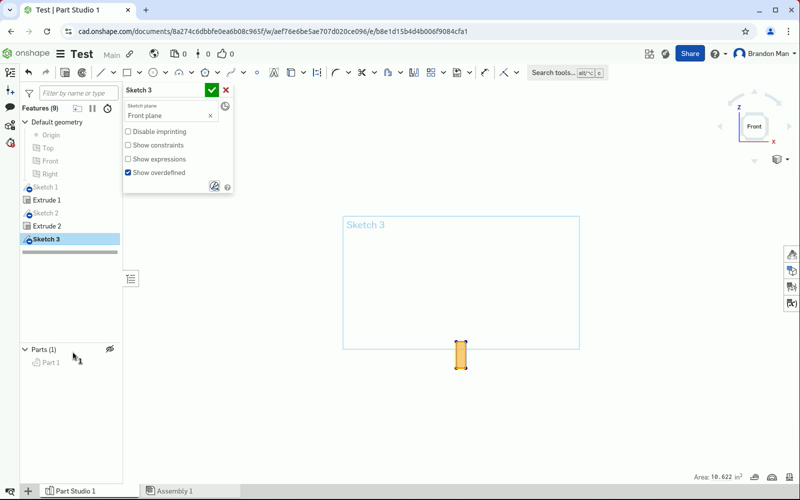
key(shift+y)
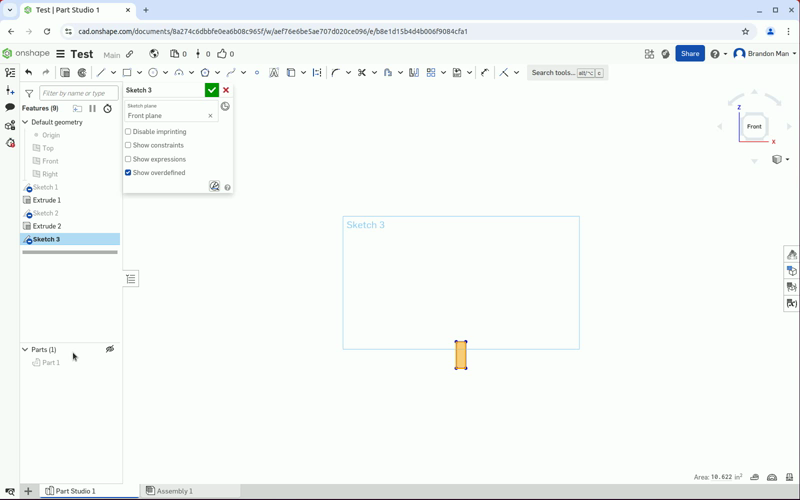
key(shift+e)
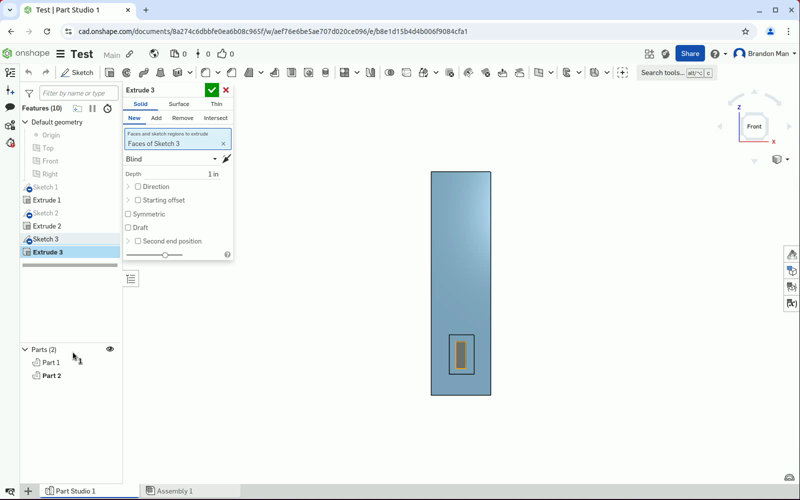
mouse_move(143, 106)
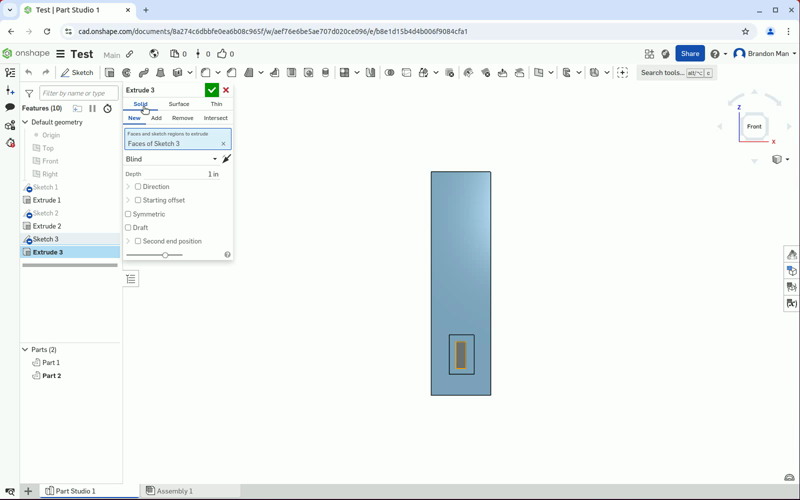
click(143, 106)
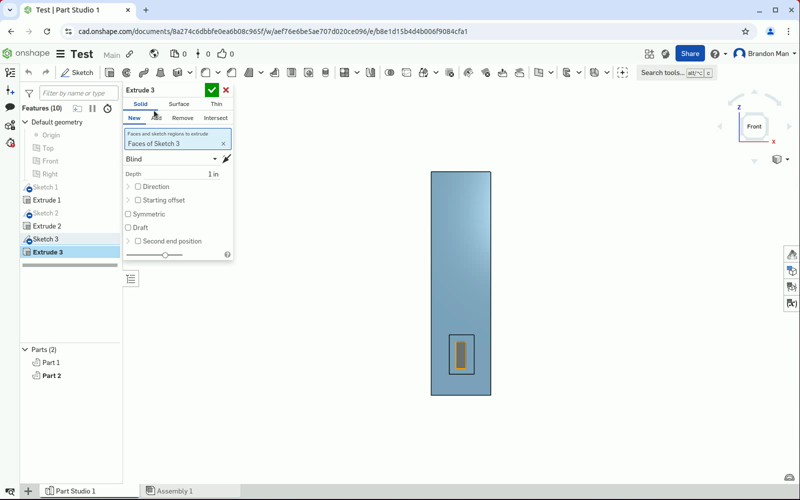
mouse_move(186, 120)
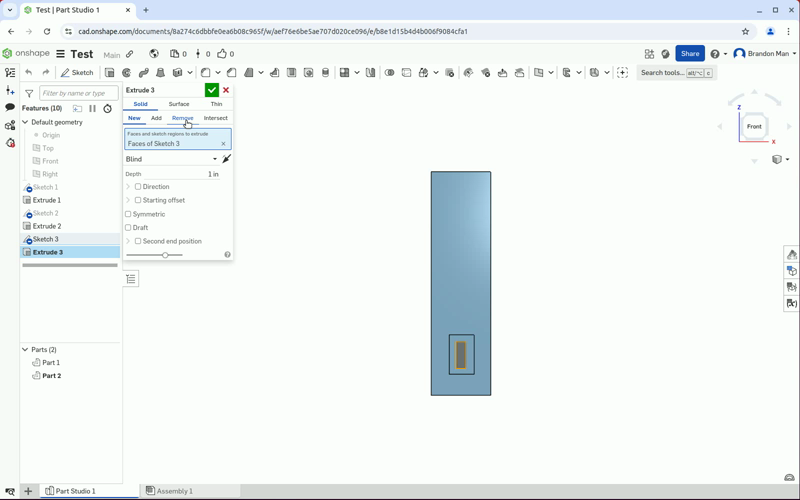
click(186, 120)
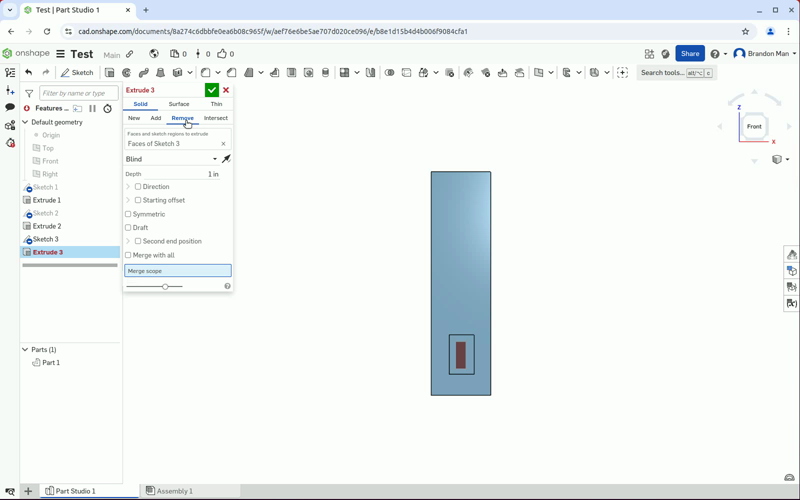
key(tab, 4)
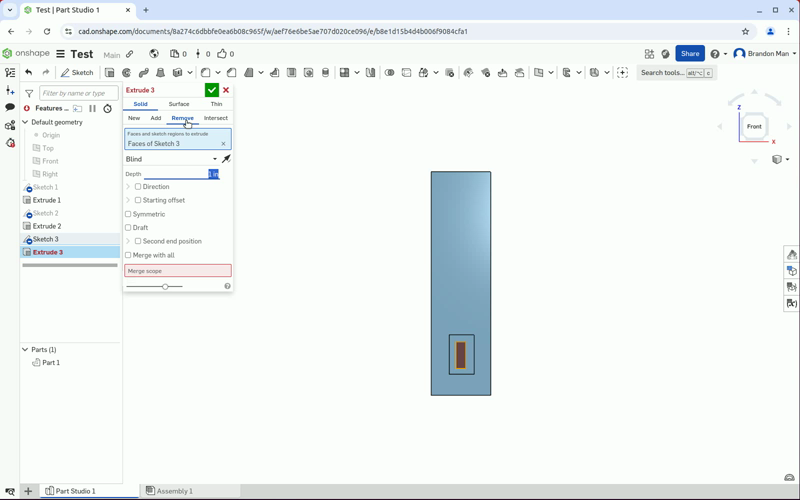
text(3.37)
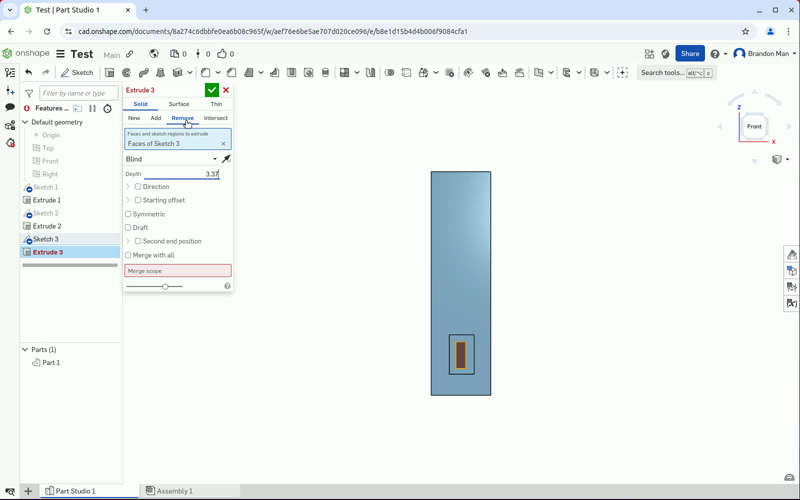
key(tab, 6)
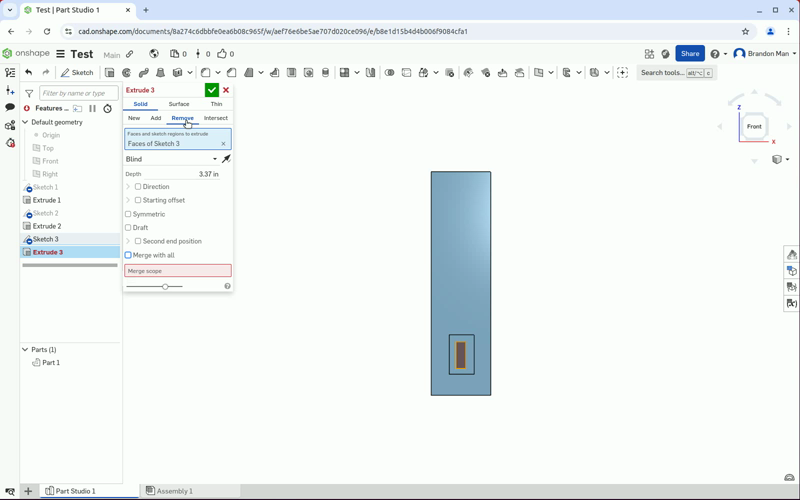
key(space)
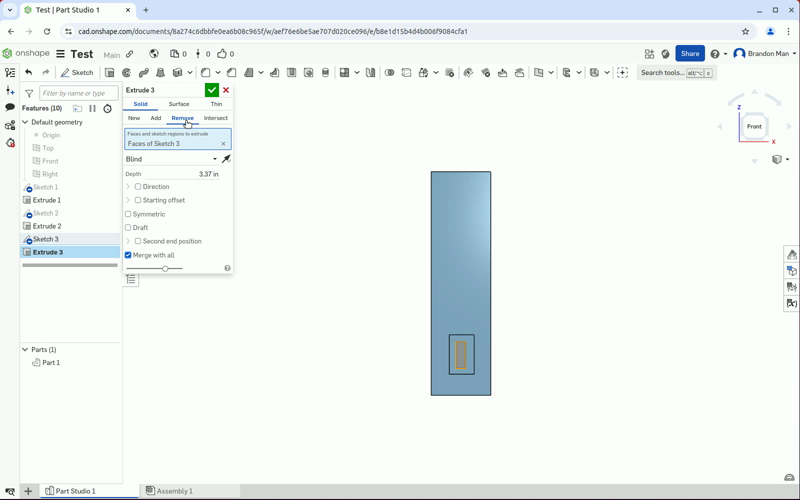
key(enter)
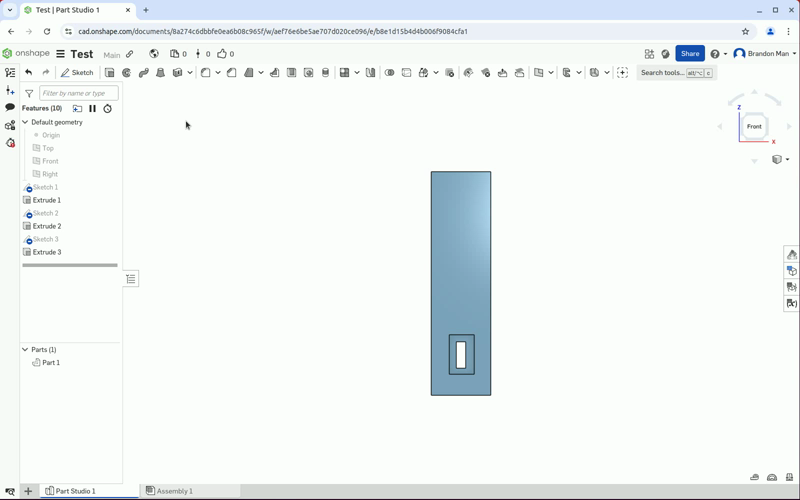
key(shift+h)
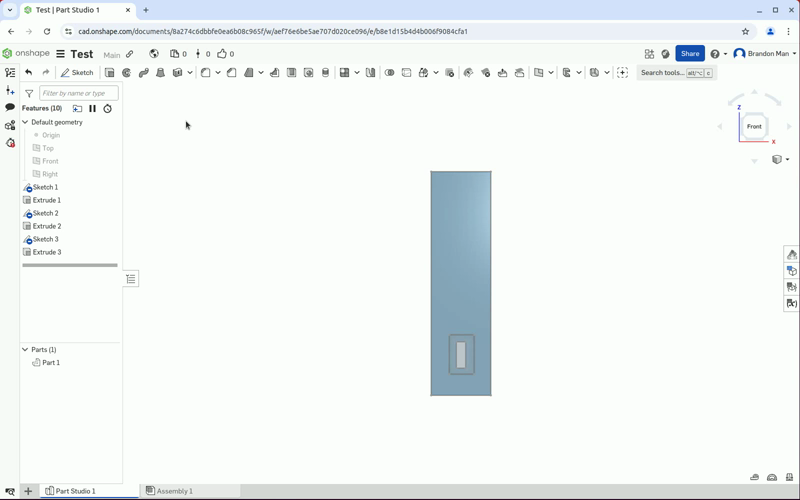
key(shift+h)
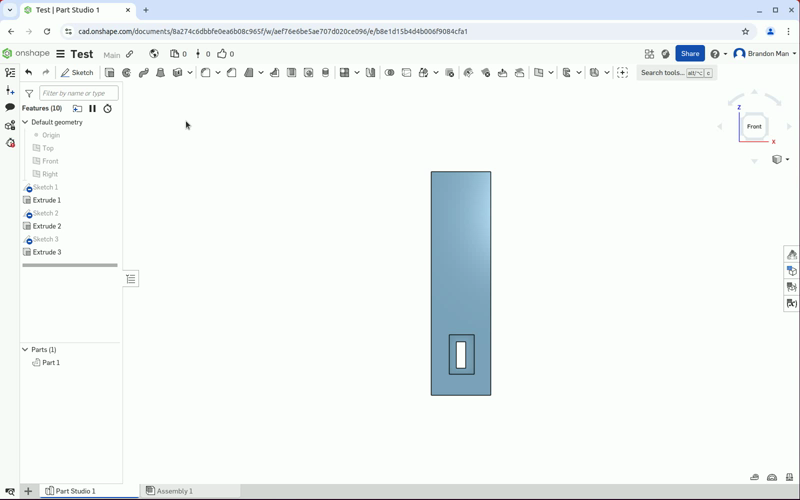
mouse_move(73, 189)
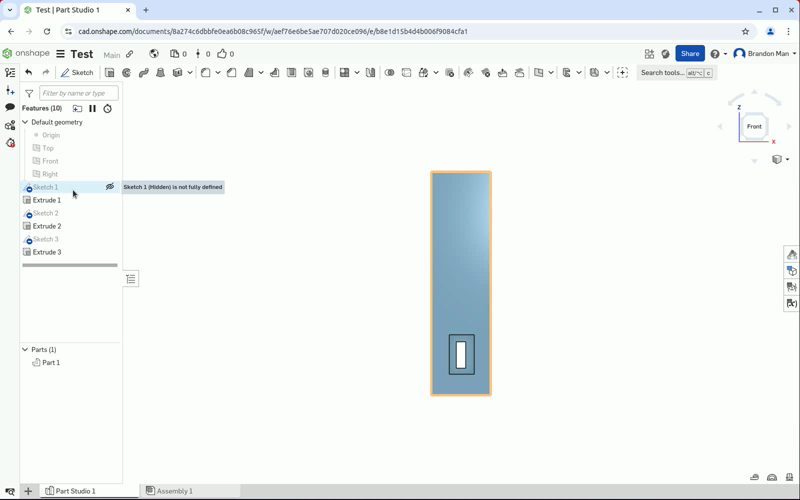
click(73, 189)
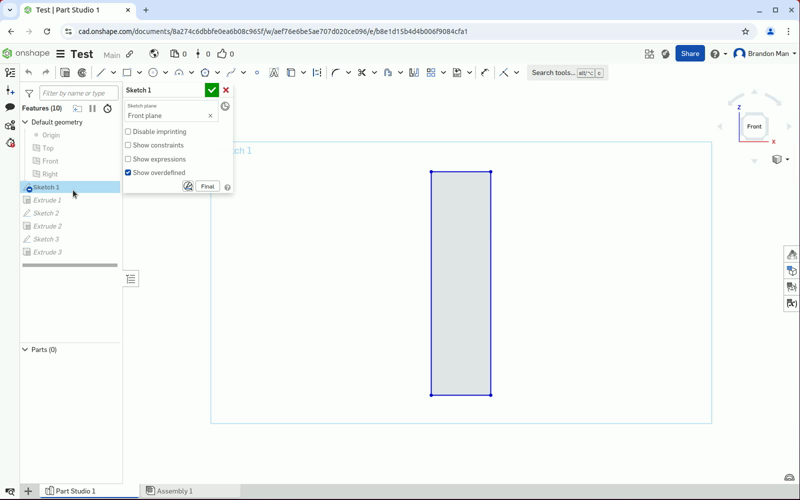
mouse_move(229, 92)
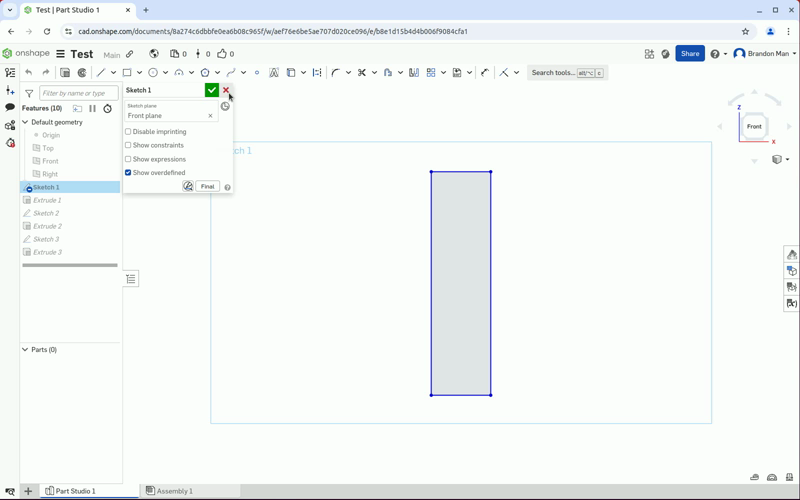
click(229, 92)
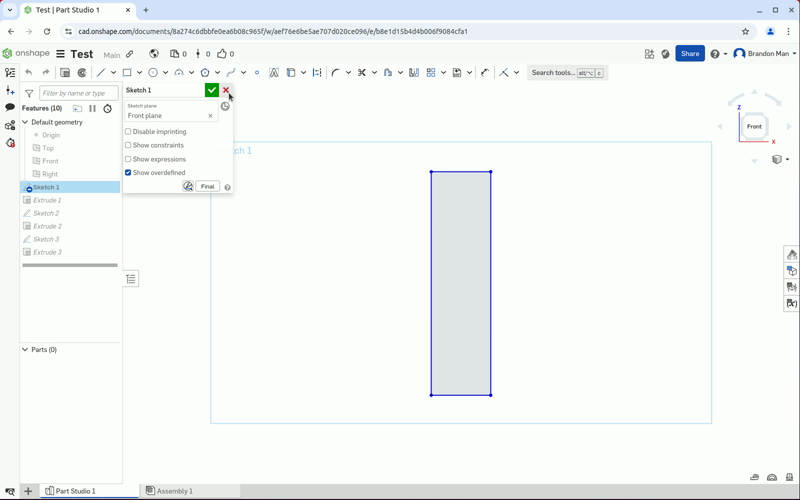
key(shift+s)
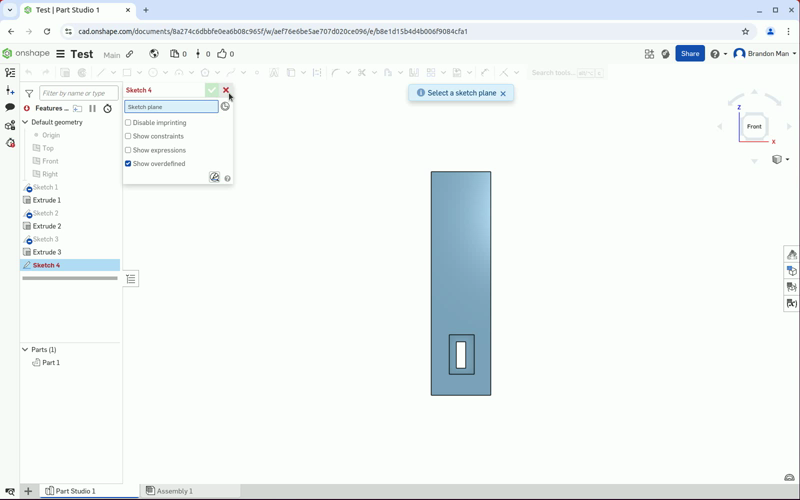
mouse_move(73, 163)
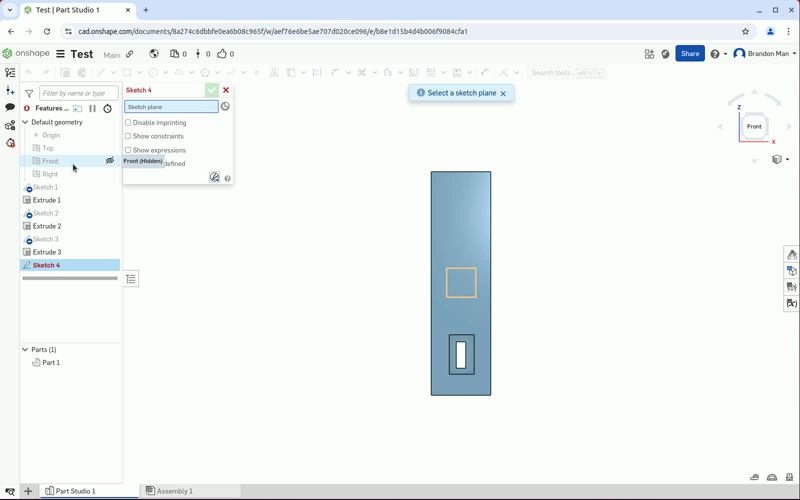
click(73, 163)
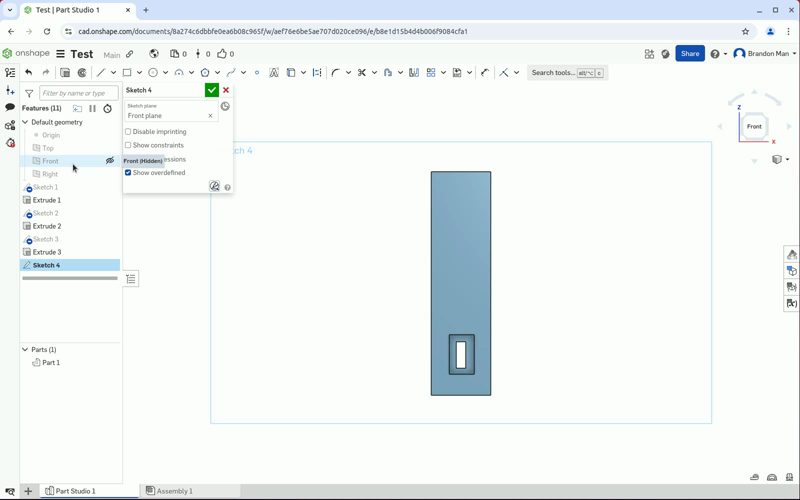
mouse_move(73, 352)
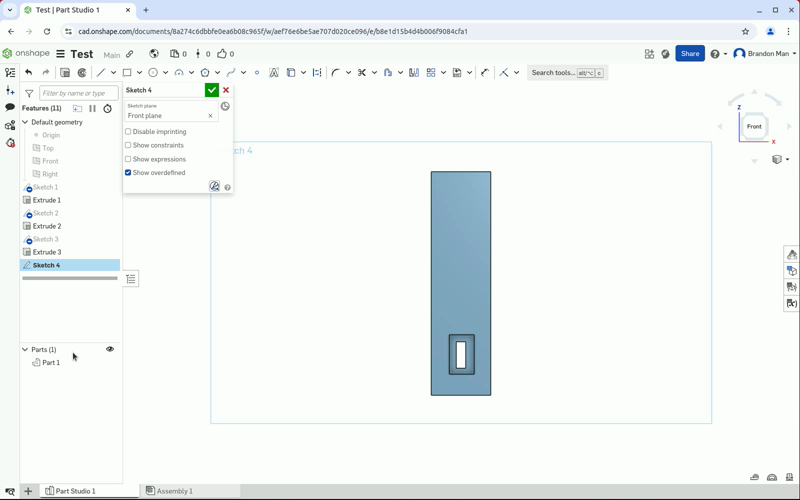
key(y)
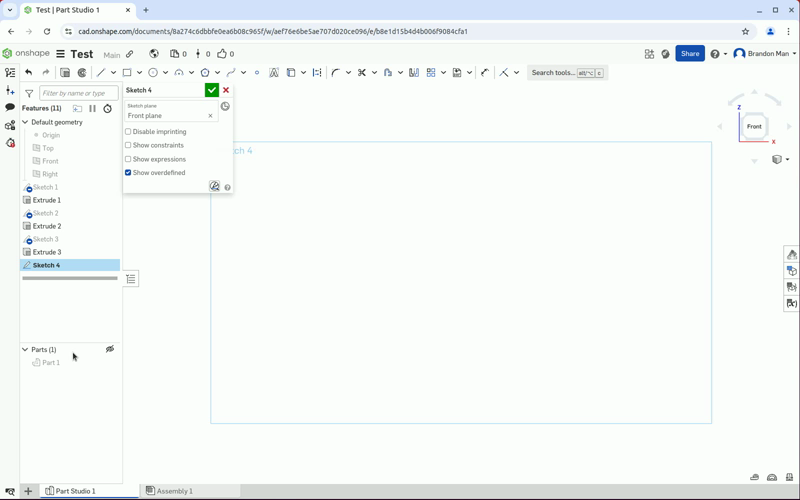
key(c)
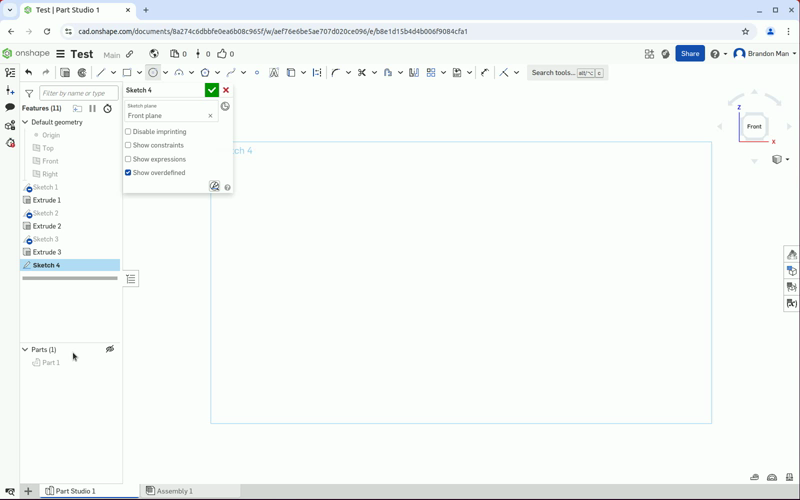
key_down(shift)
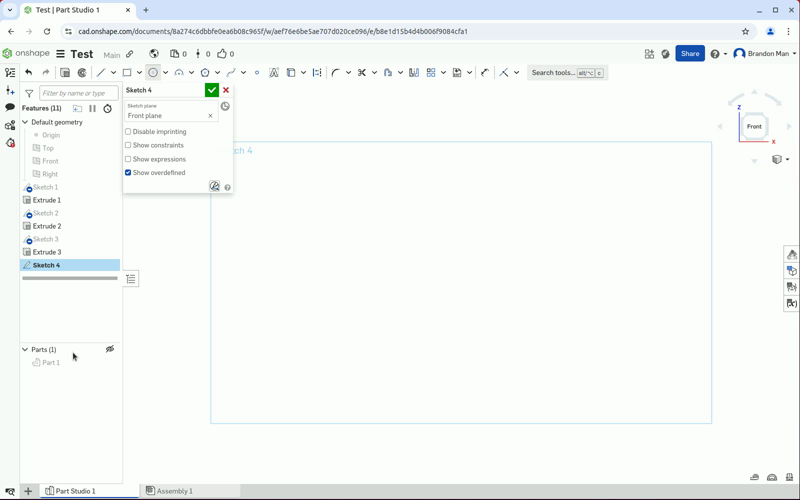
mouse_move(461, 336)
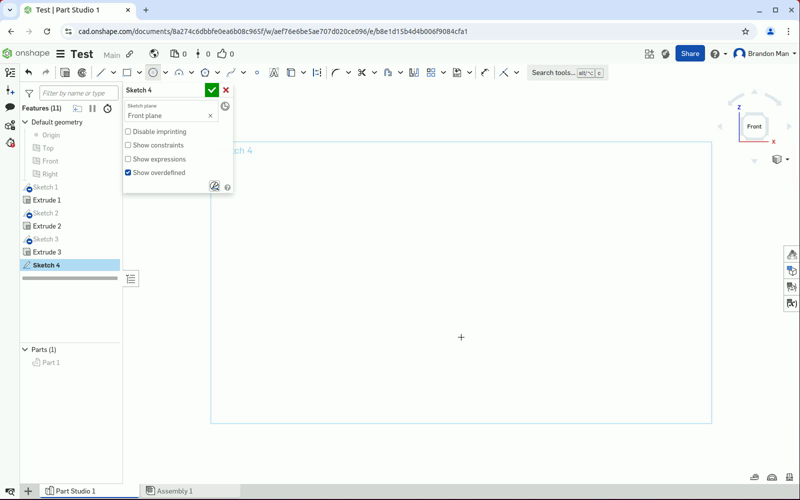
click(461, 336)
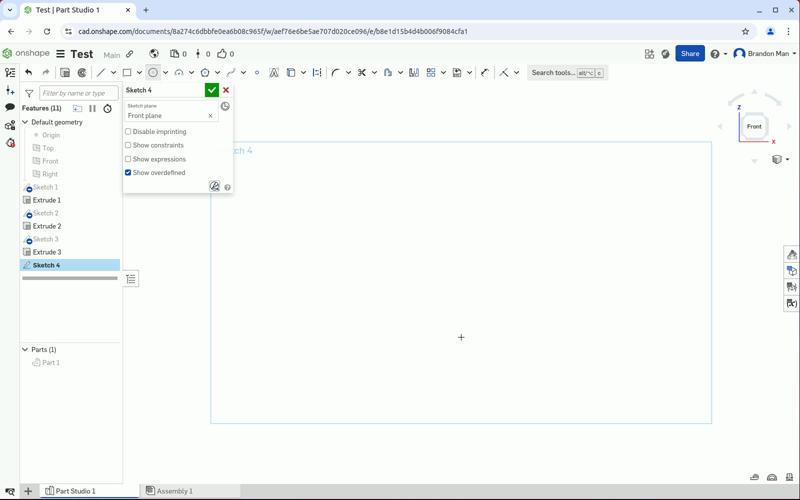
key_up(shift)
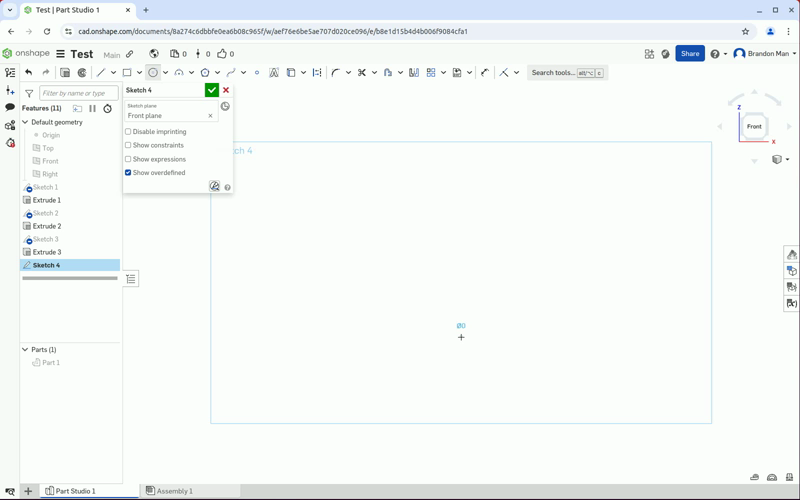
mouse_move(471, 336)
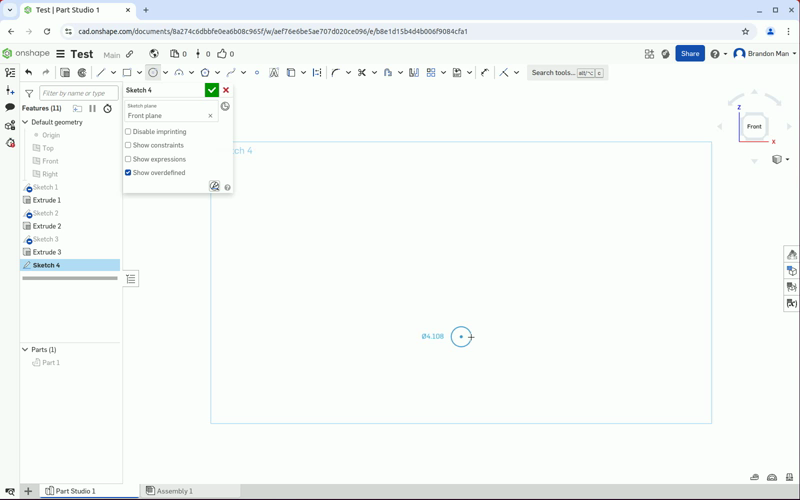
click(471, 336)
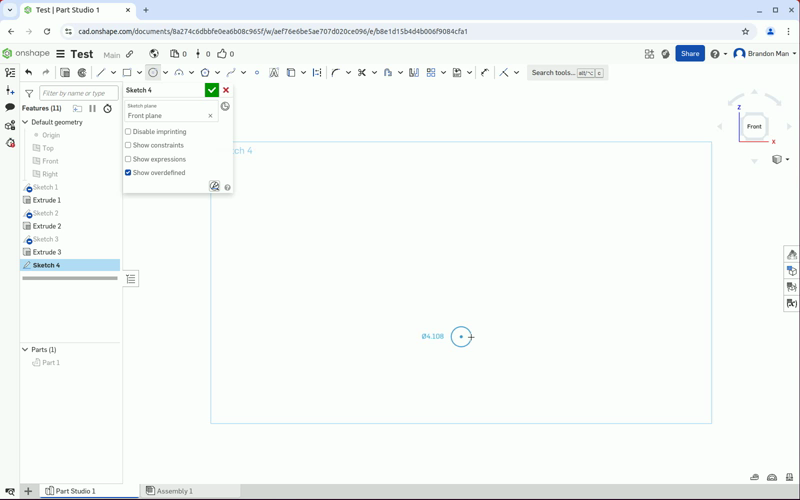
key(esc)
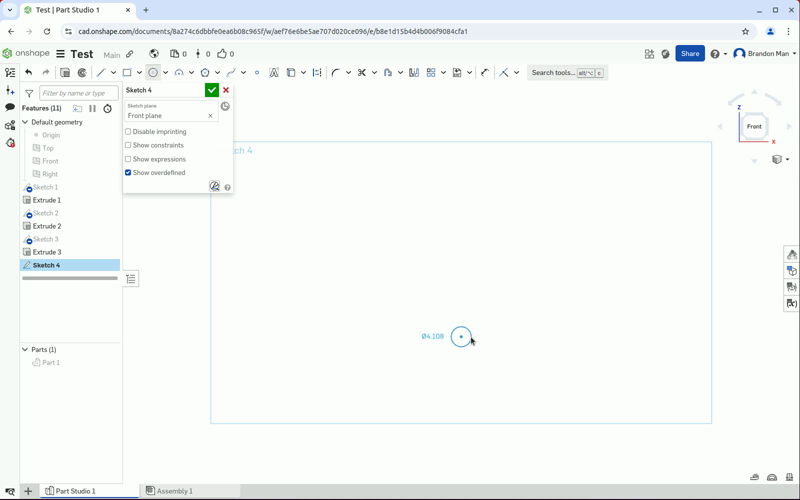
mouse_move(460, 328)
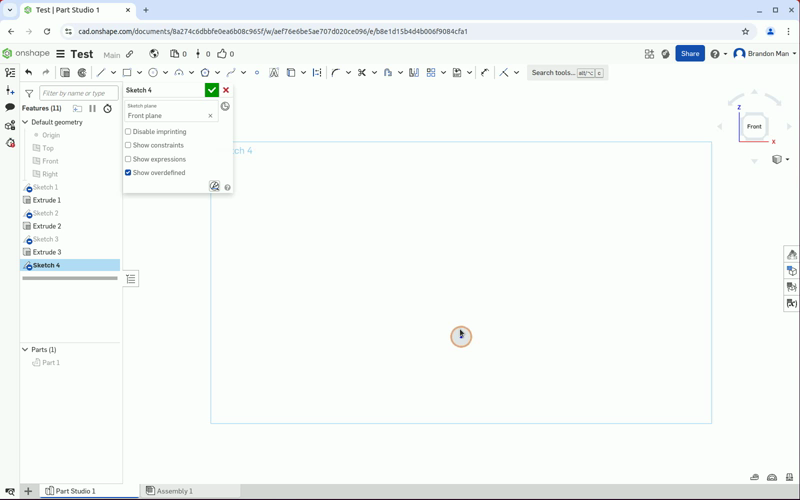
scroll(6)
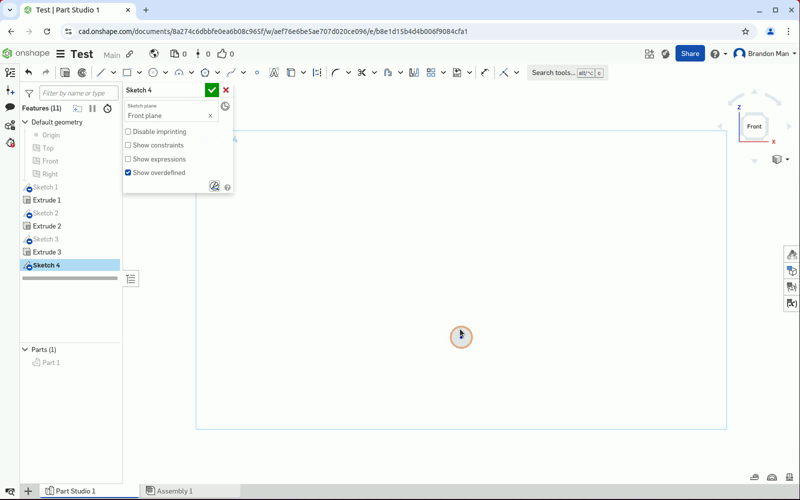
scroll(6)
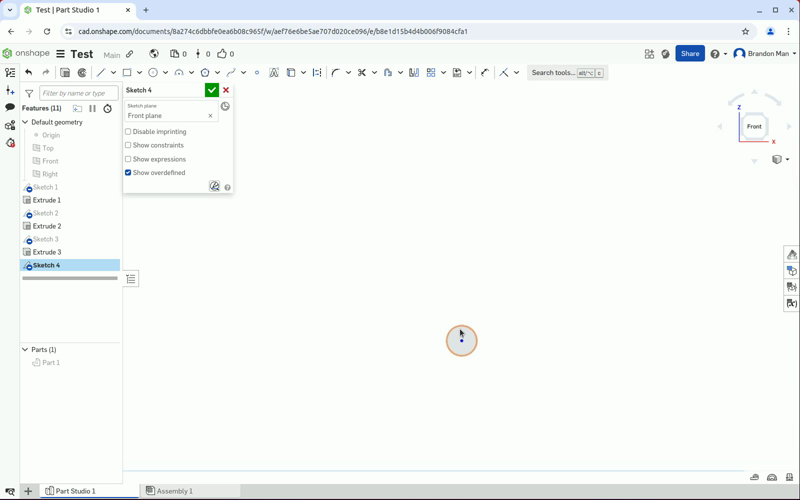
scroll(6)
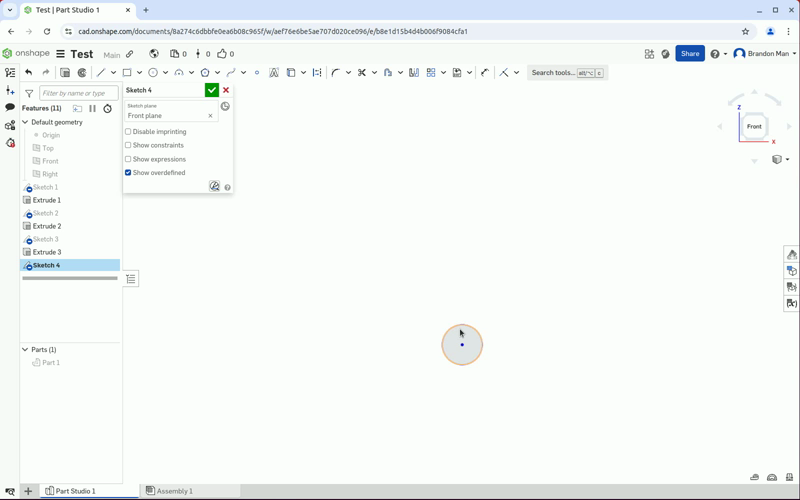
scroll(6)
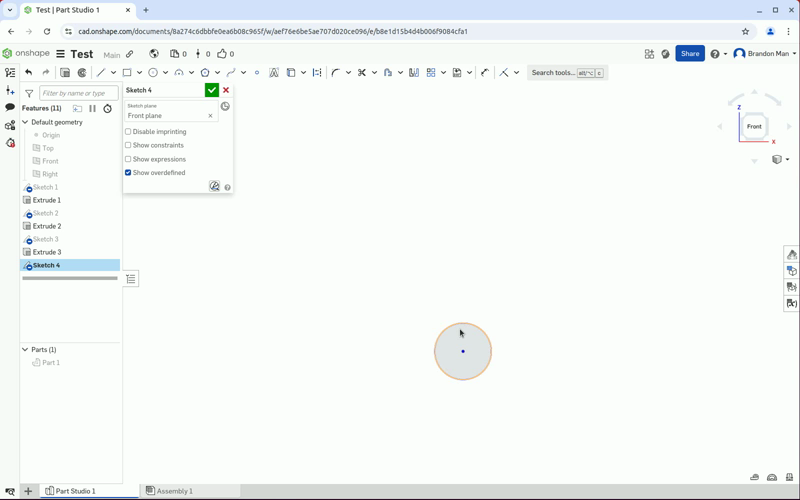
scroll(6)
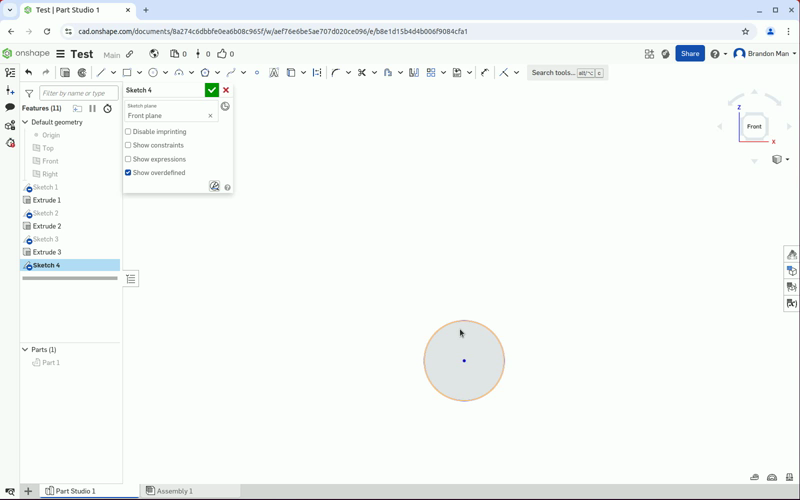
scroll(6)
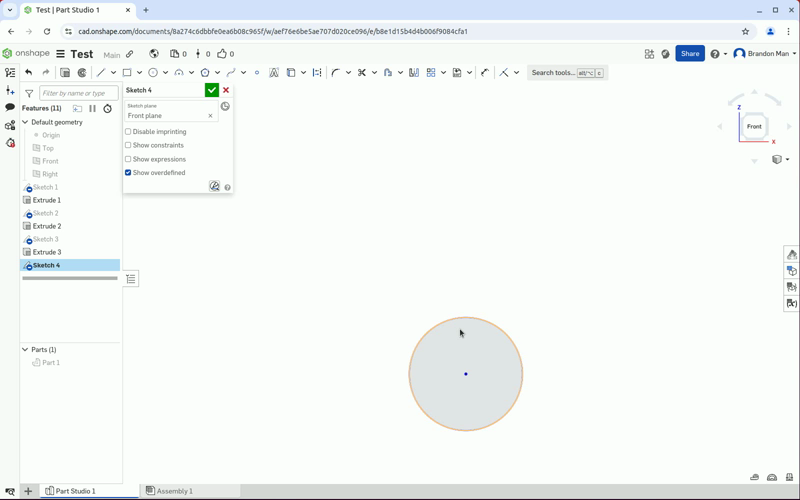
scroll(6)
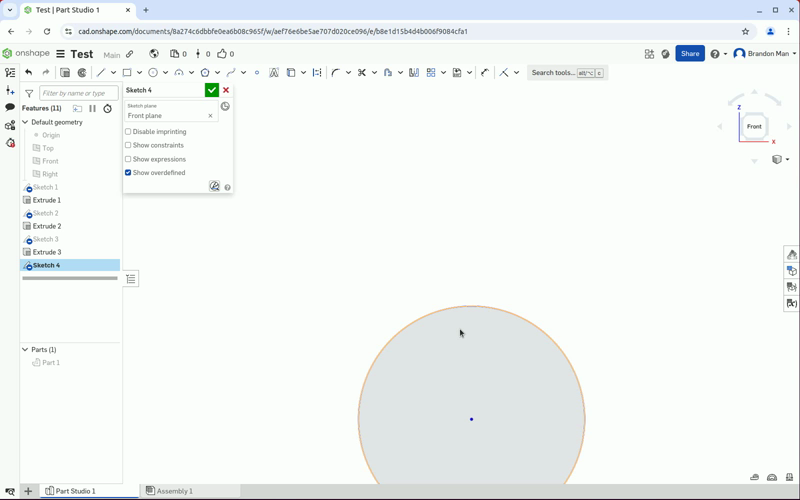
click(460, 328)
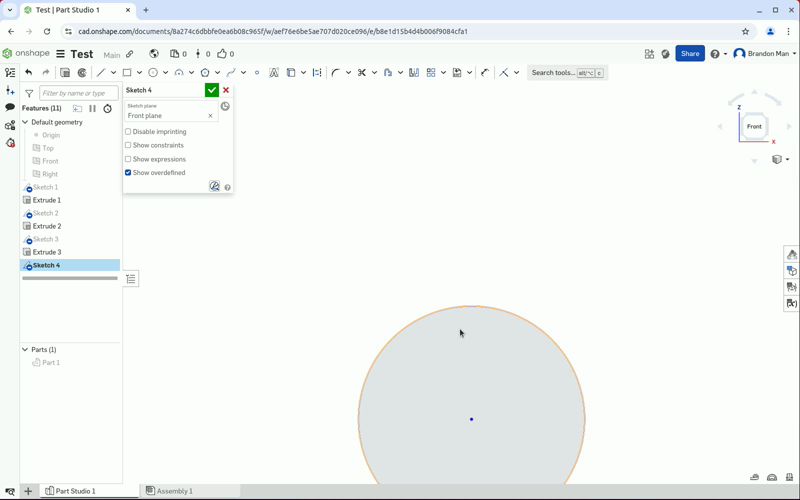
scroll(-6)
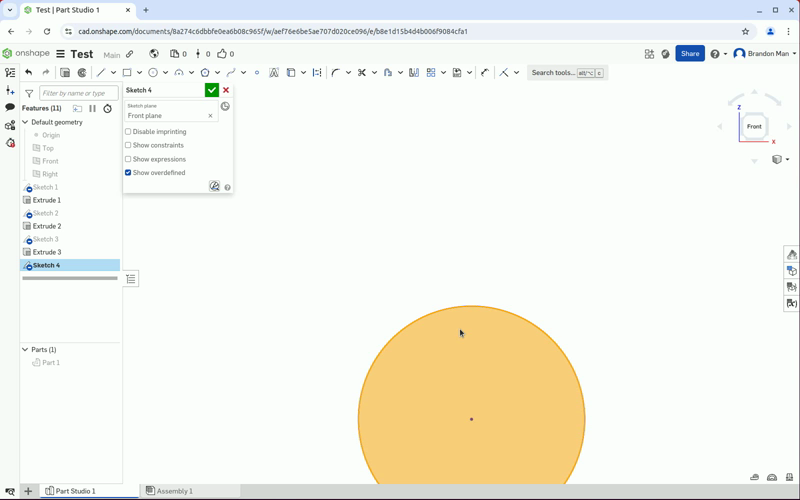
scroll(-6)
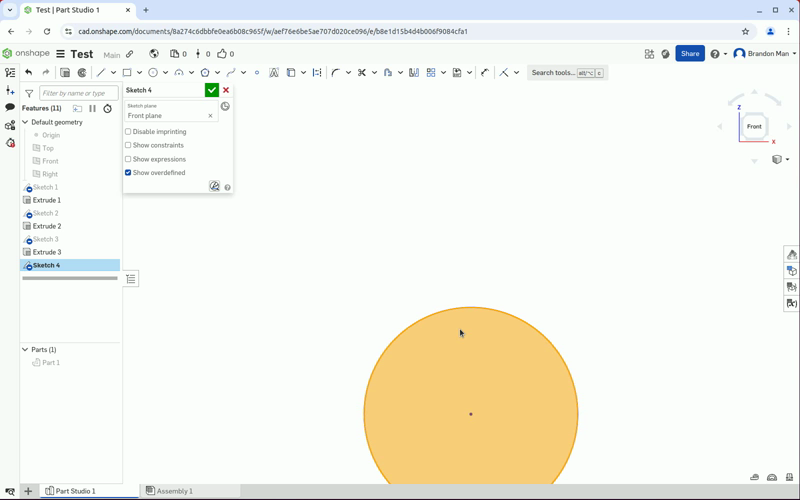
scroll(-6)
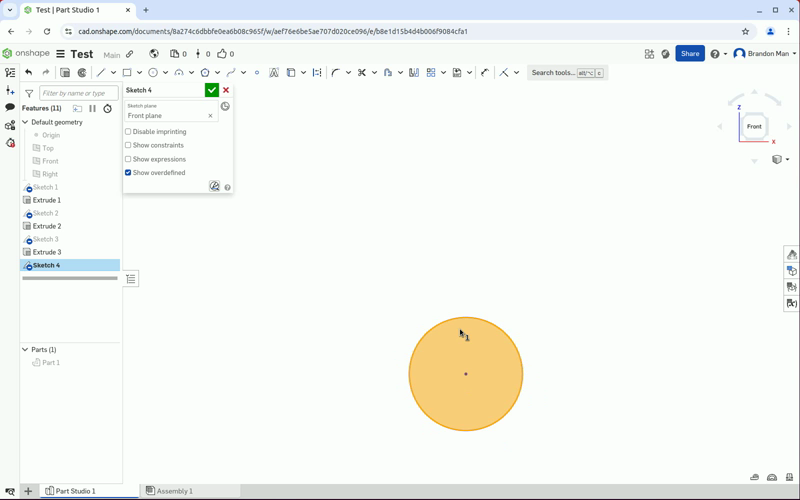
scroll(-6)
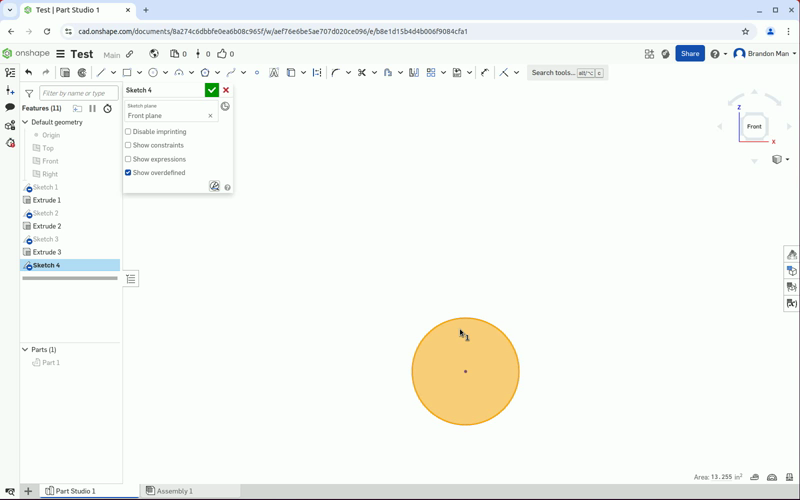
scroll(-6)
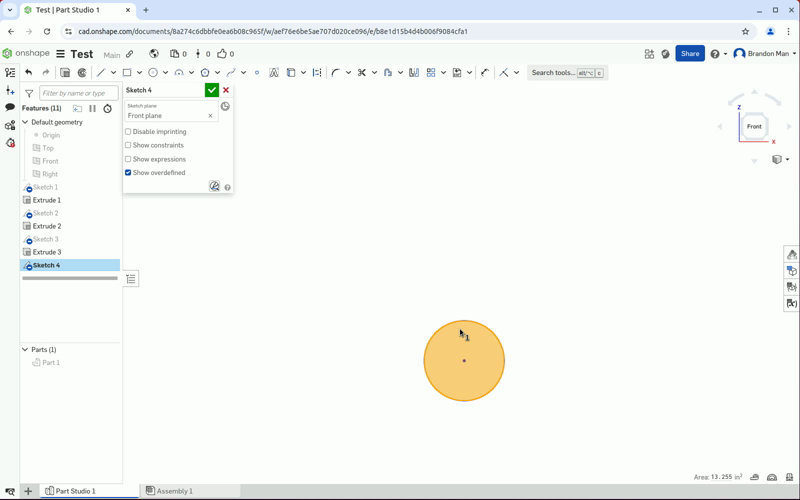
scroll(-6)
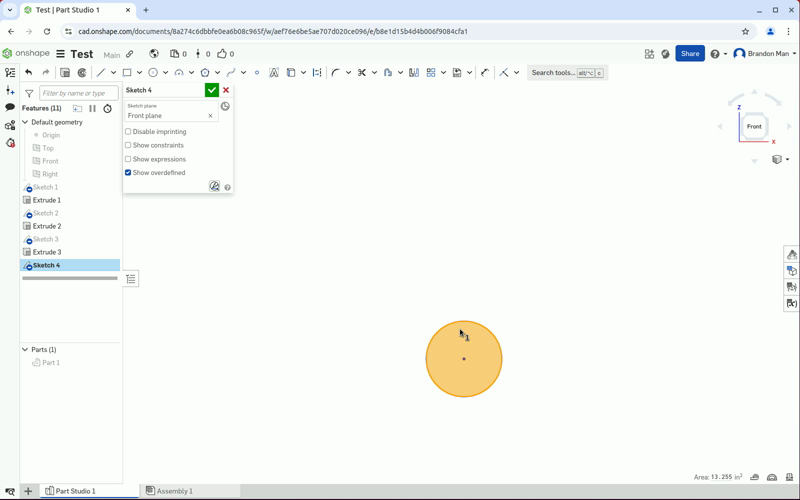
scroll(-6)
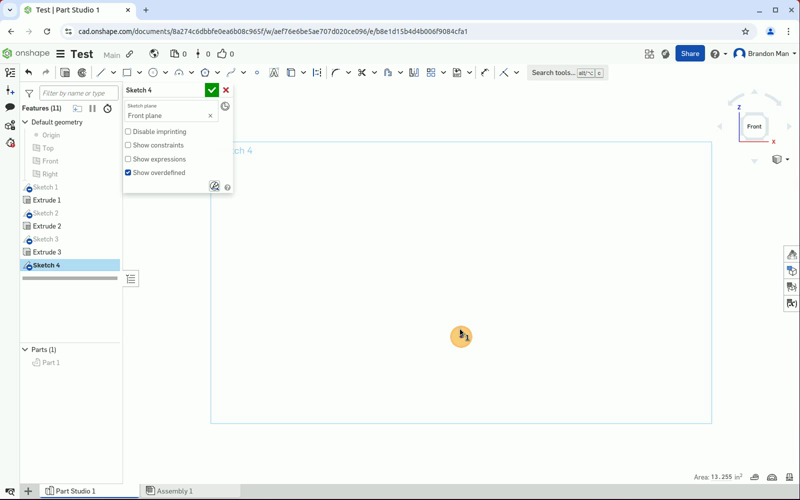
mouse_move(73, 352)
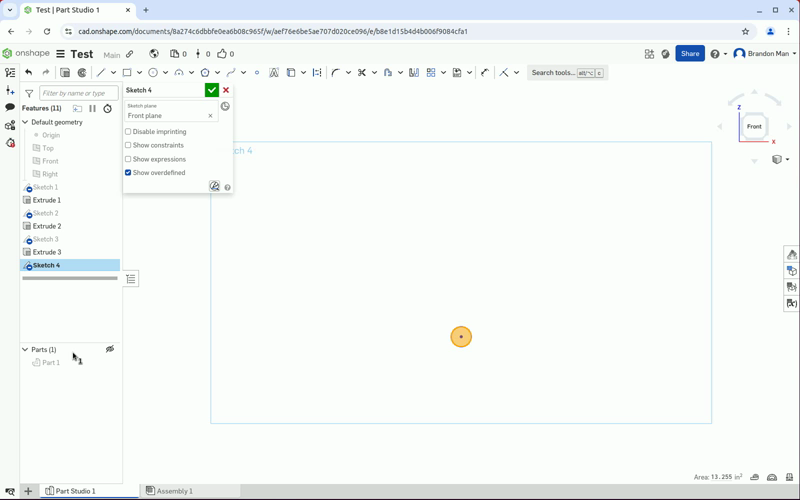
key(shift+y)
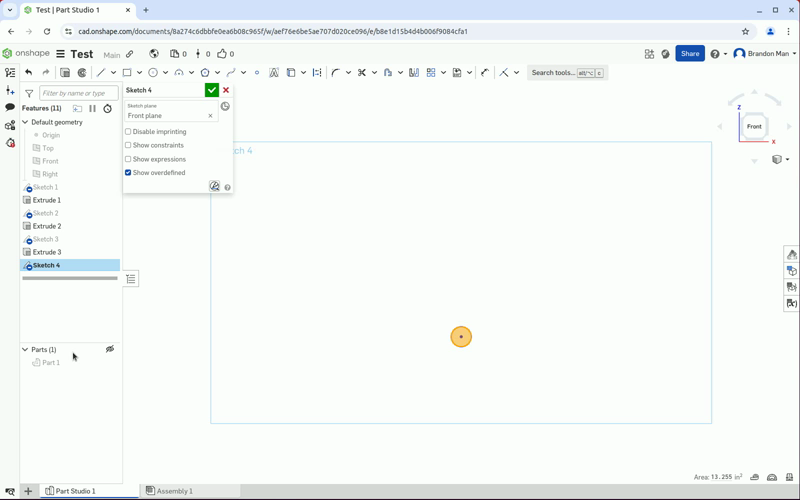
key(shift+e)
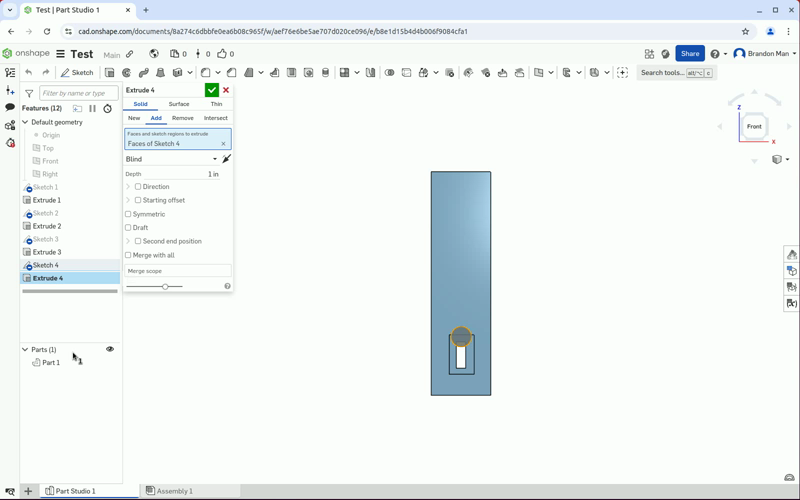
mouse_move(143, 106)
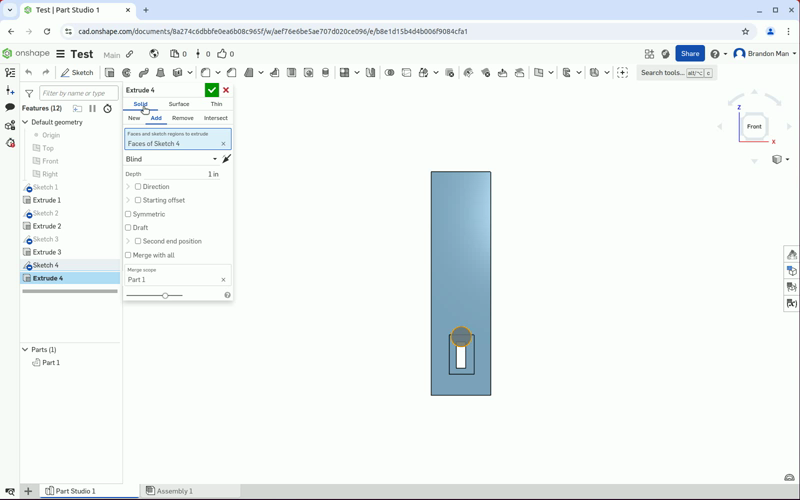
click(143, 106)
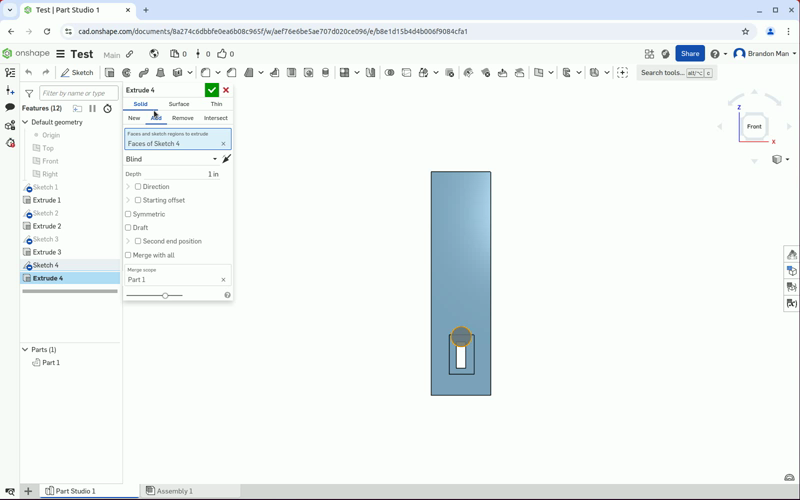
mouse_move(186, 120)
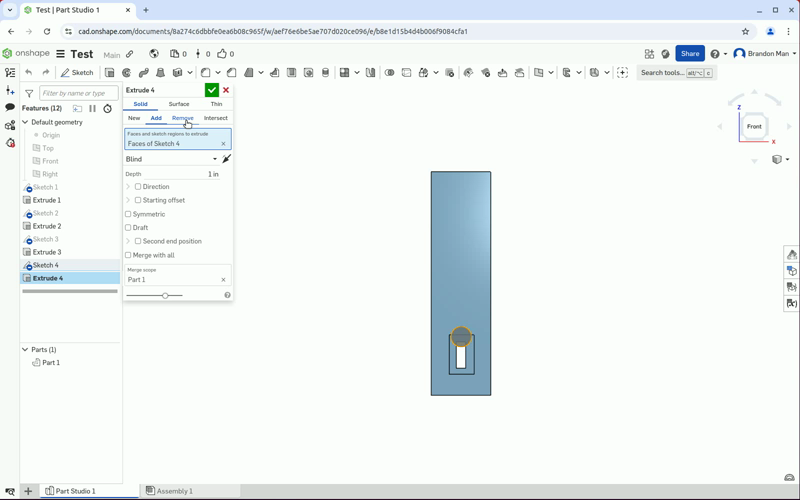
click(186, 120)
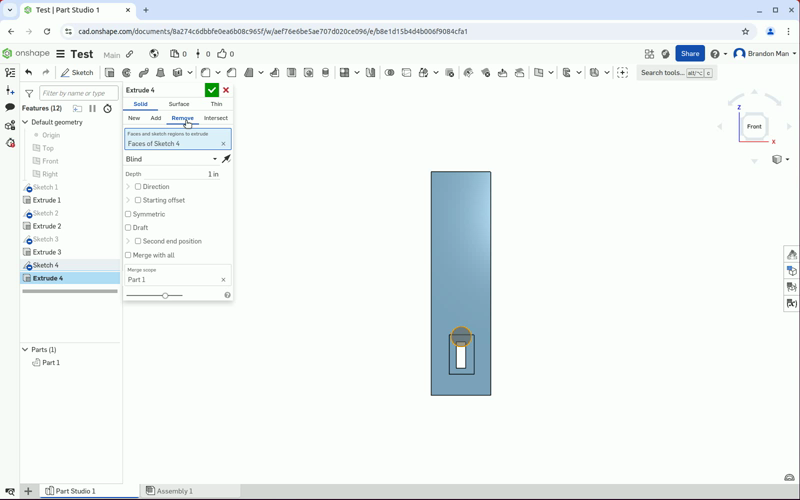
key(tab, 4)
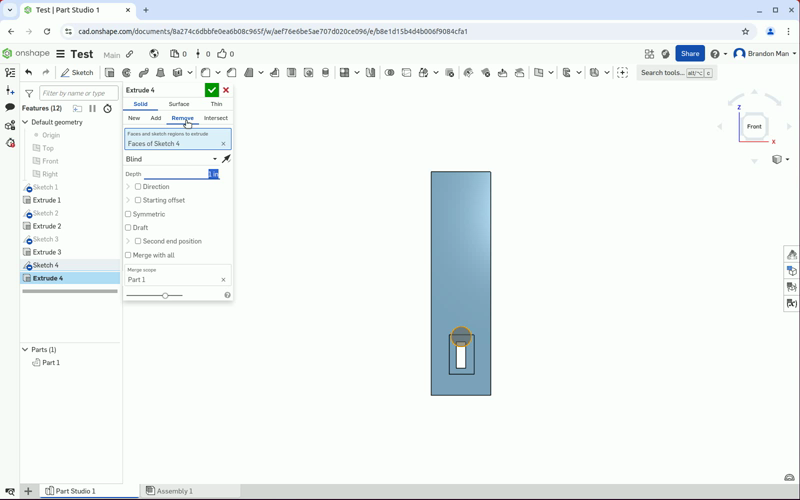
text(2.166)
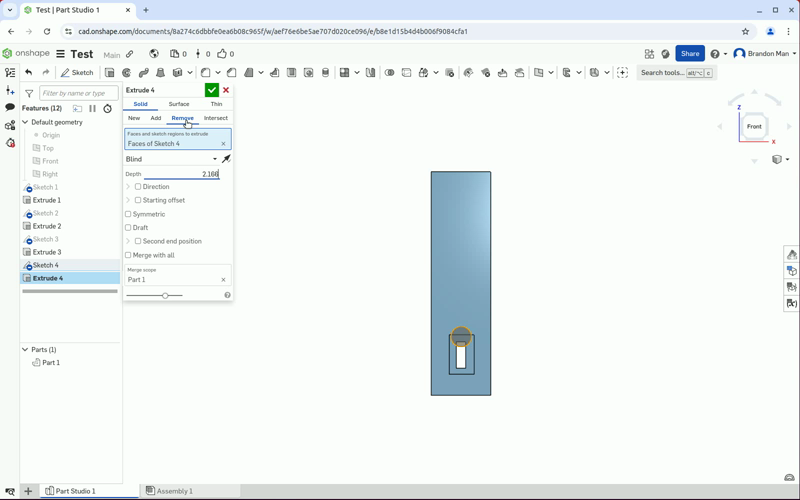
key(tab, 6)
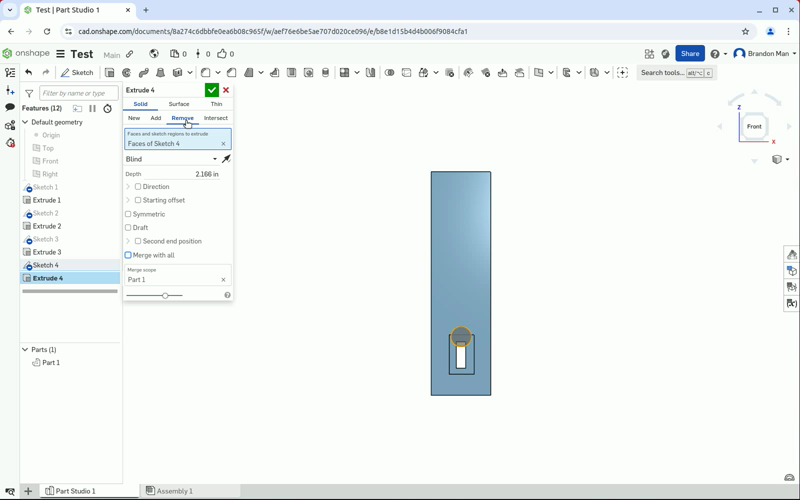
key(space)
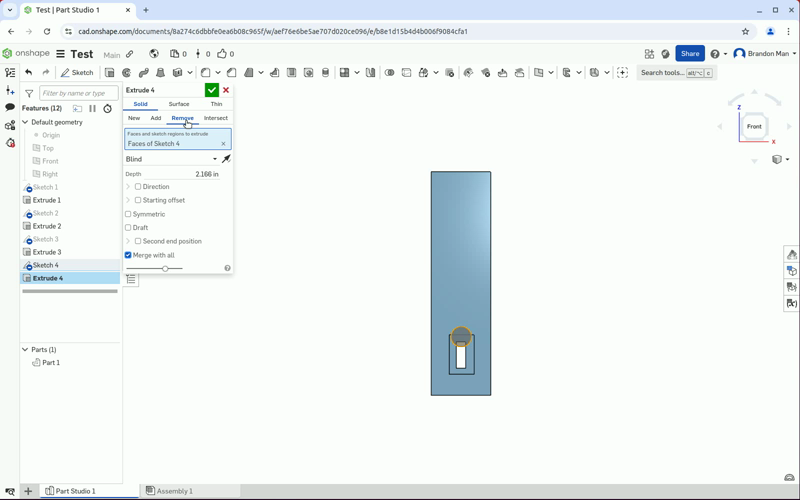
key(enter)
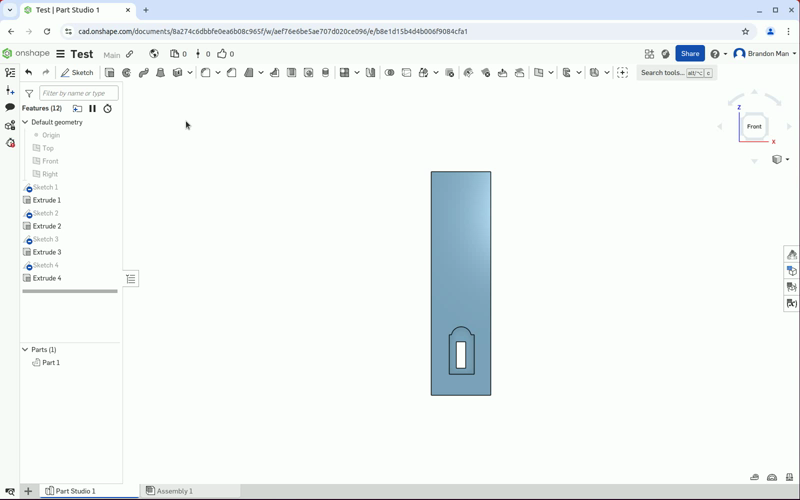
key(shift+h)
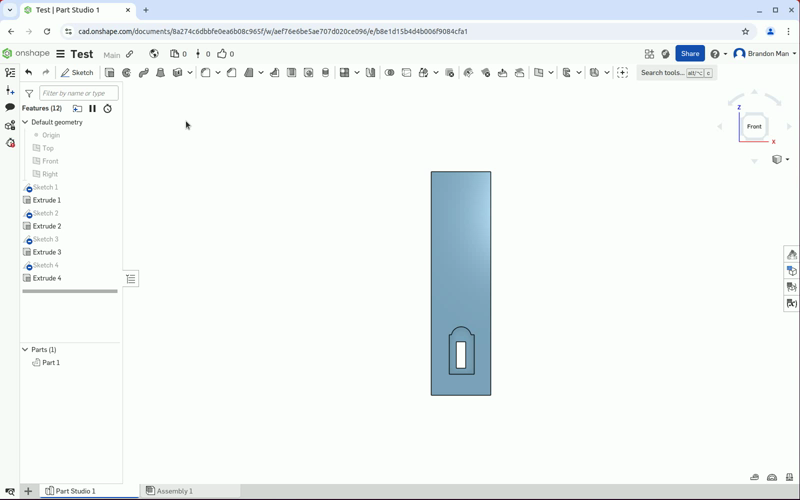
key(shift+h)
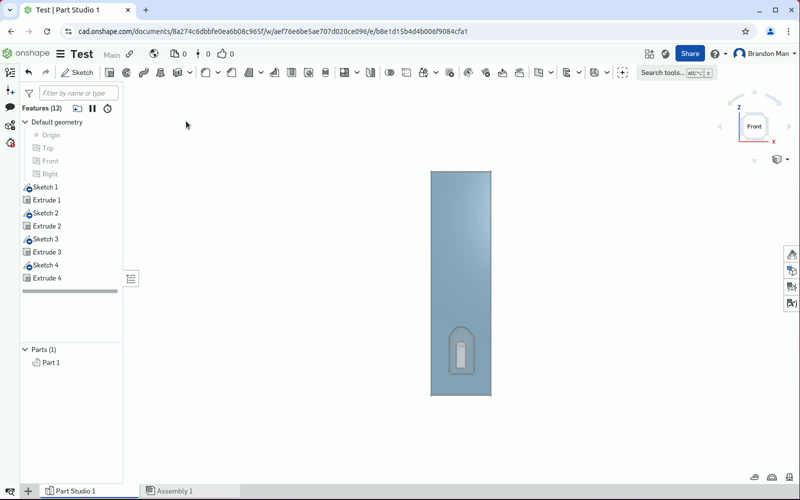
key(shift+7)
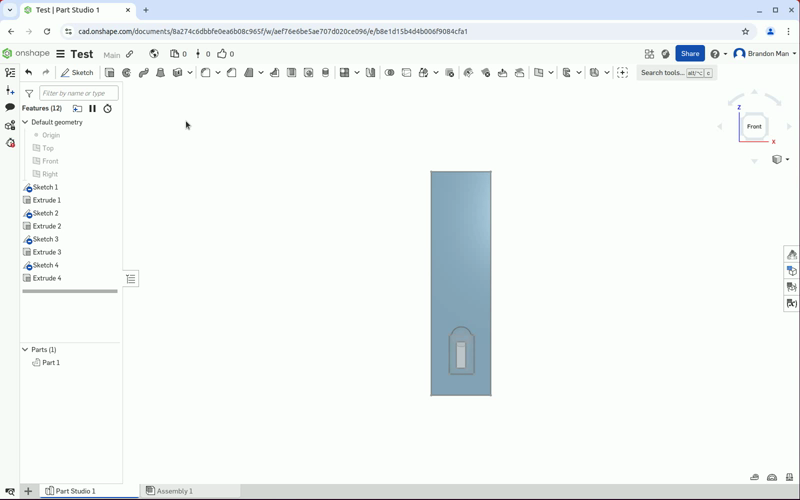
key(left, 2)
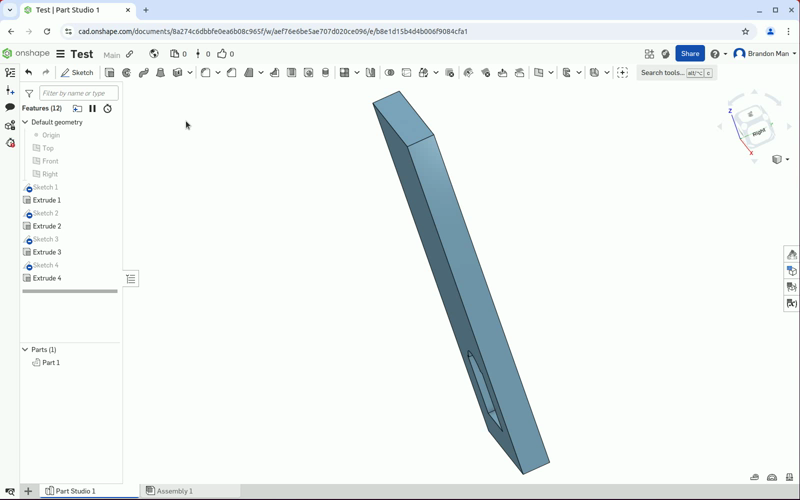
key(down, 2)
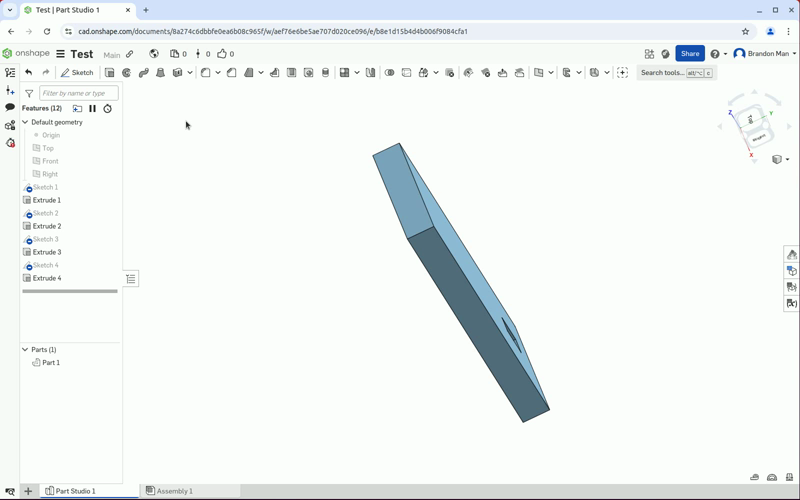
key(up, 2)
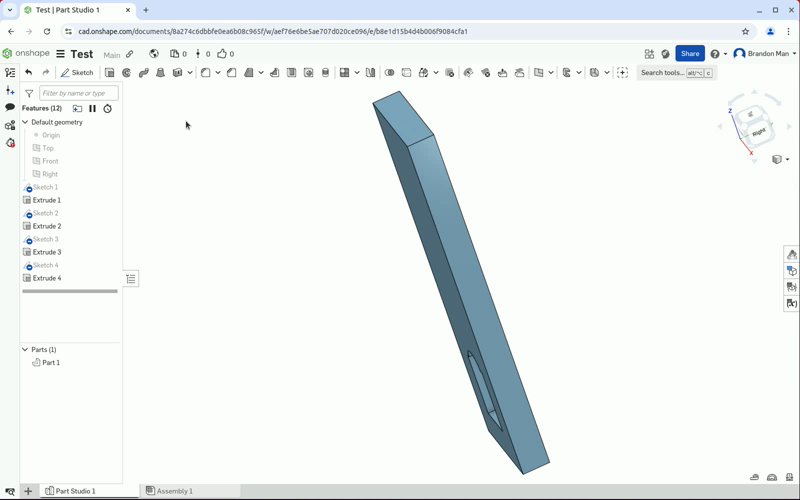
key(right, 2)
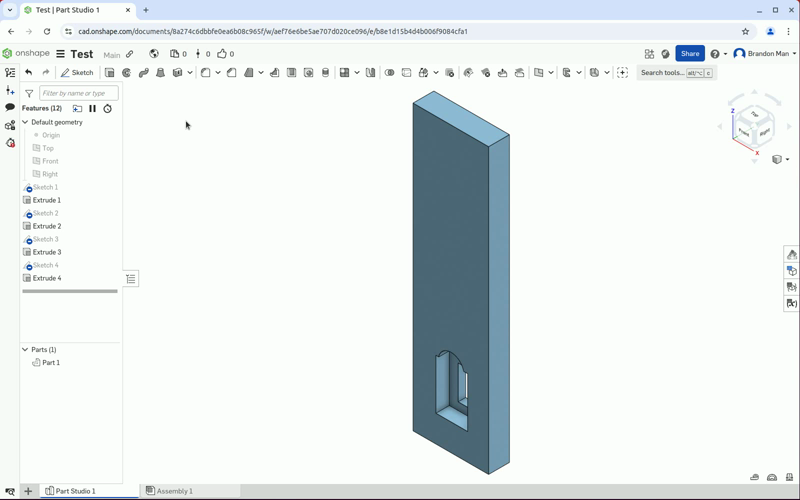
mouse_move(73, 189)
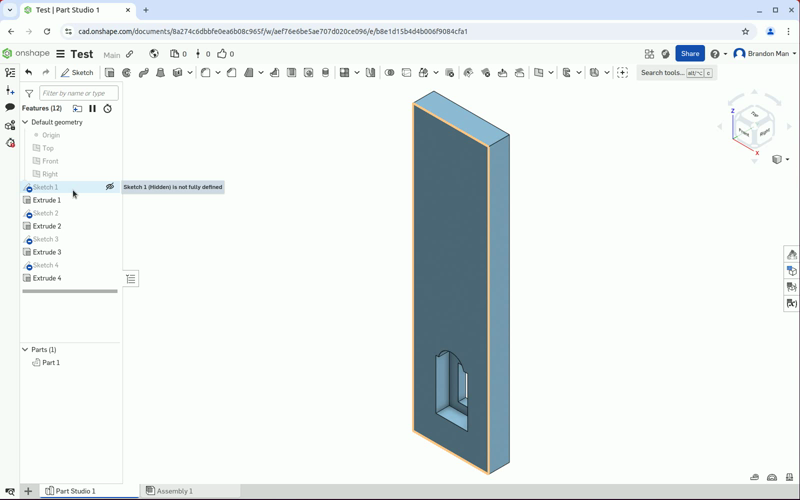
click(73, 189)